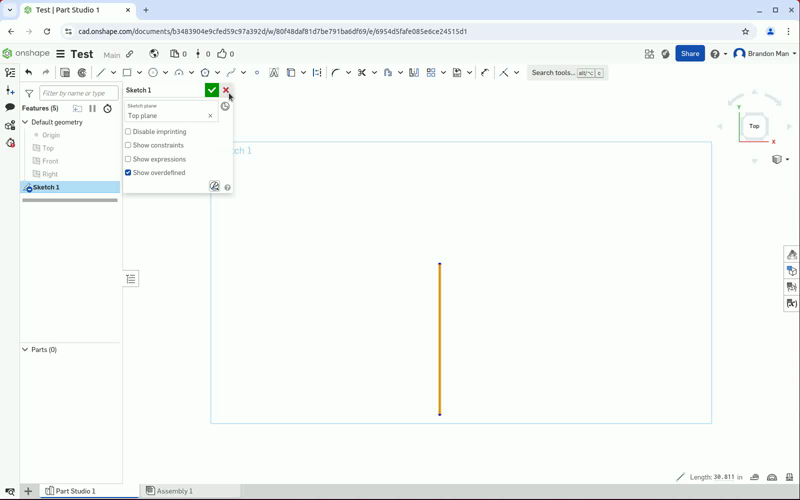
key(shift+h)
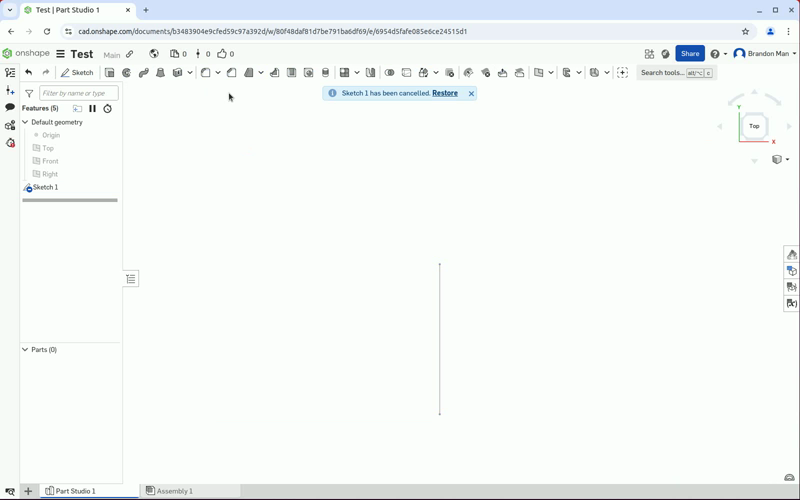
key(shift+s)
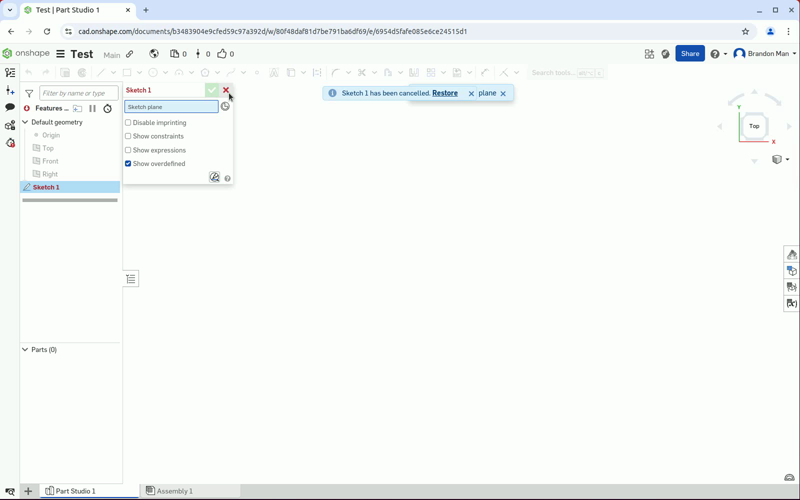
mouse_move(73, 150)
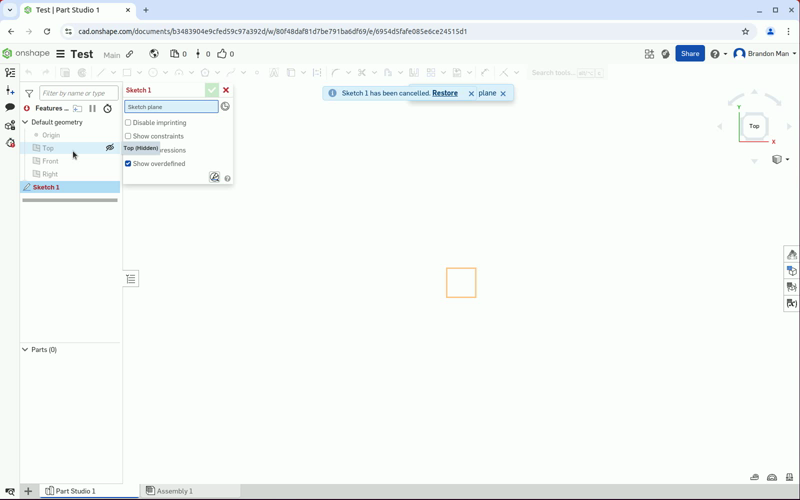
click(73, 150)
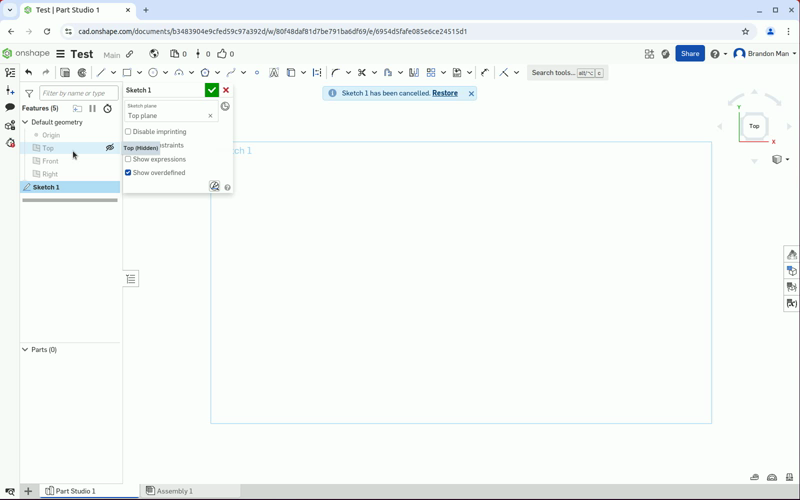
mouse_move(73, 352)
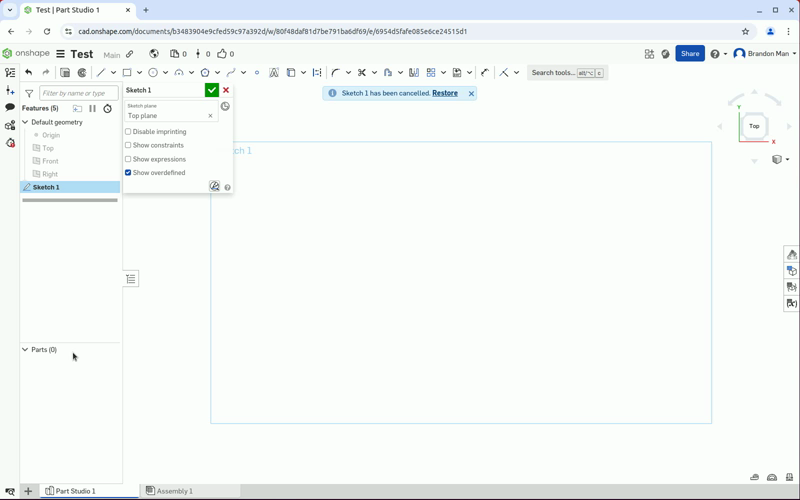
key(y)
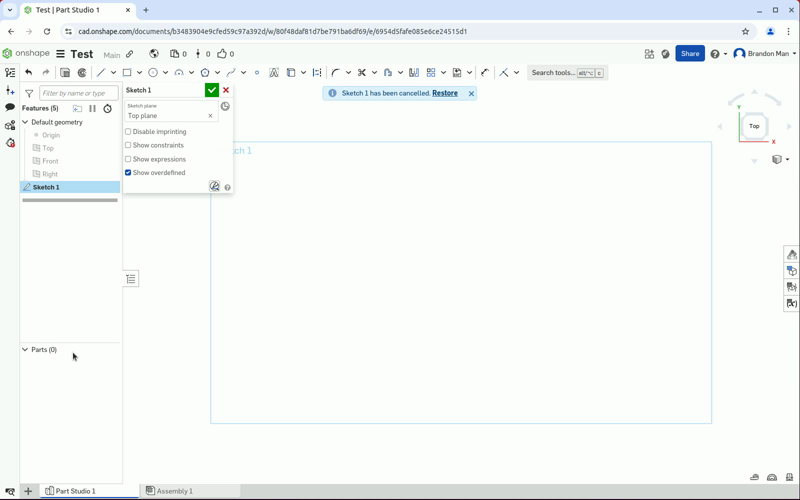
key(l)
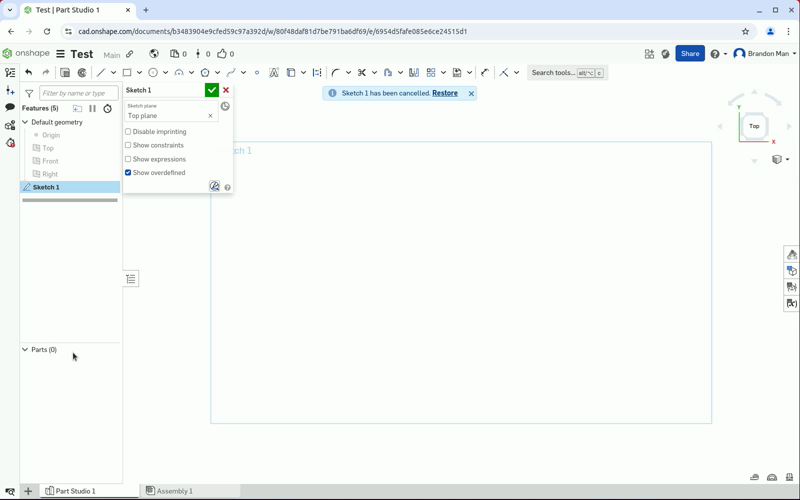
key_down(shift)
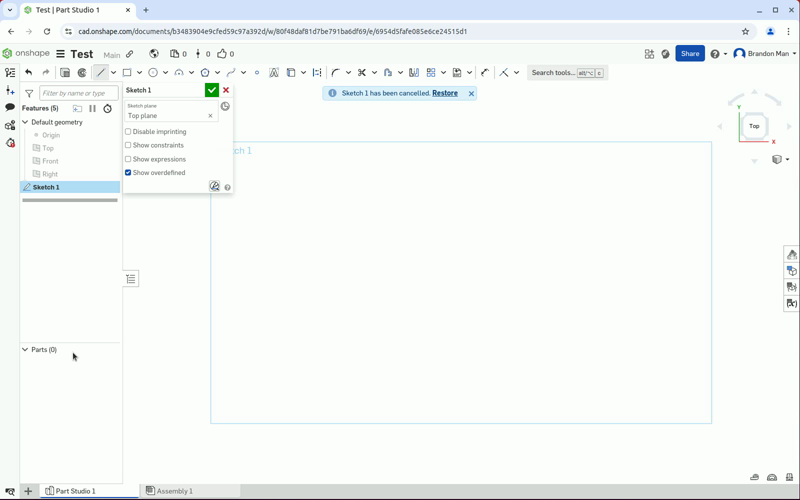
mouse_move(363, 339)
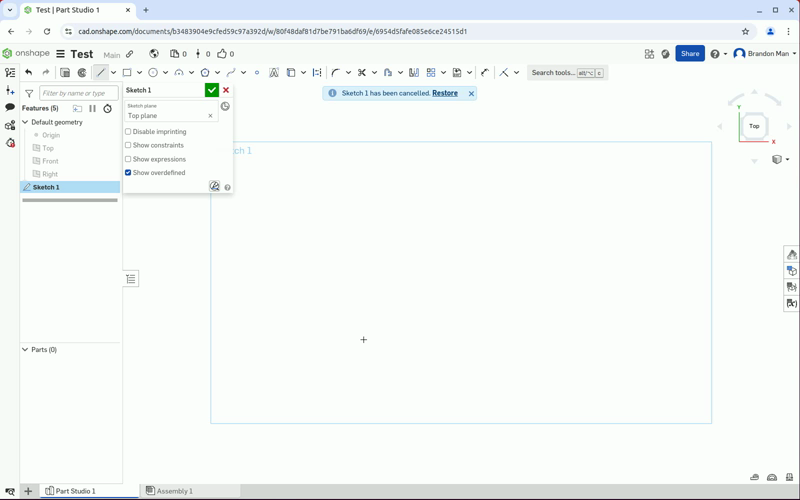
click(363, 339)
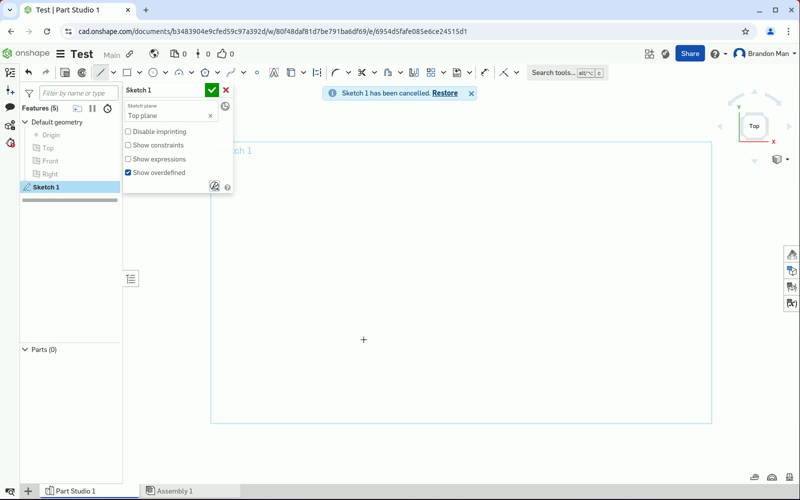
key_up(shift)
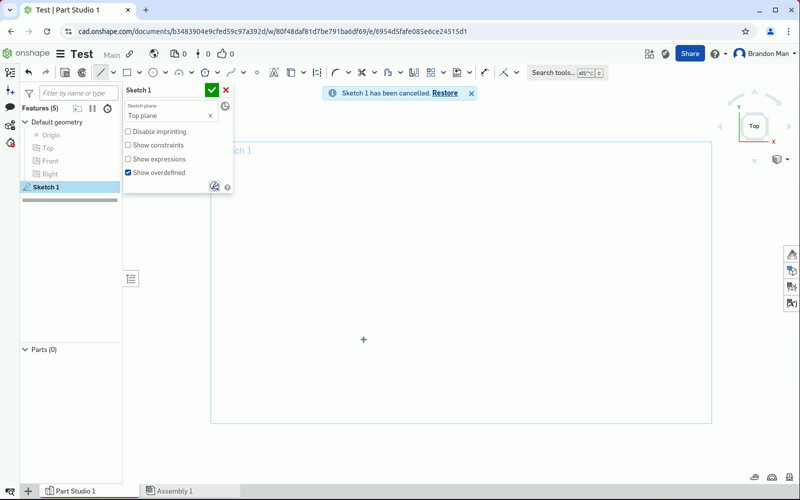
key_down(shift)
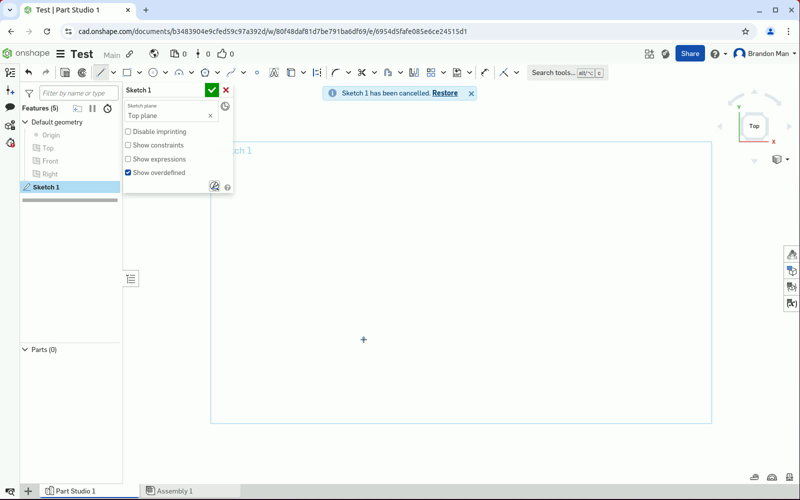
mouse_move(461, 394)
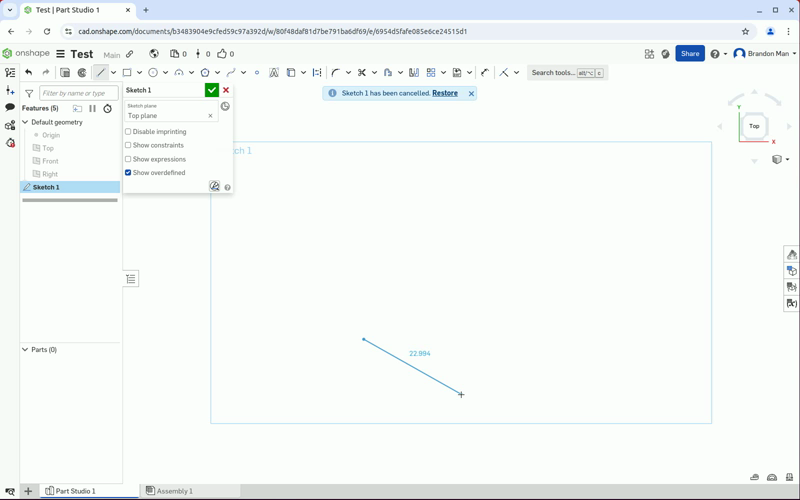
click(461, 394)
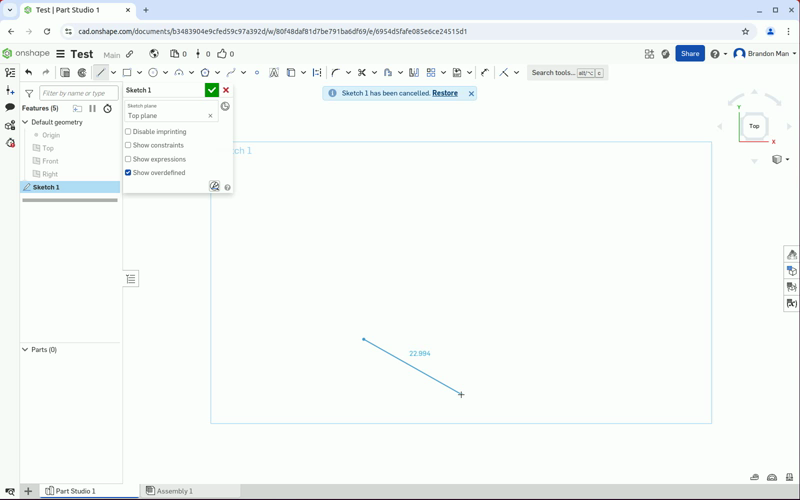
key_up(shift)
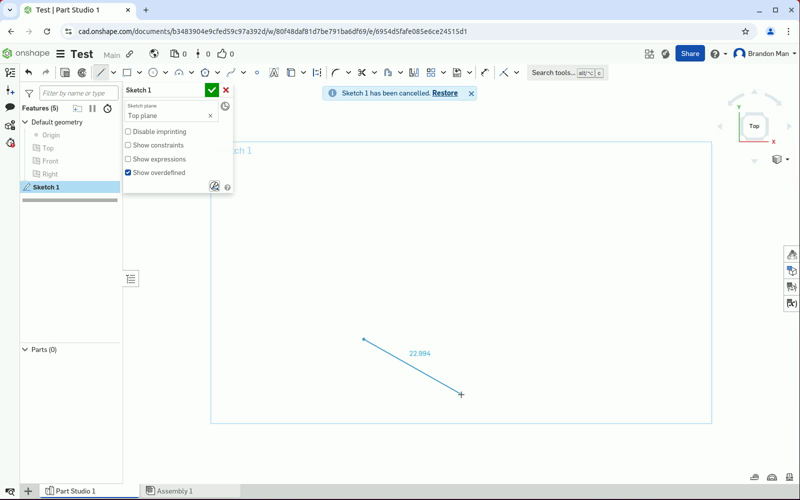
key_down(shift)
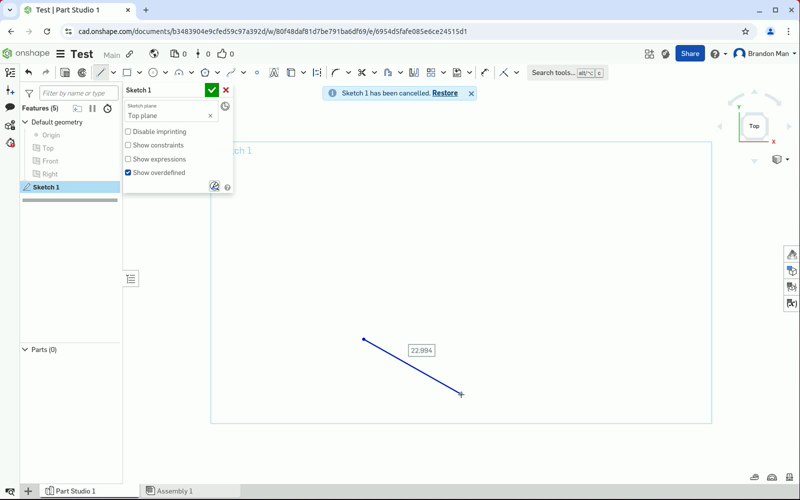
mouse_move(557, 339)
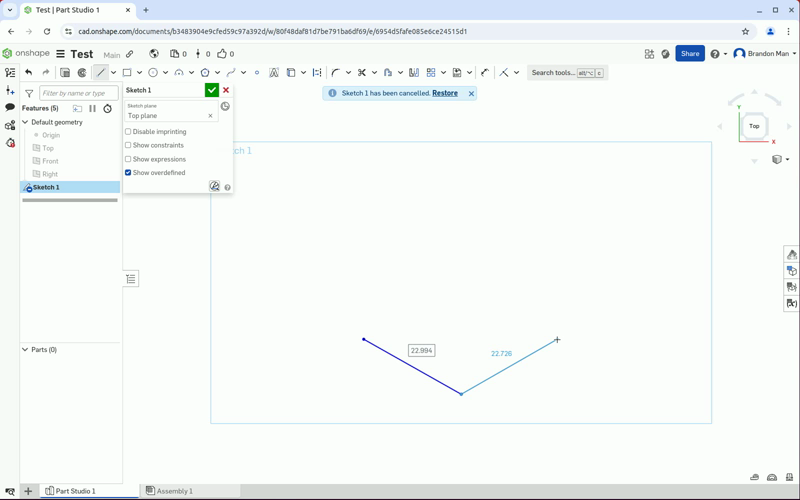
click(557, 339)
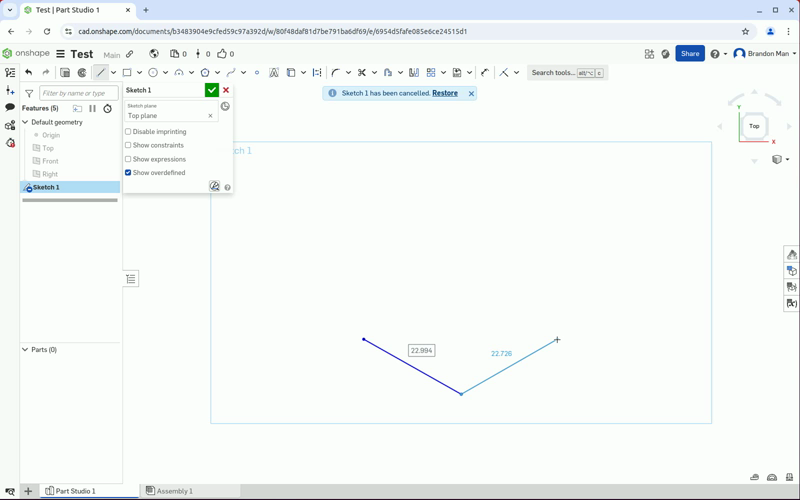
key_up(shift)
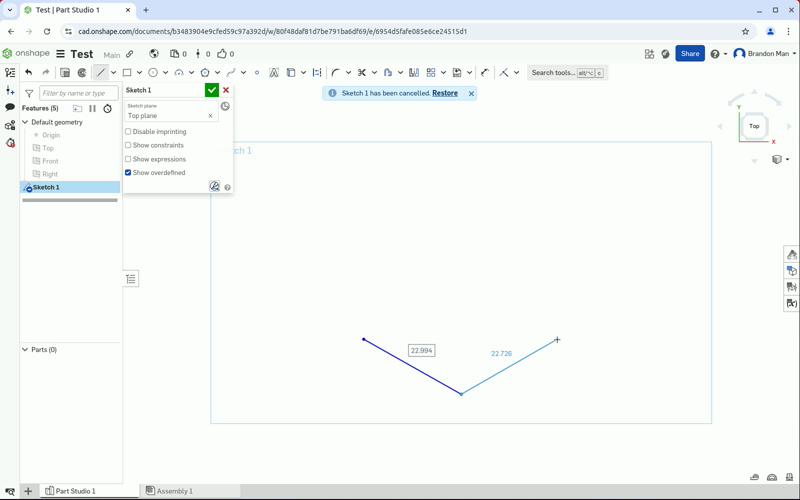
key_down(shift)
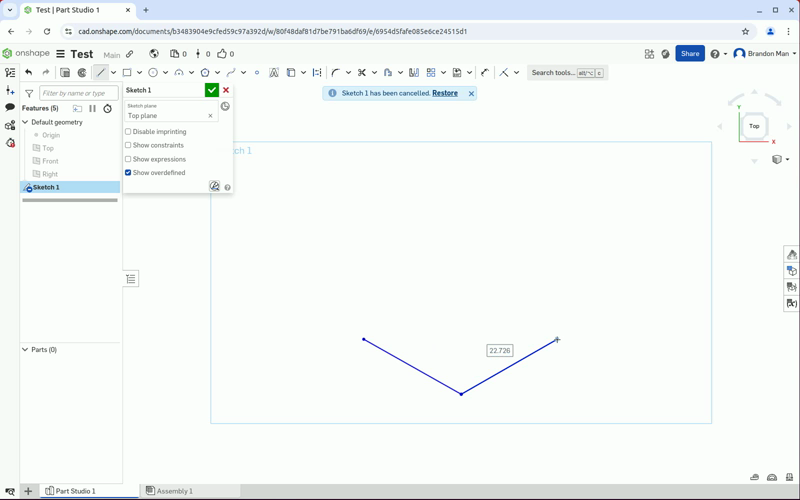
mouse_move(557, 227)
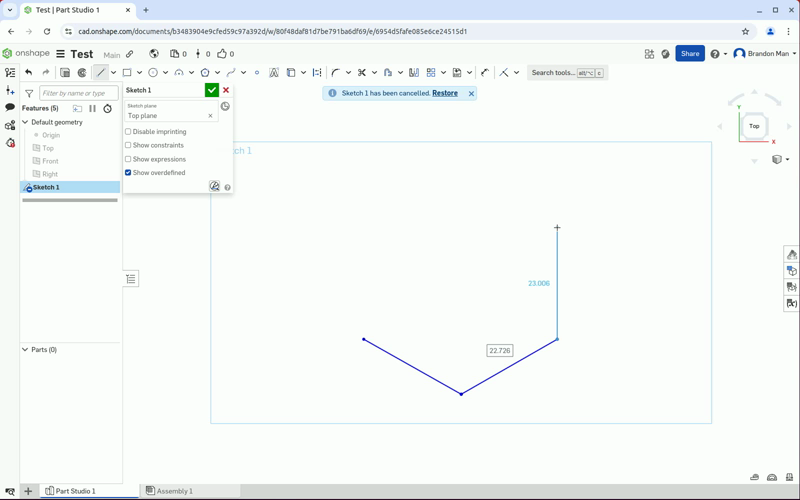
click(557, 227)
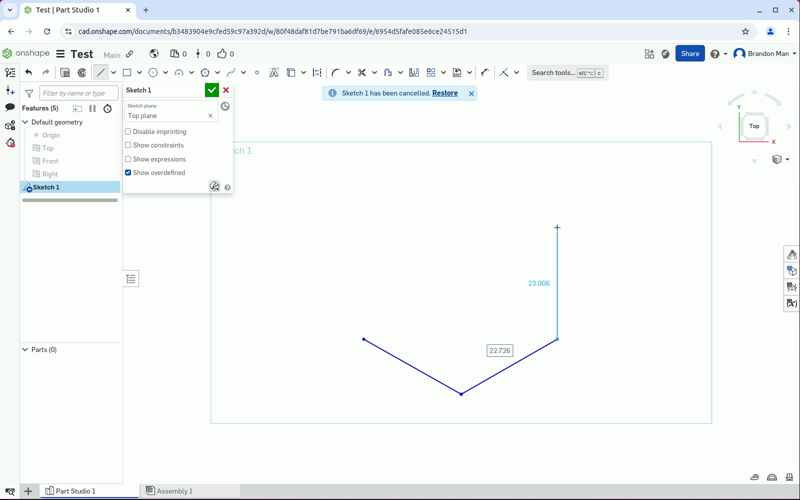
key_up(shift)
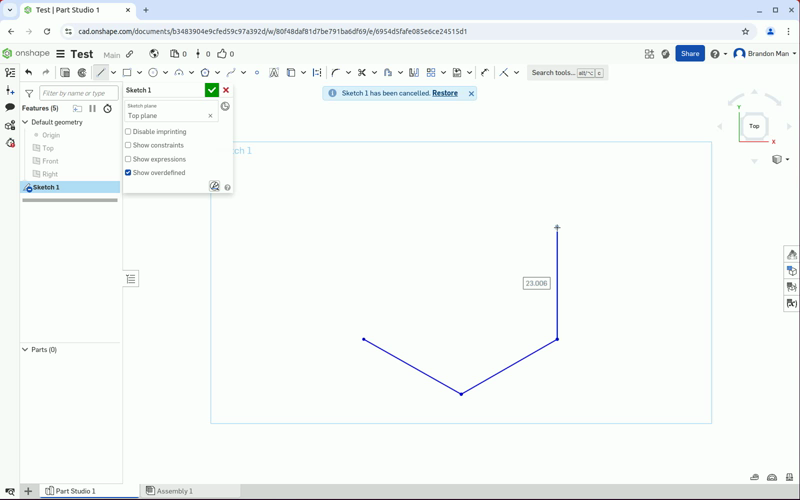
key_down(shift)
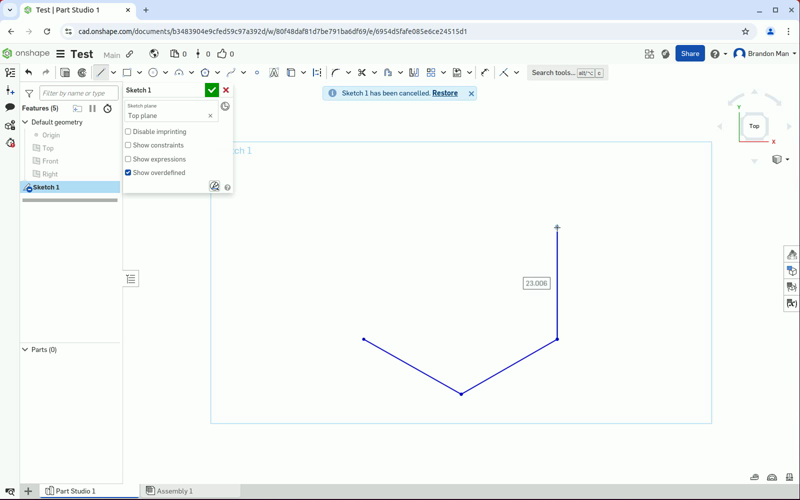
mouse_move(461, 171)
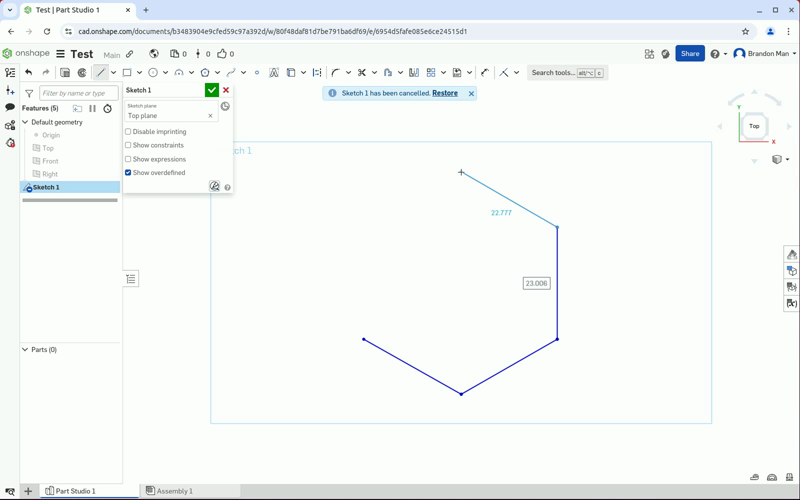
click(461, 171)
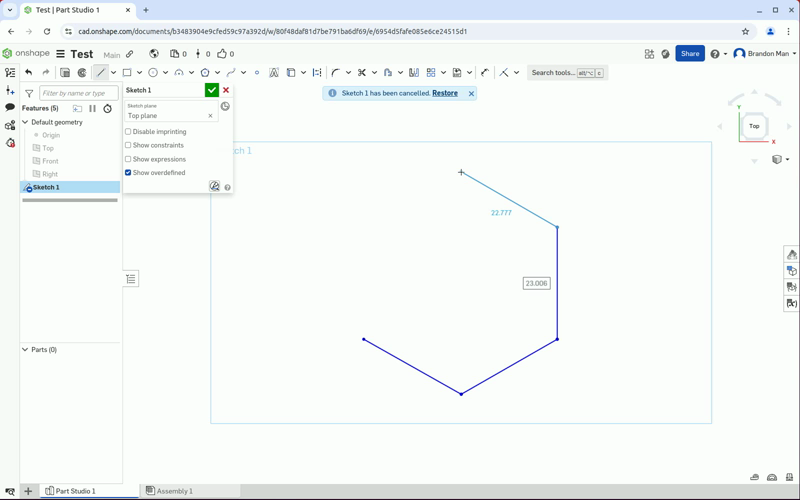
key_up(shift)
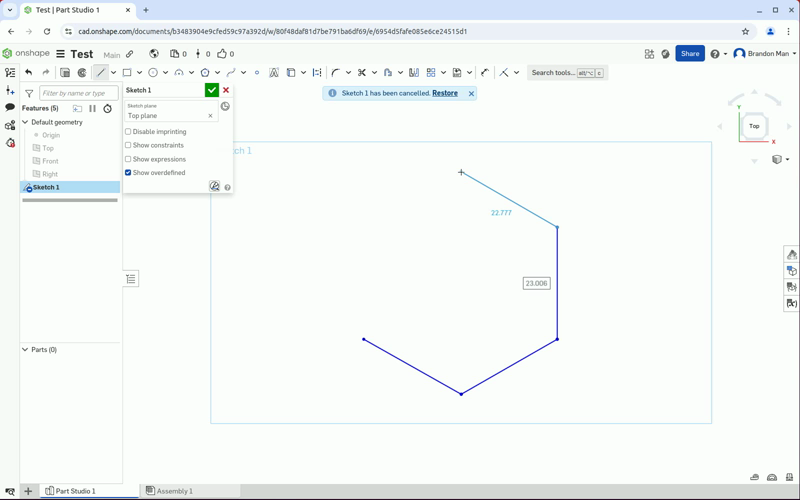
key_down(shift)
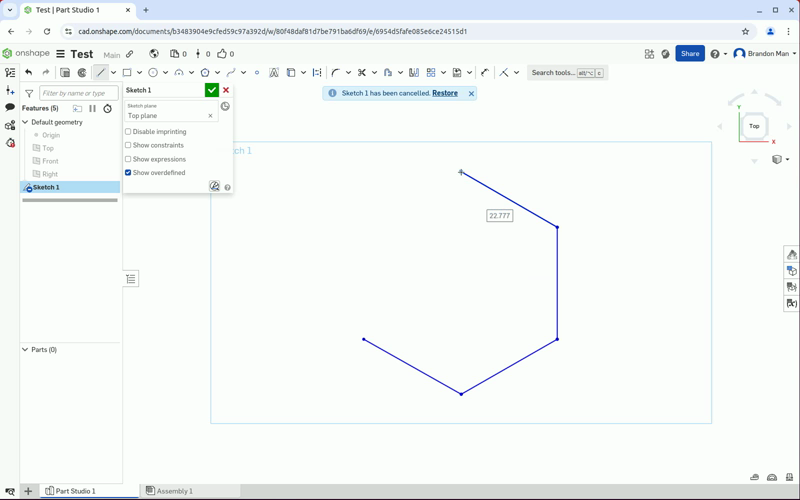
mouse_move(363, 227)
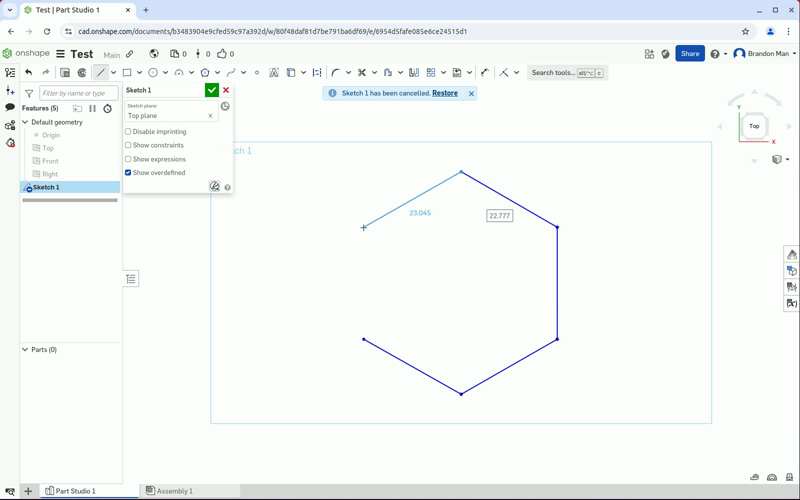
click(363, 227)
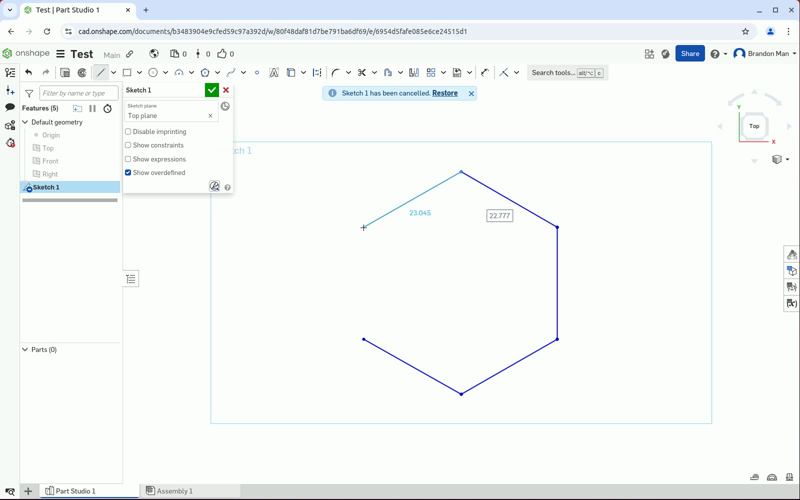
key_up(shift)
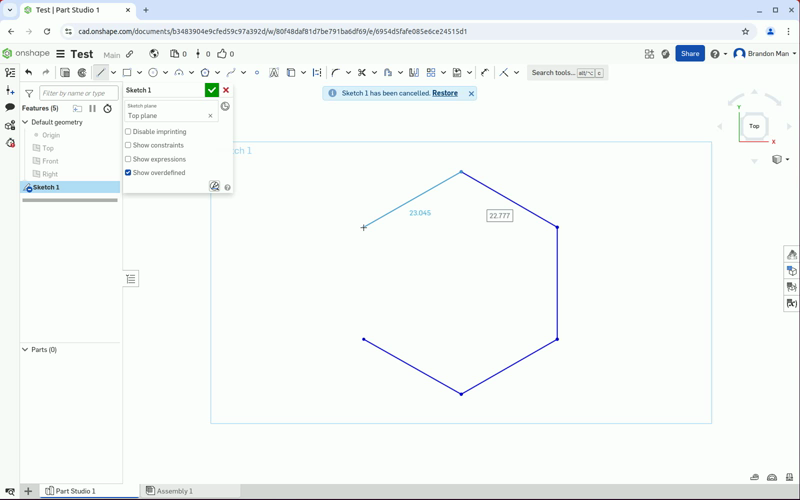
key_down(shift)
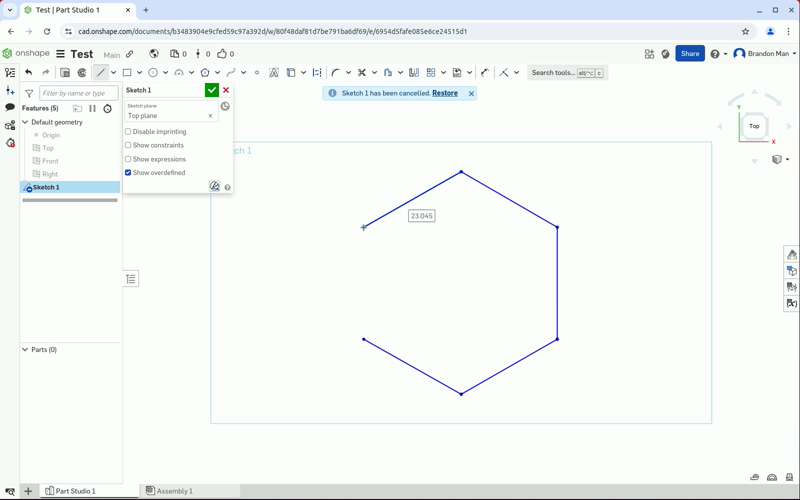
mouse_move(363, 339)
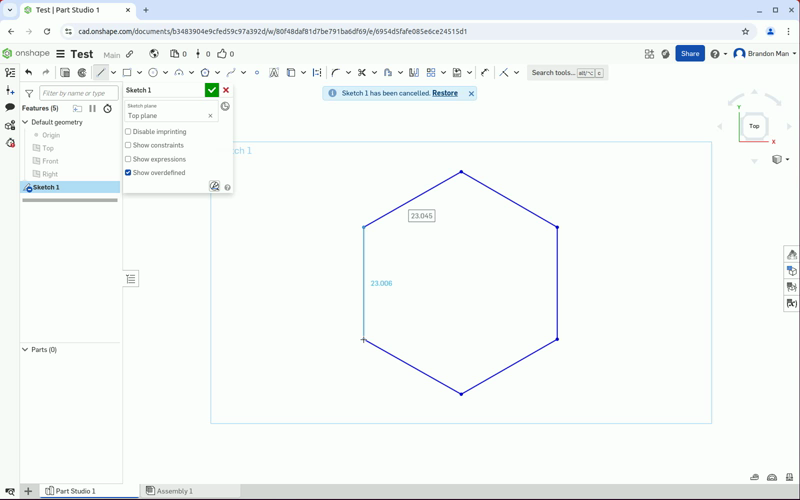
key_up(shift)
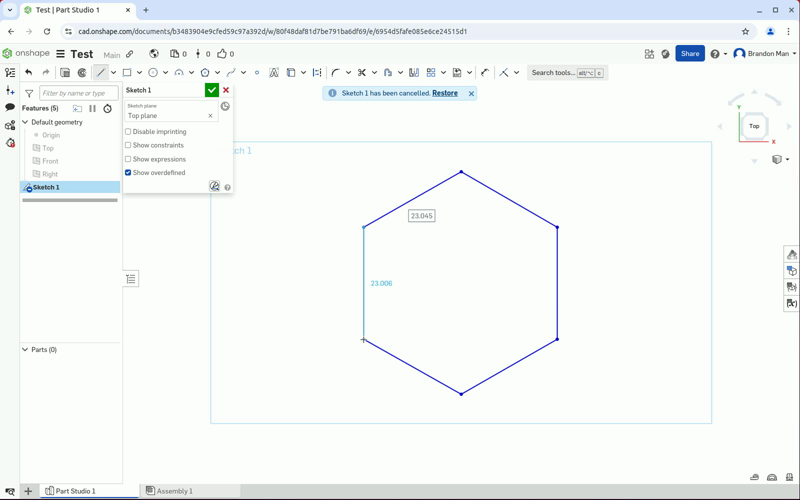
click(363, 339)
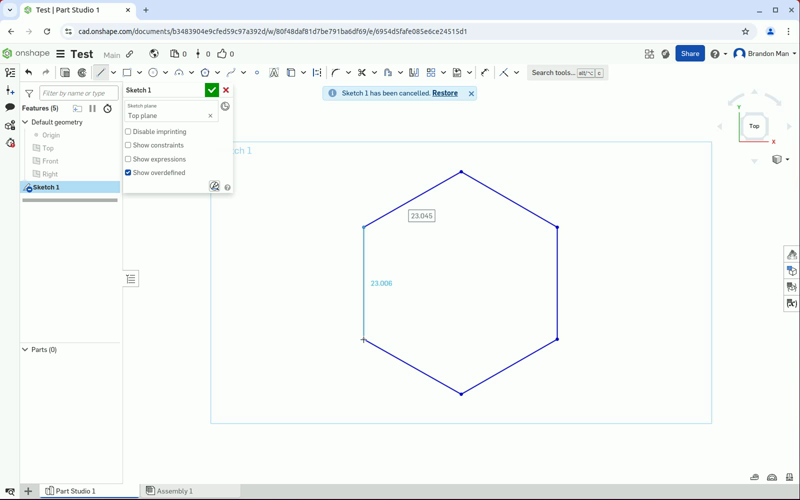
key(esc)
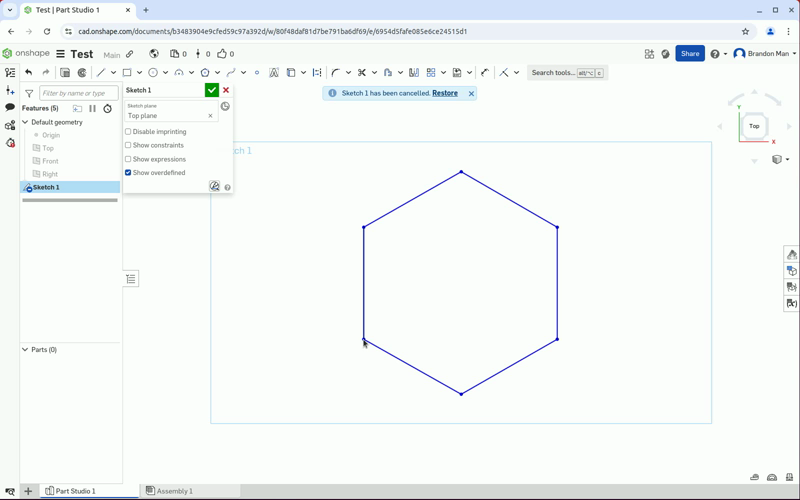
mouse_move(477, 262)
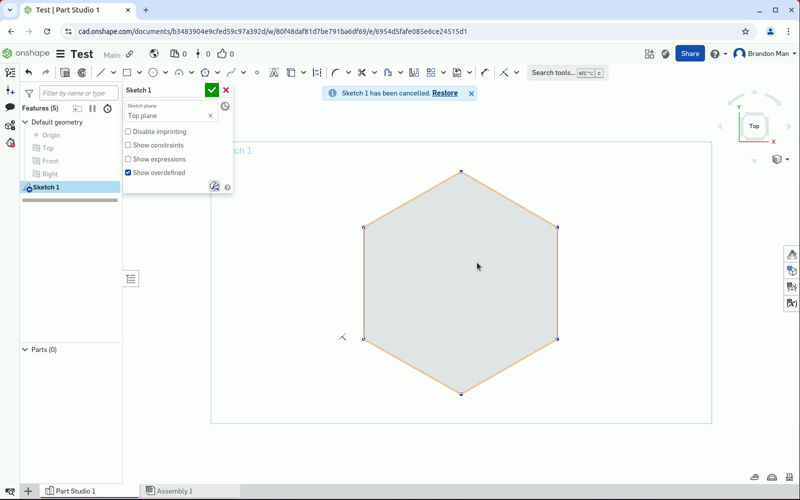
click(477, 262)
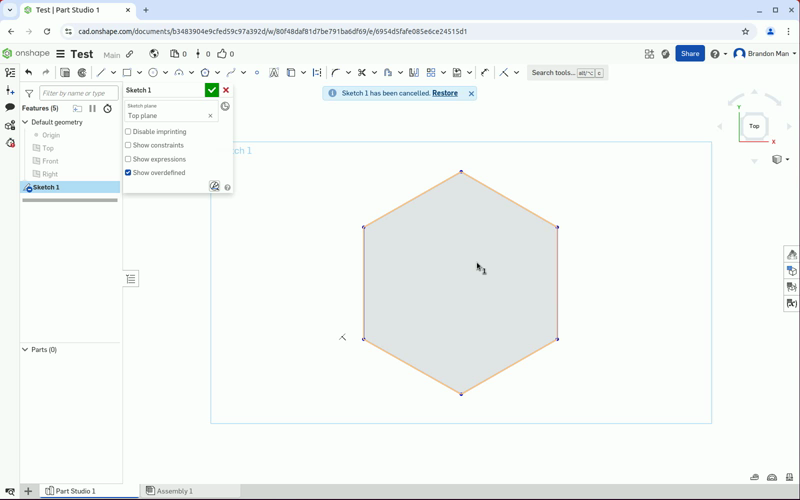
mouse_move(73, 352)
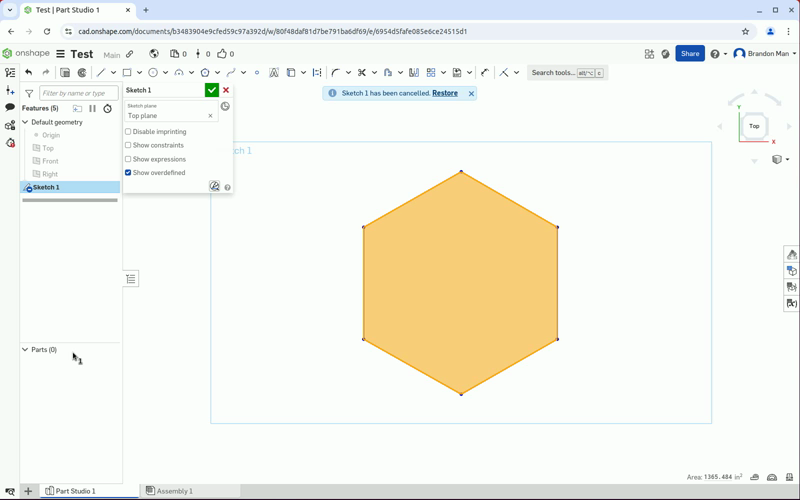
key(shift+y)
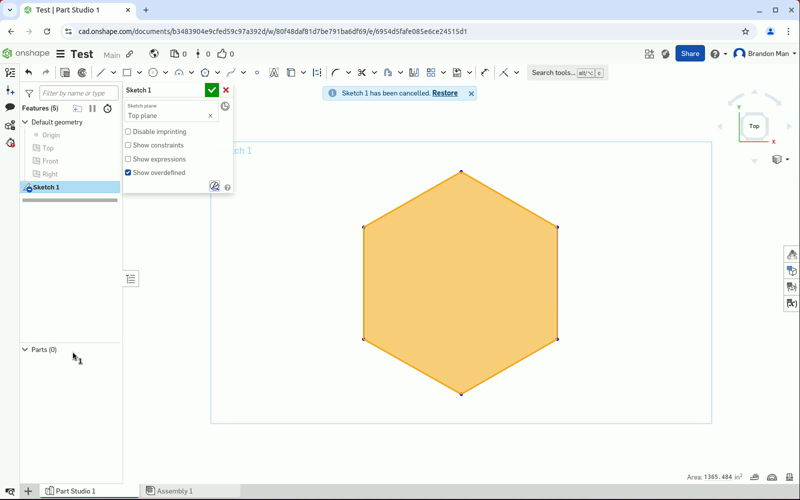
key(shift+e)
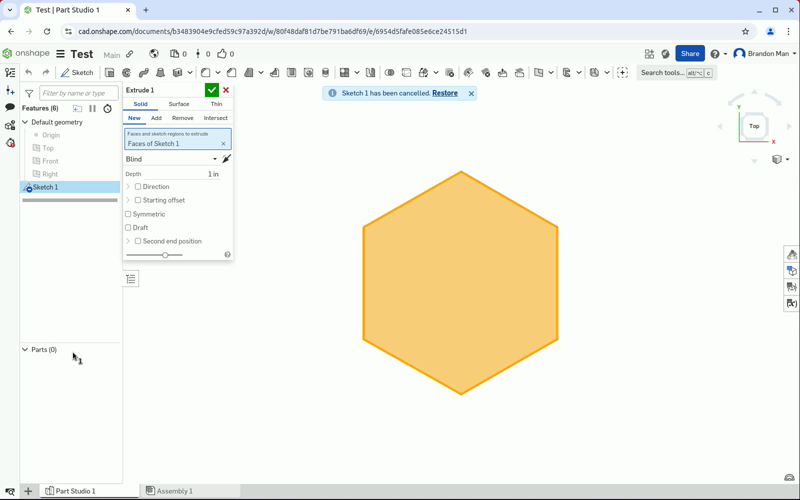
mouse_move(143, 106)
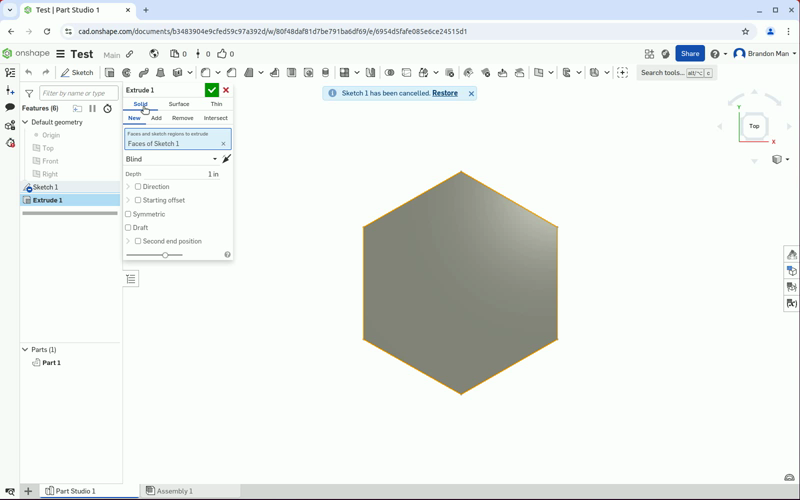
click(143, 106)
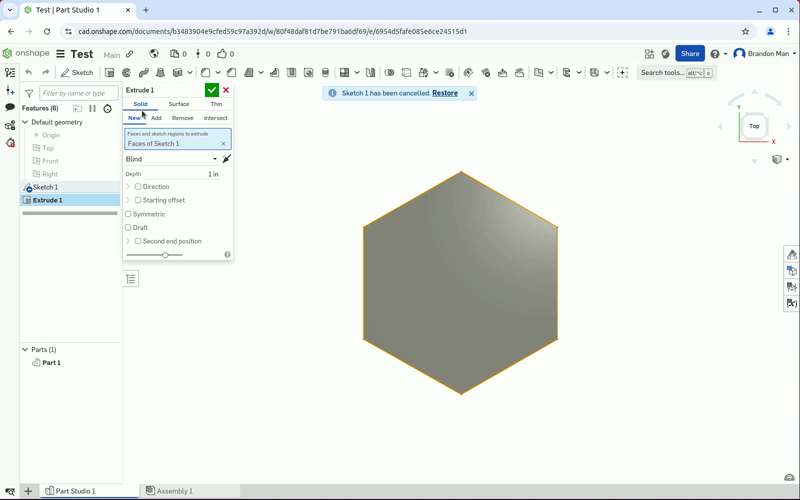
mouse_move(137, 120)
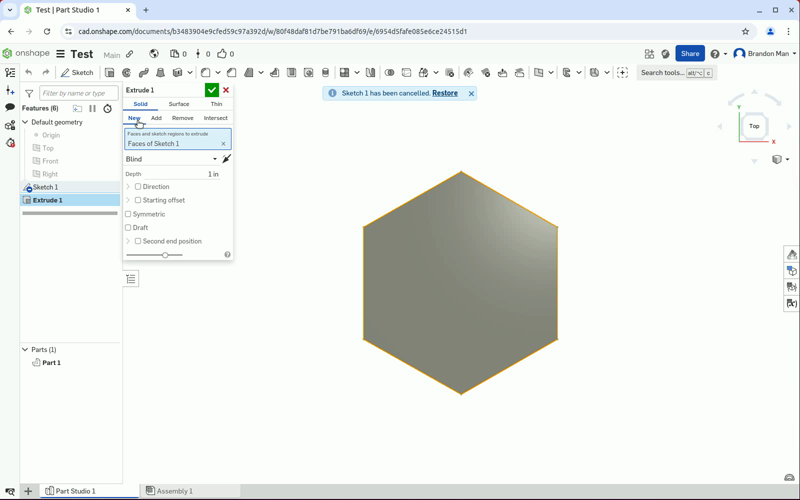
click(137, 120)
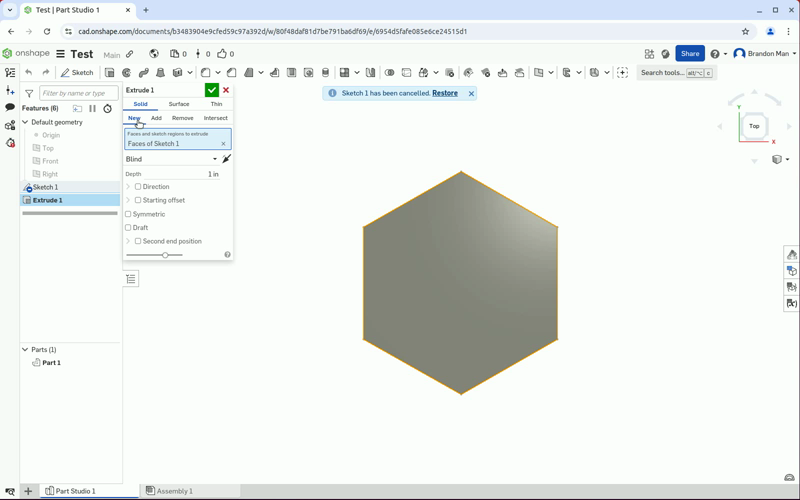
key(tab, 4)
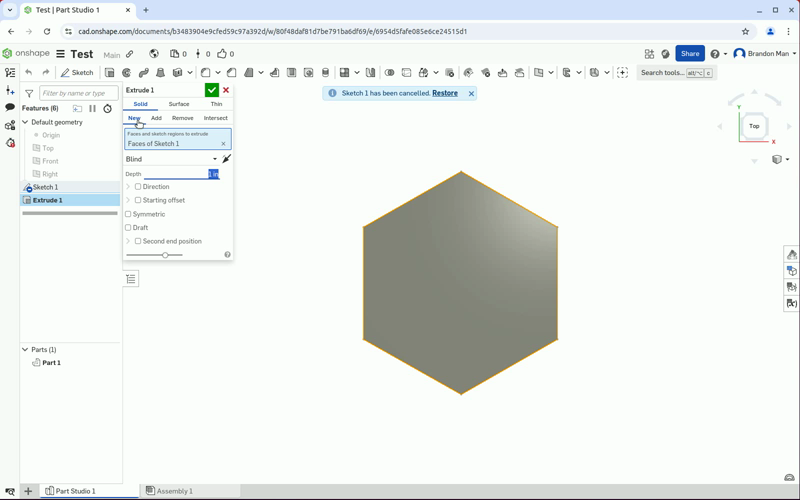
text(1.204)
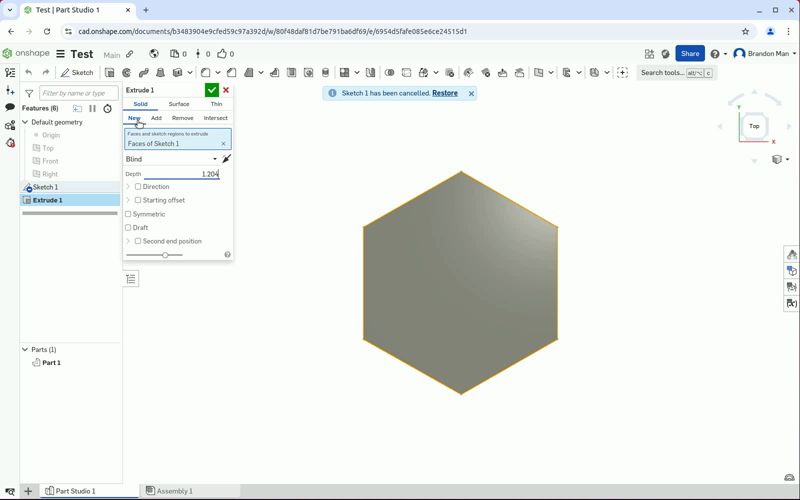
key(enter)
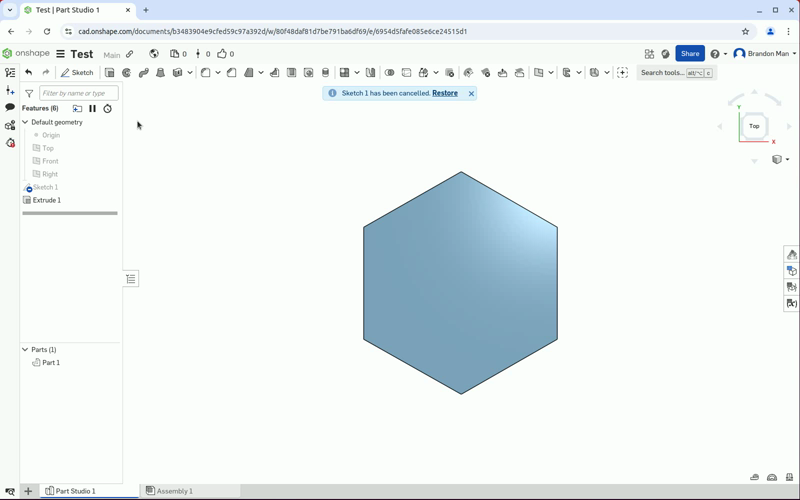
key(shift+h)
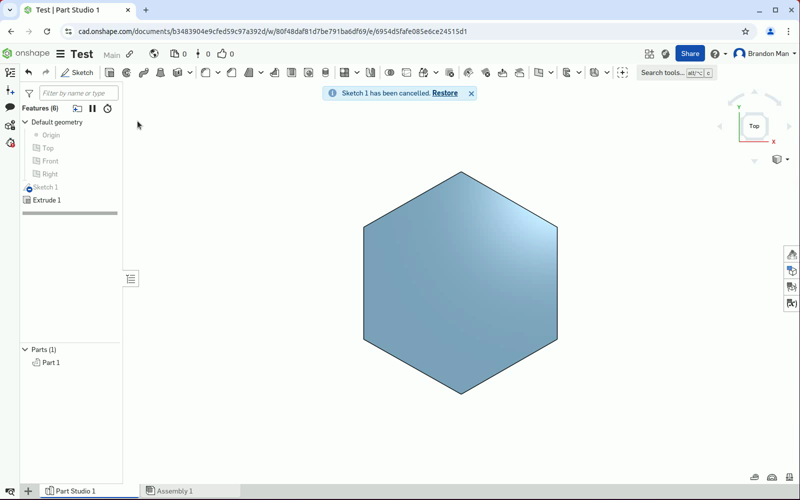
key(shift+h)
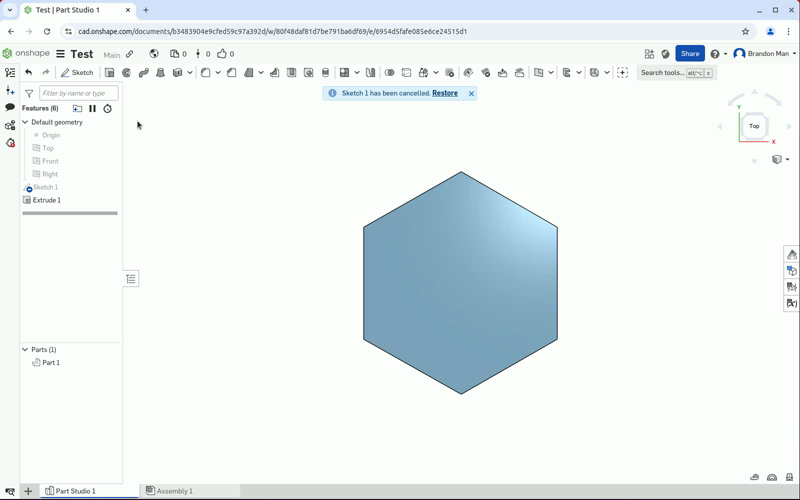
mouse_move(73, 189)
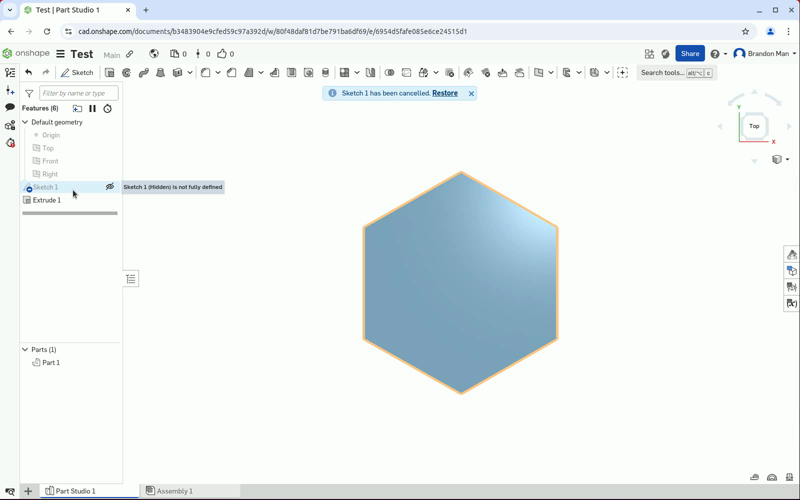
click(73, 189)
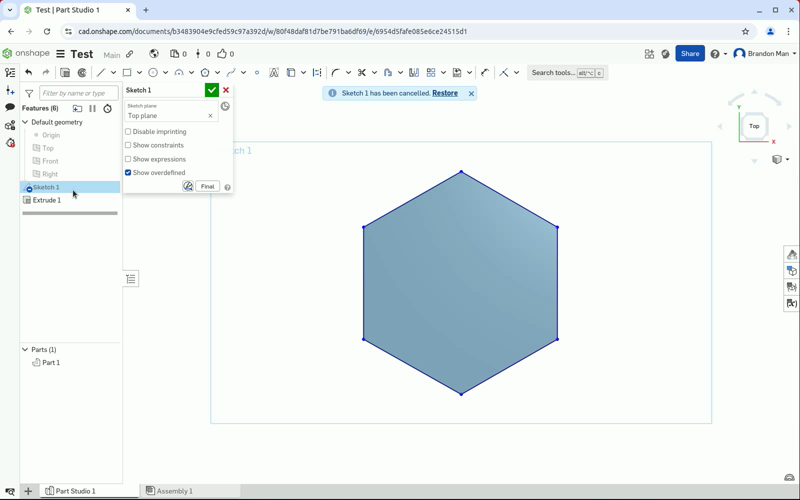
mouse_move(229, 92)
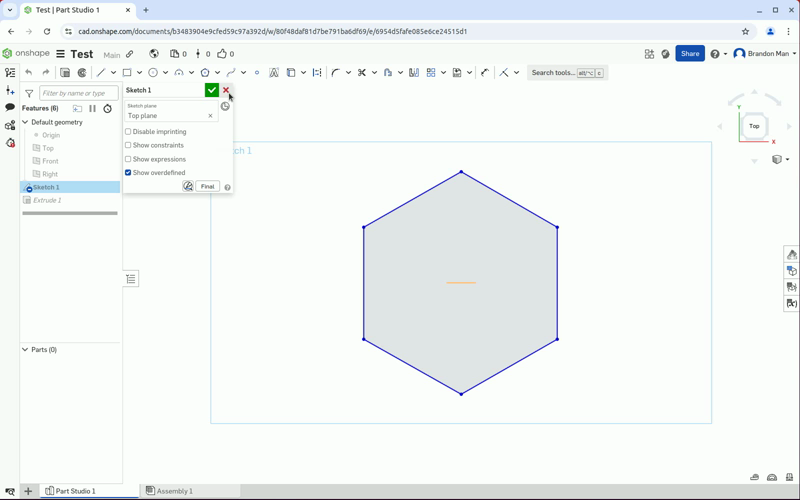
click(229, 92)
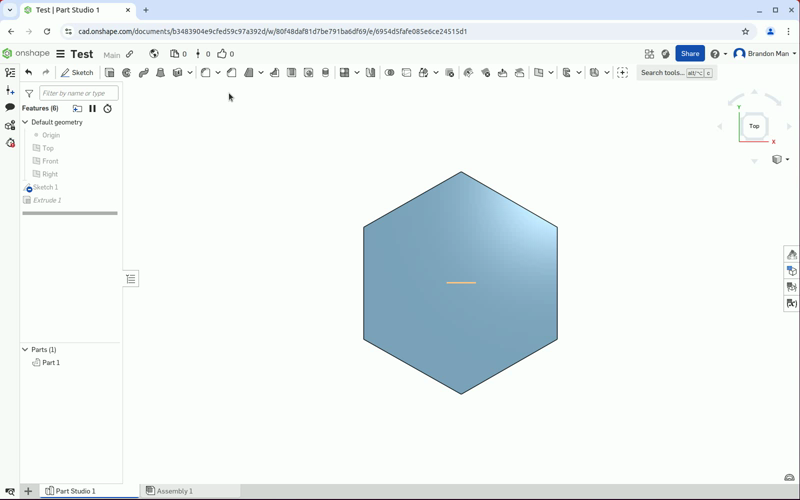
mouse_move(541, 75)
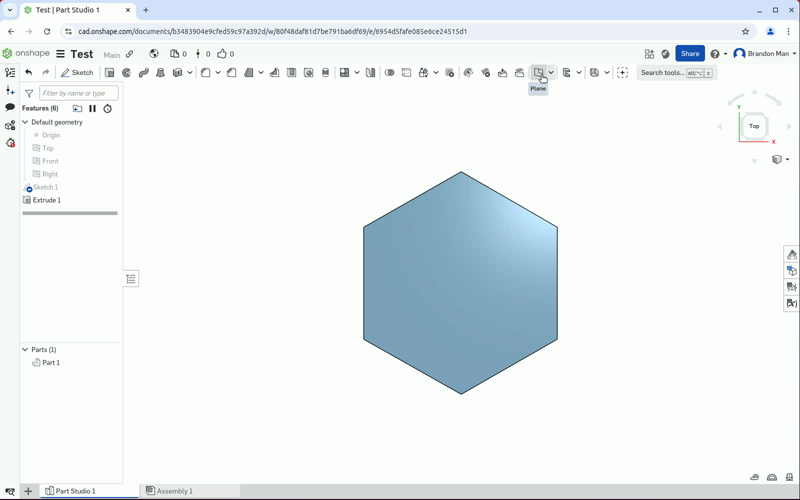
click(541, 75)
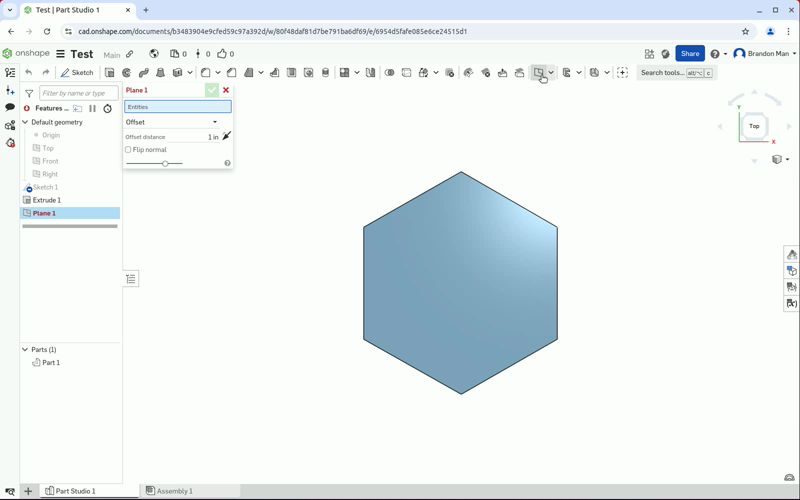
mouse_move(73, 150)
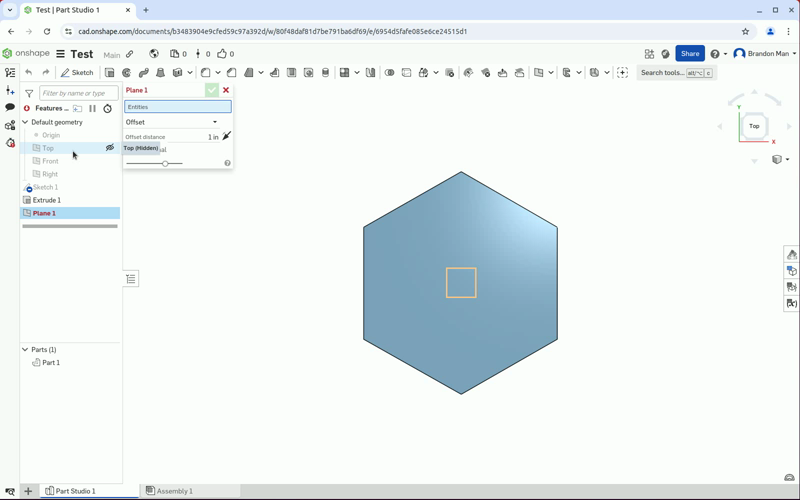
click(73, 150)
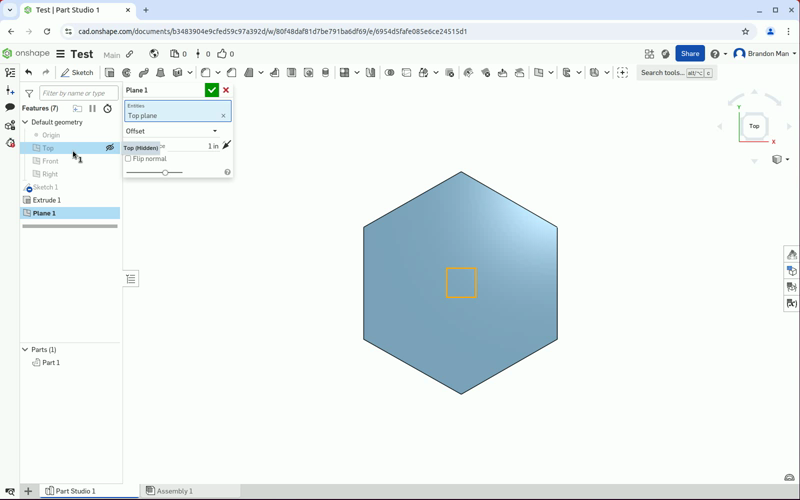
key(tab, 2)
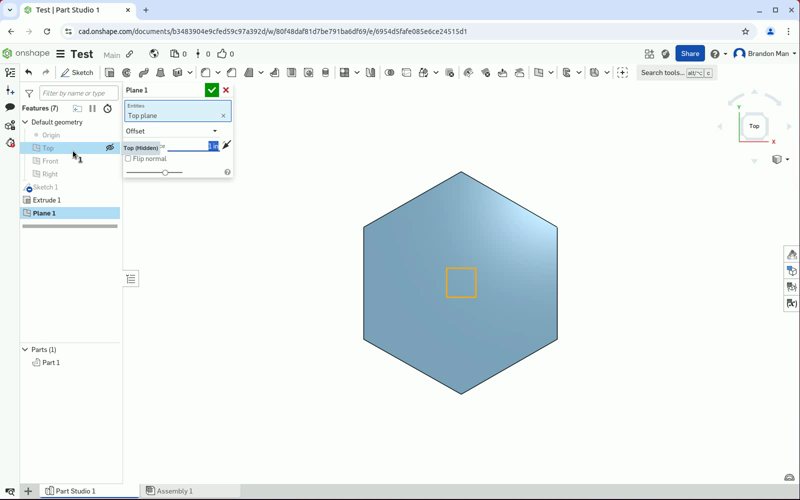
text(1.202)
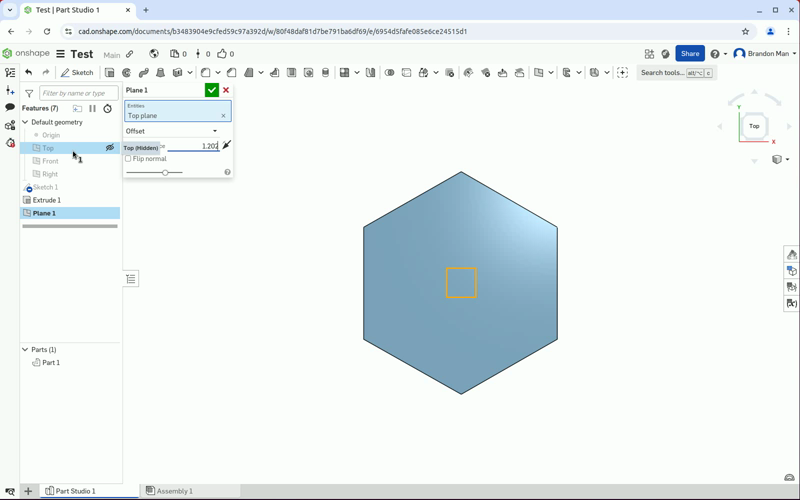
key(enter, 2)
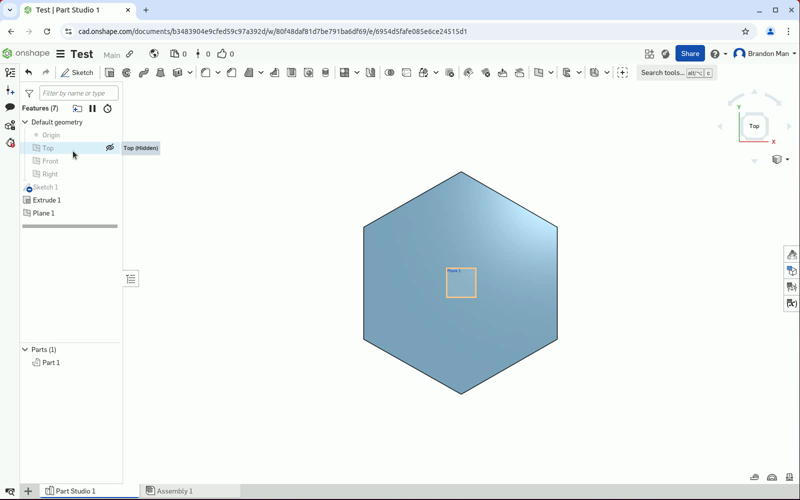
key(shift+s)
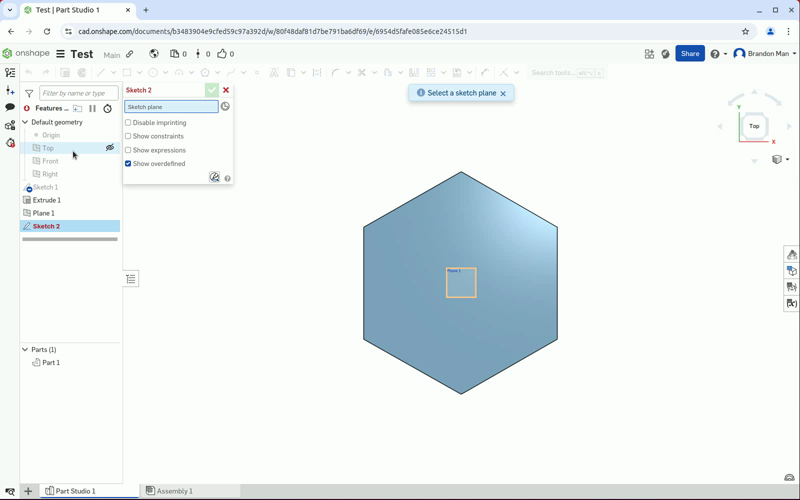
mouse_move(73, 215)
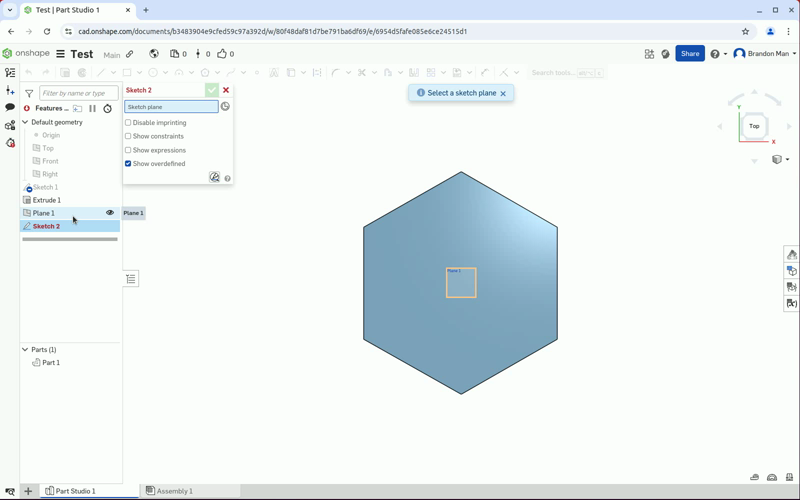
click(73, 215)
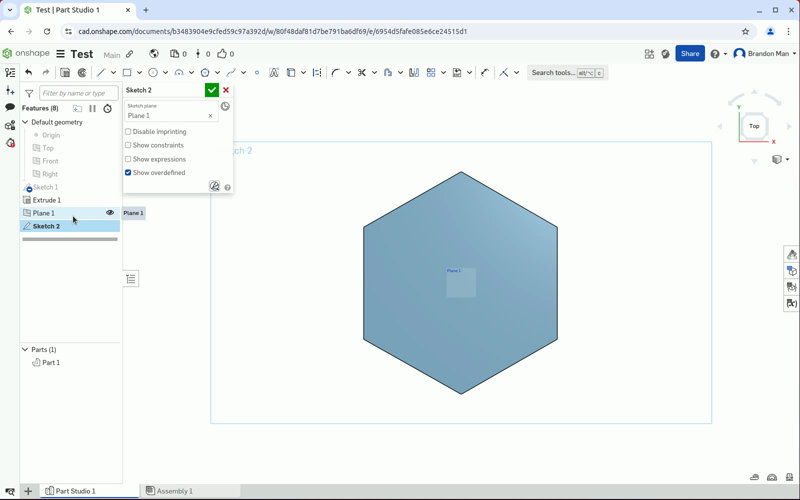
mouse_move(73, 352)
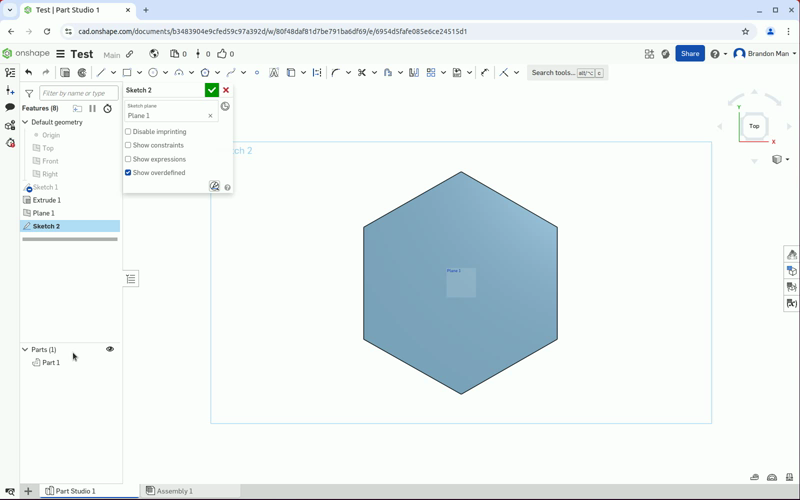
key(y)
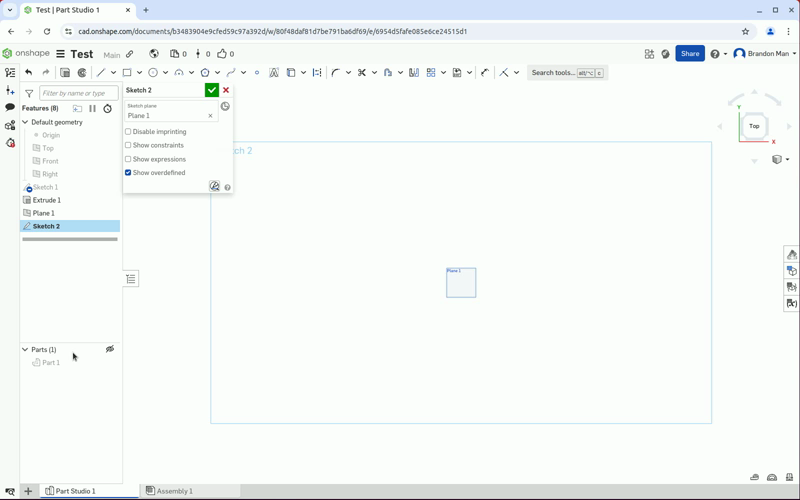
key(c)
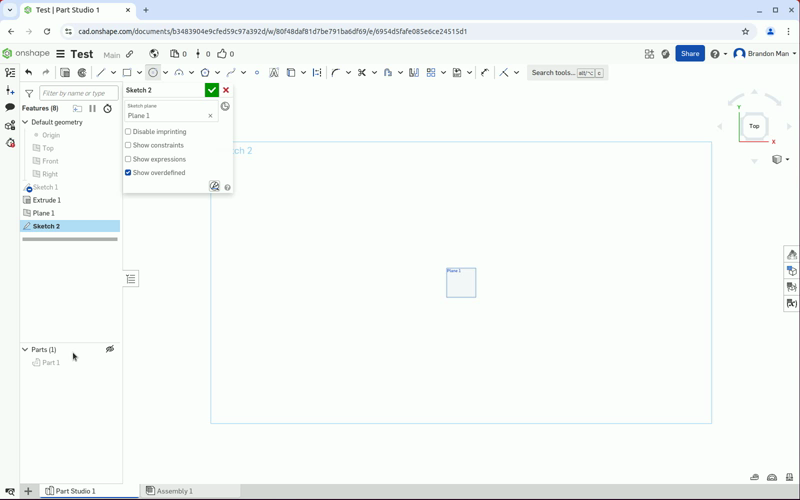
key_down(shift)
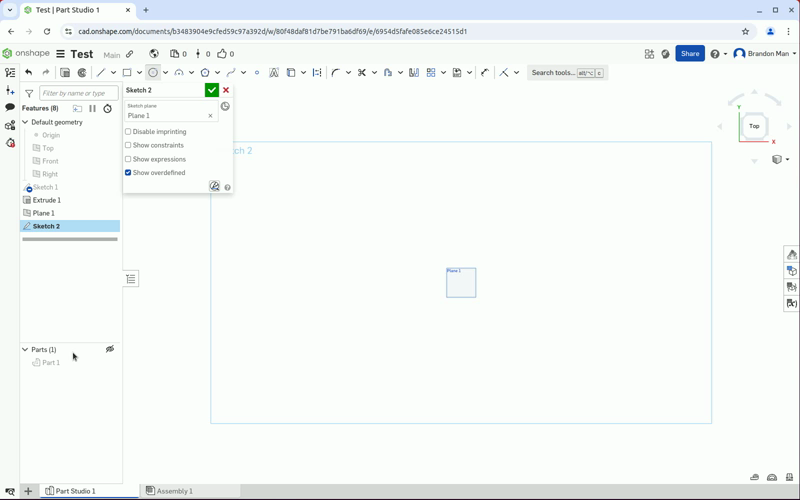
mouse_move(414, 365)
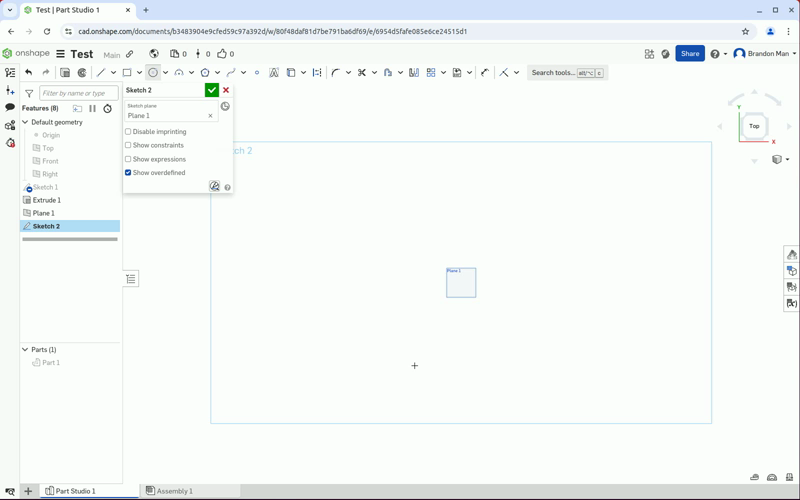
click(414, 365)
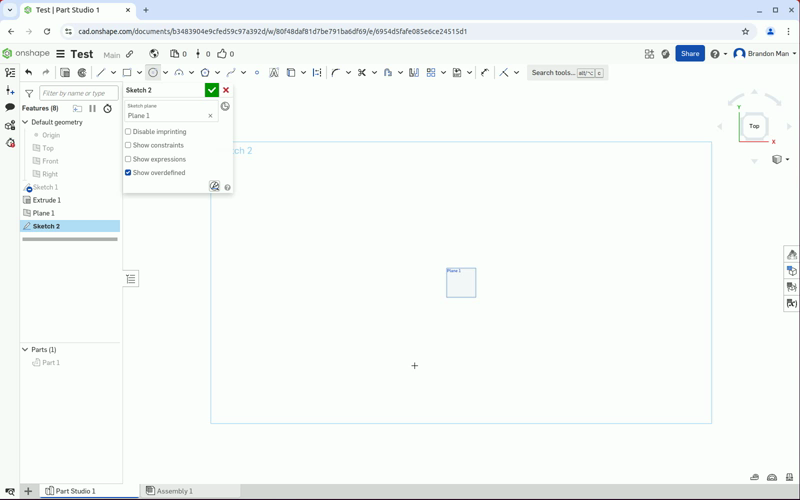
key_up(shift)
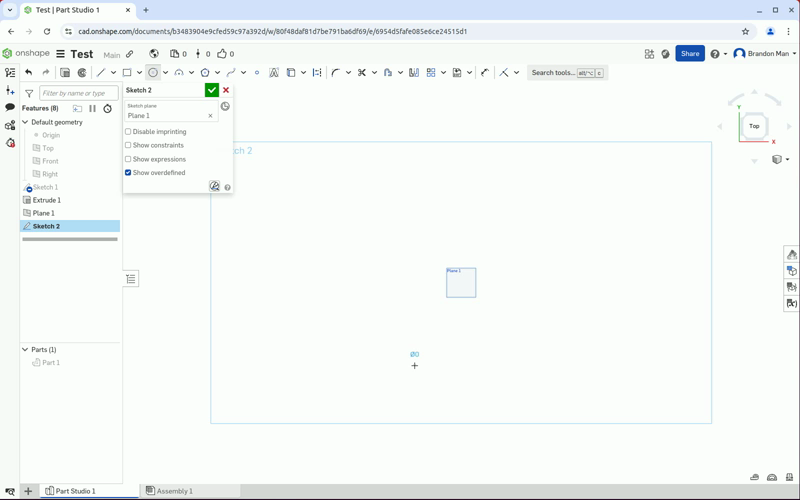
mouse_move(416, 365)
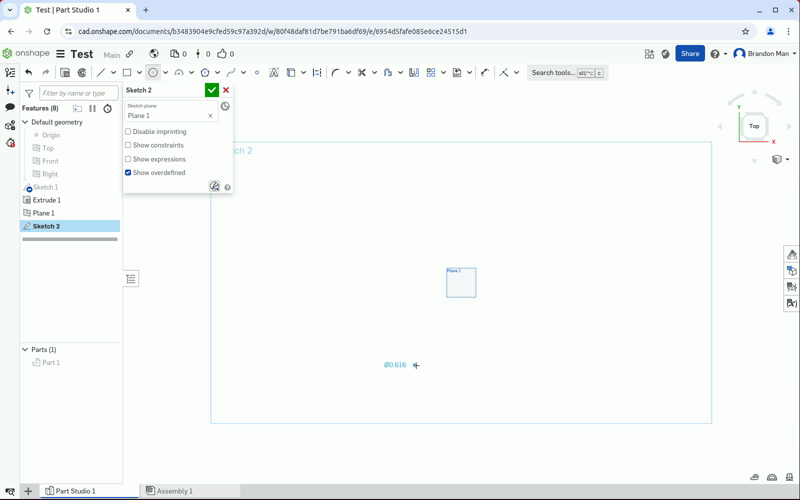
scroll(6)
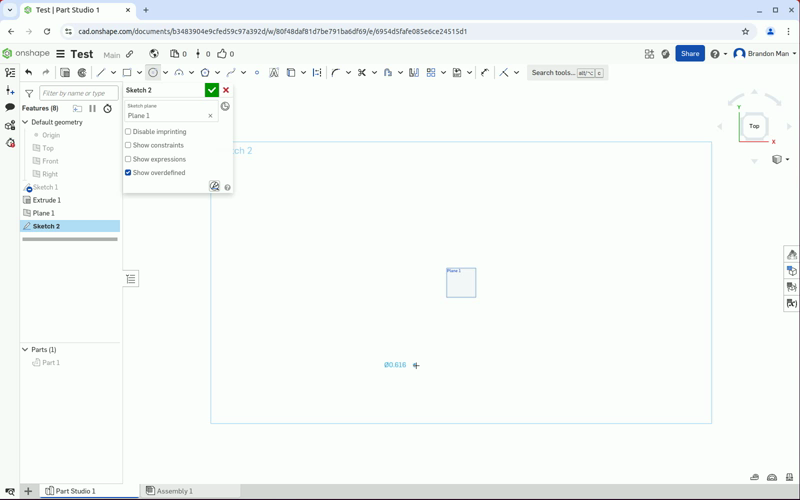
scroll(6)
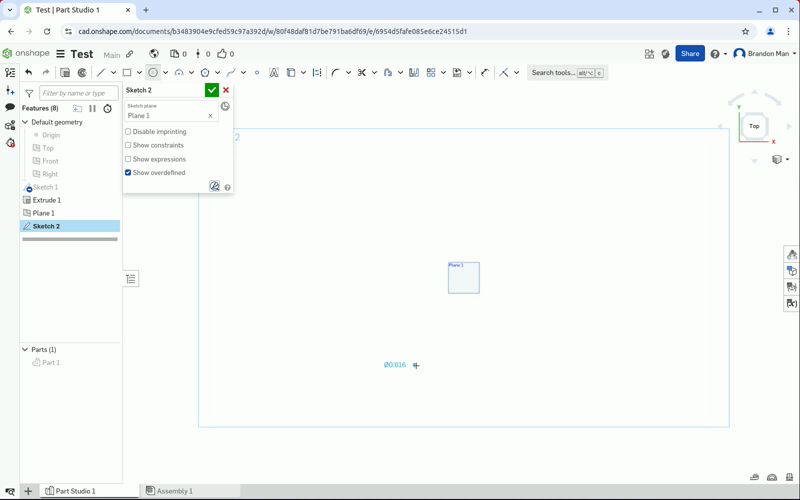
scroll(6)
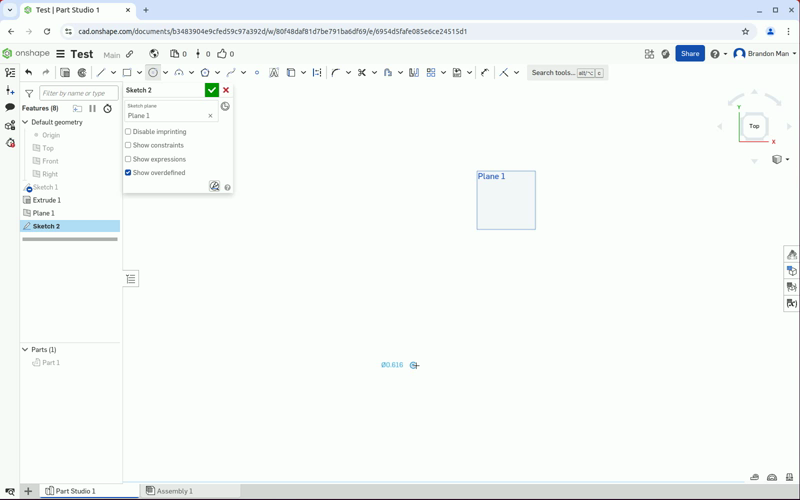
scroll(6)
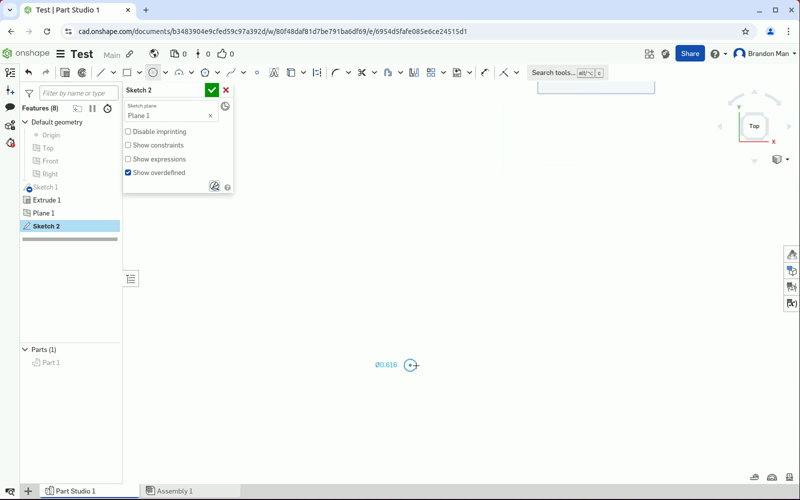
scroll(6)
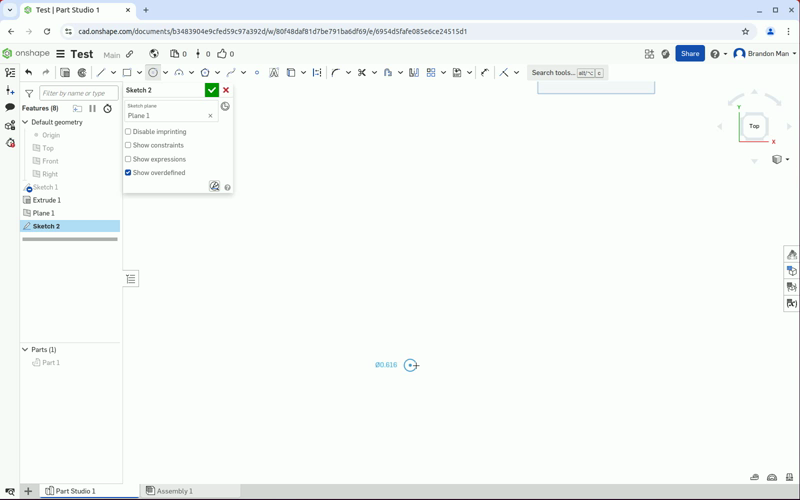
scroll(6)
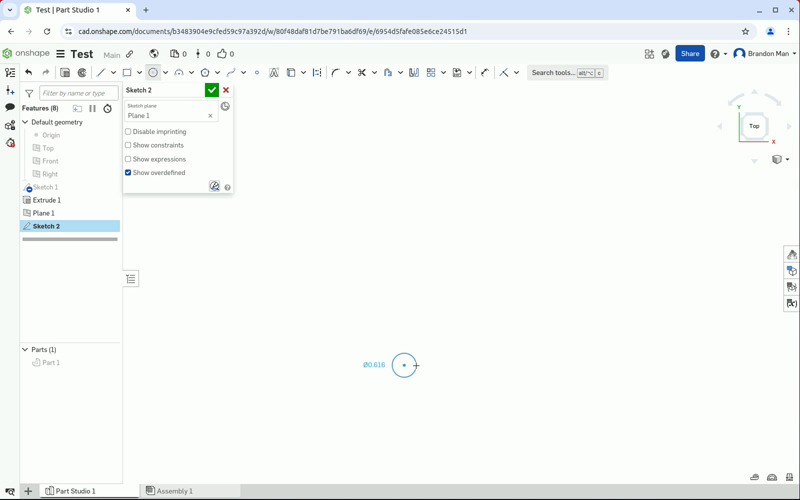
scroll(6)
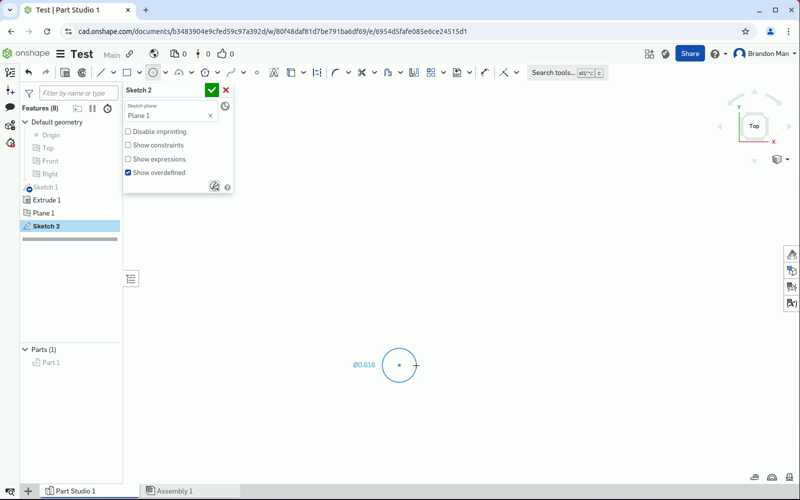
click(416, 365)
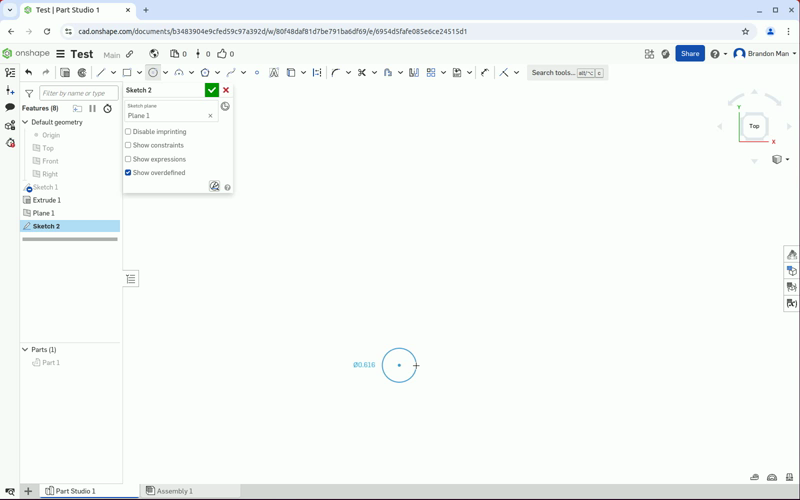
scroll(-6)
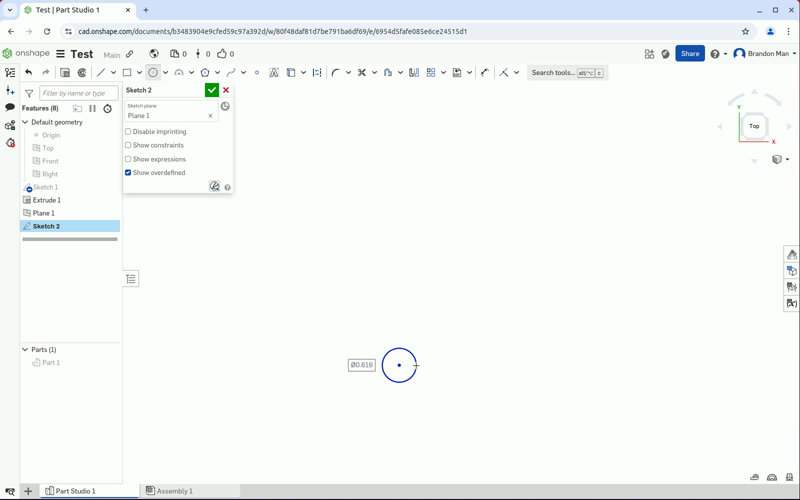
scroll(-6)
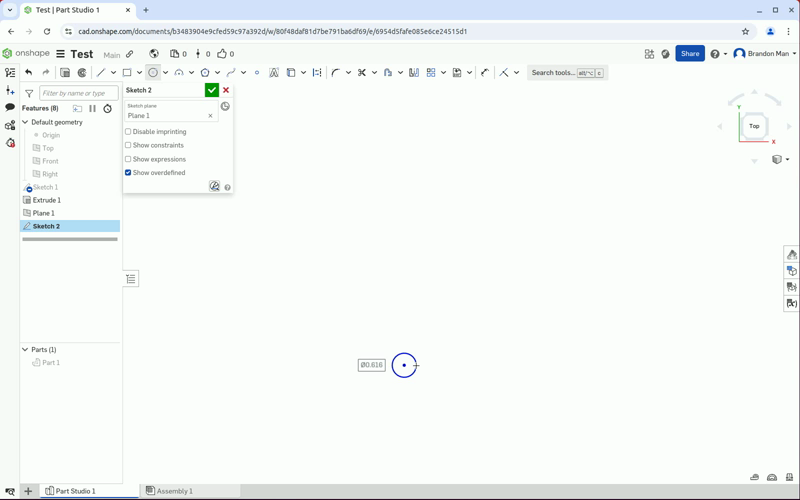
scroll(-6)
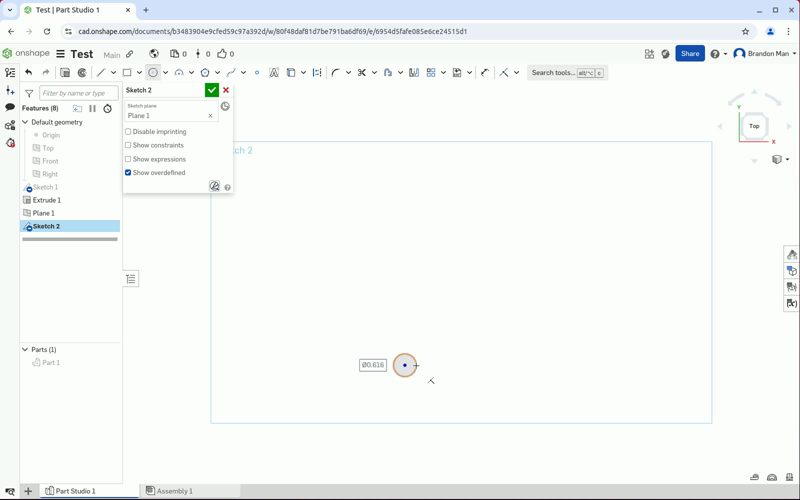
scroll(-6)
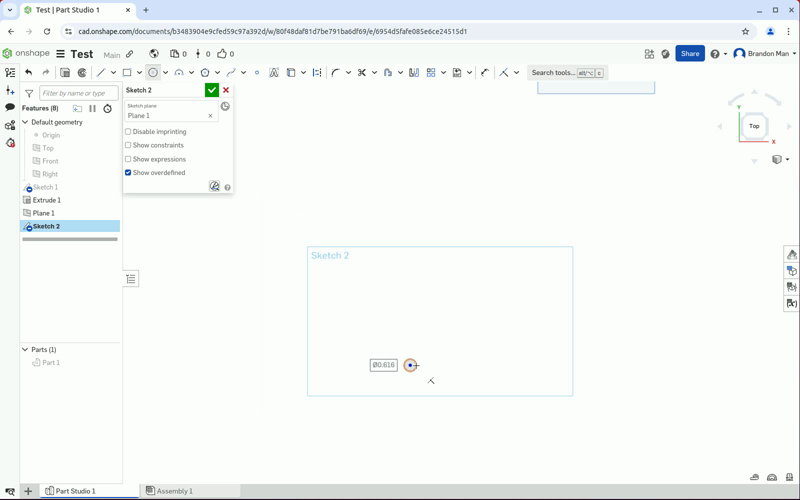
scroll(-6)
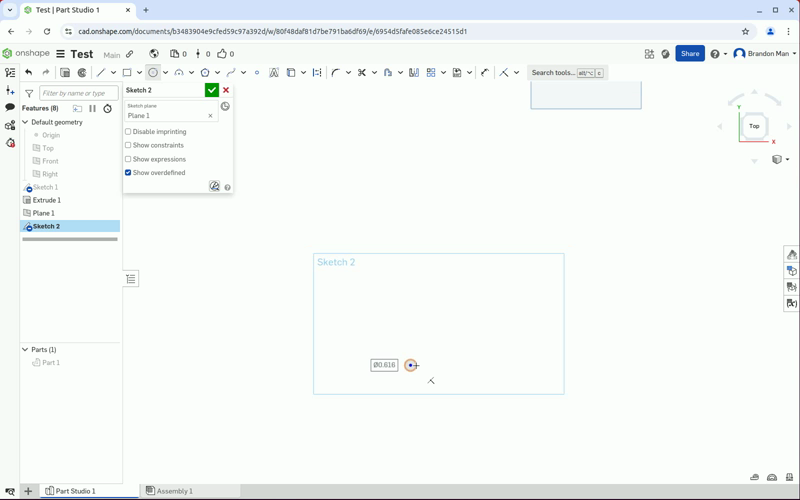
scroll(-6)
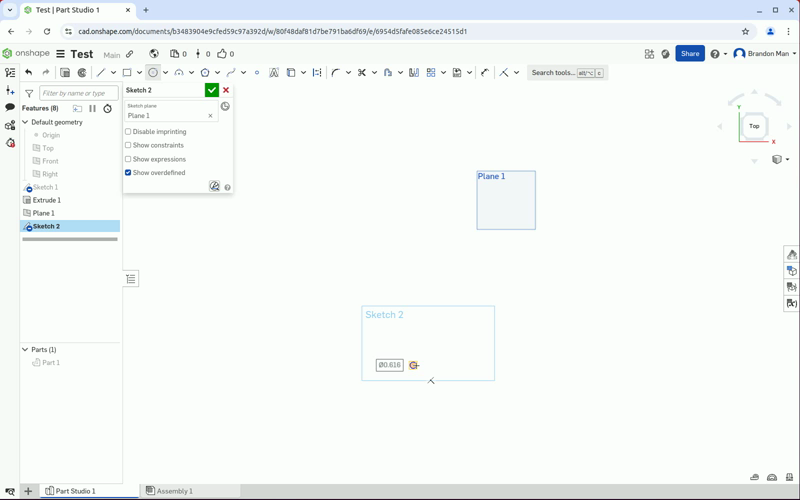
scroll(-6)
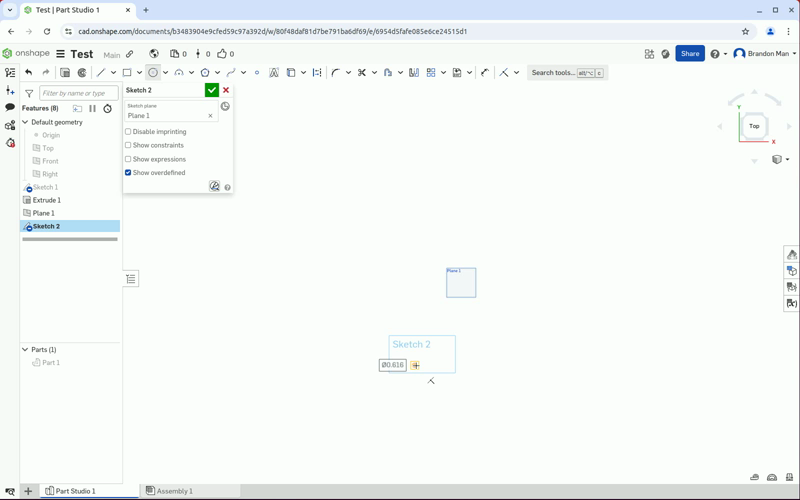
key(esc)
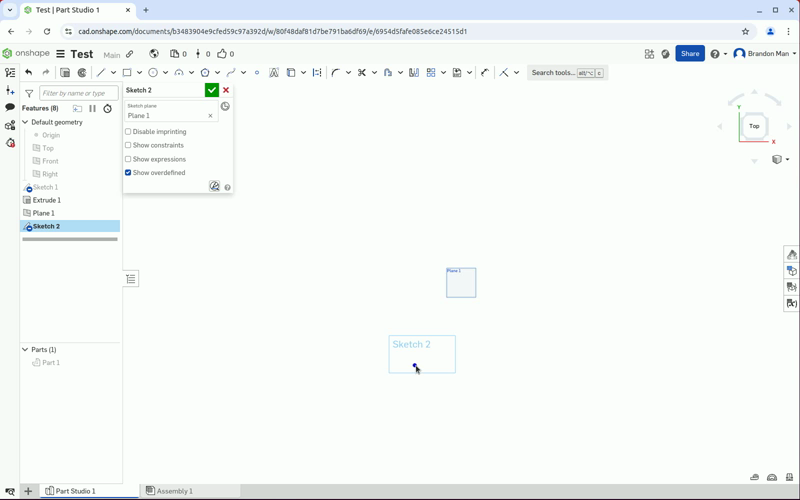
mouse_move(412, 364)
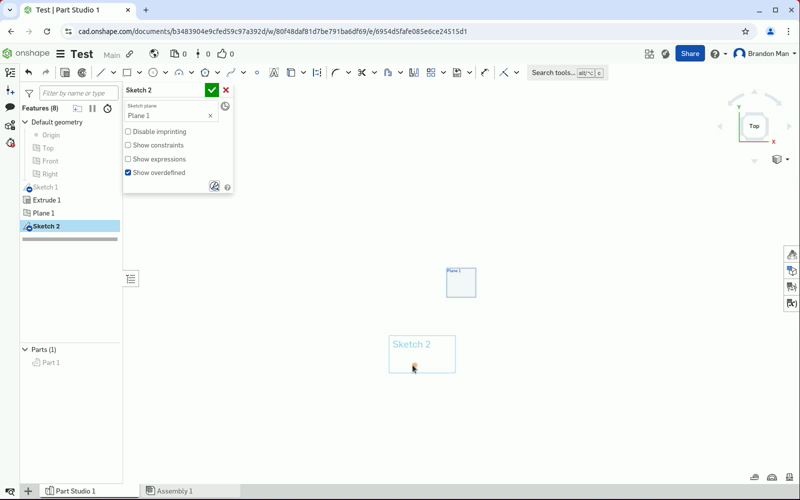
scroll(6)
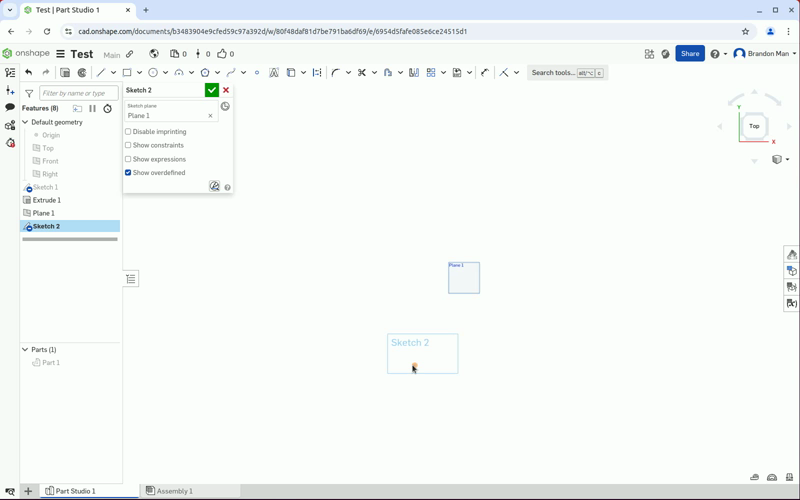
scroll(6)
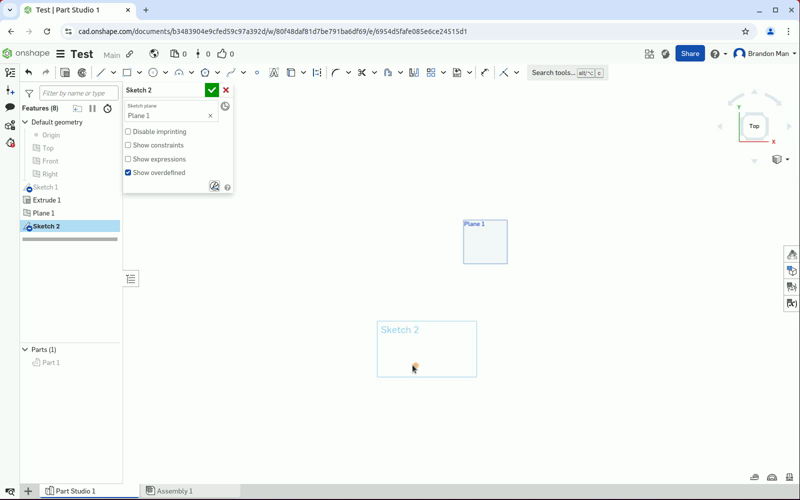
scroll(6)
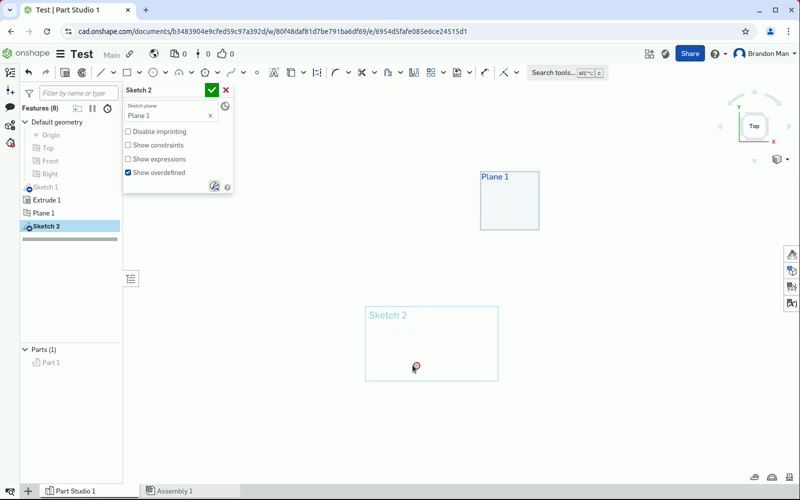
scroll(6)
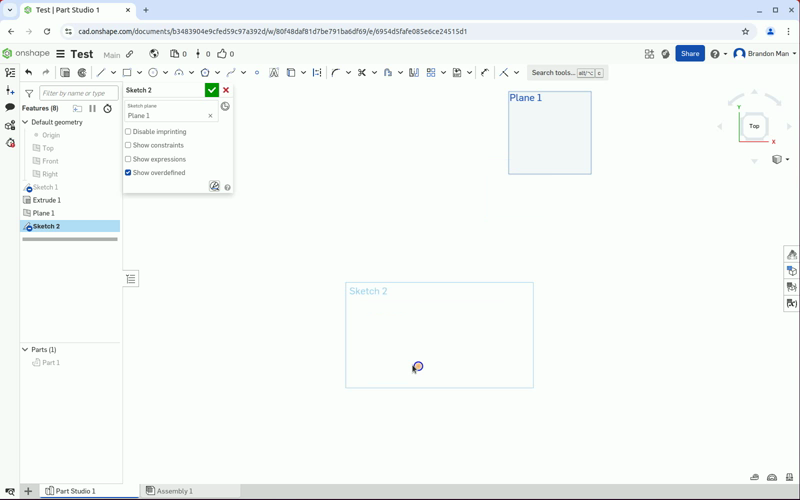
scroll(6)
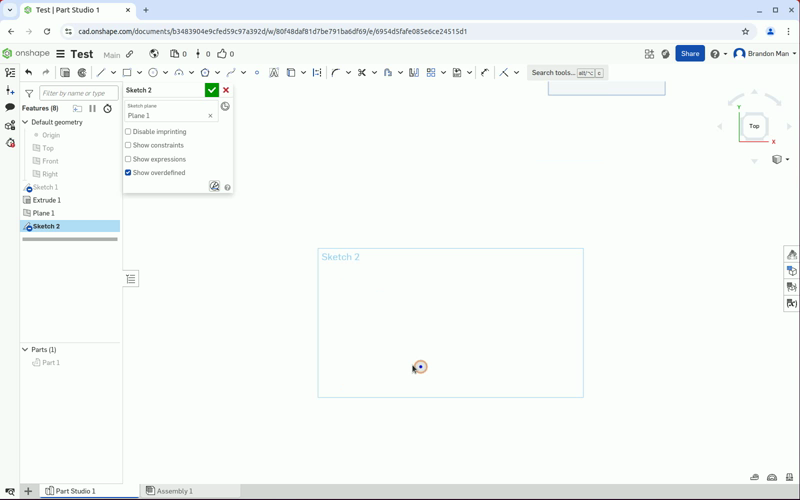
scroll(6)
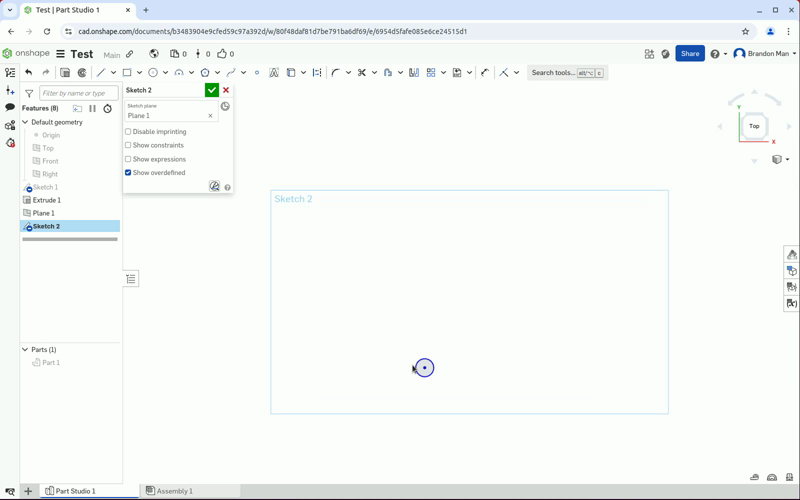
scroll(6)
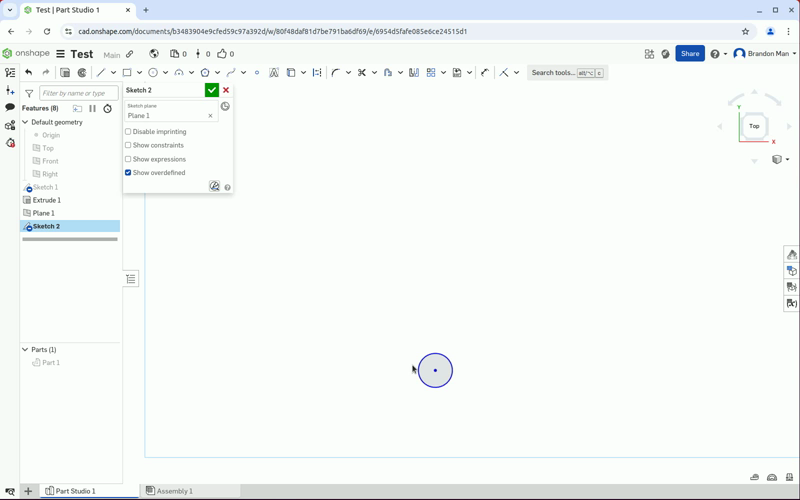
click(412, 364)
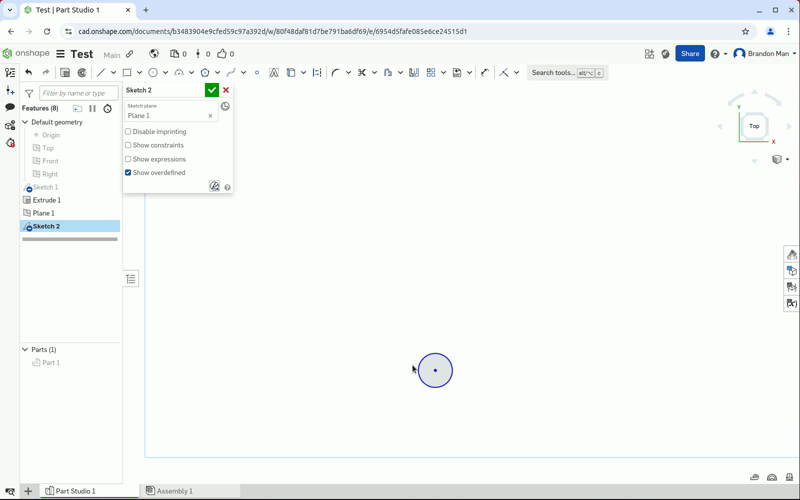
scroll(-6)
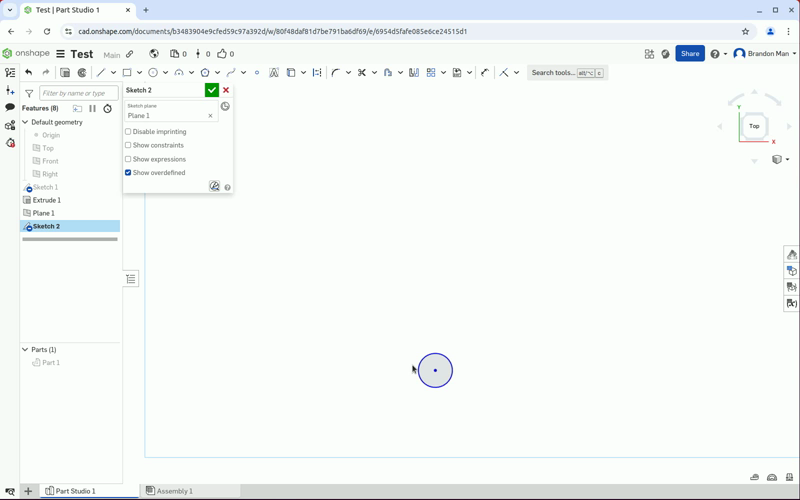
scroll(-6)
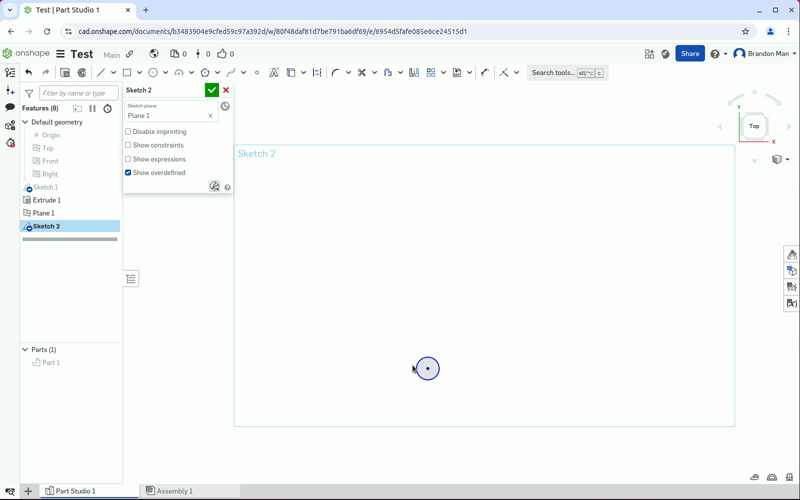
scroll(-6)
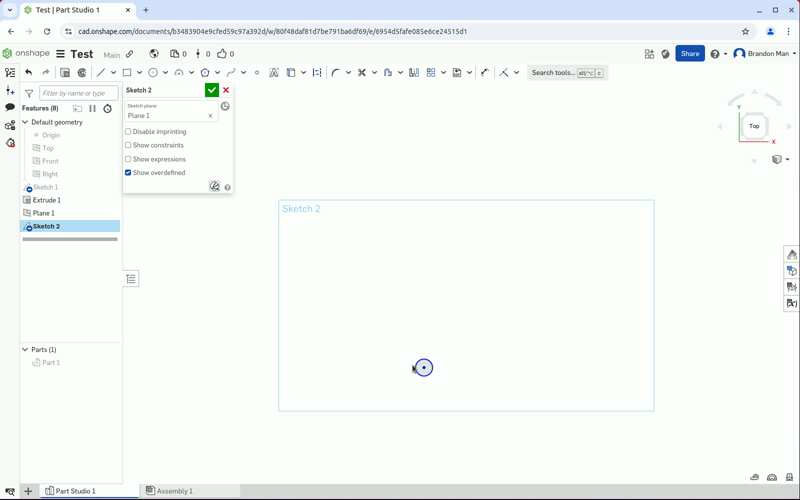
scroll(-6)
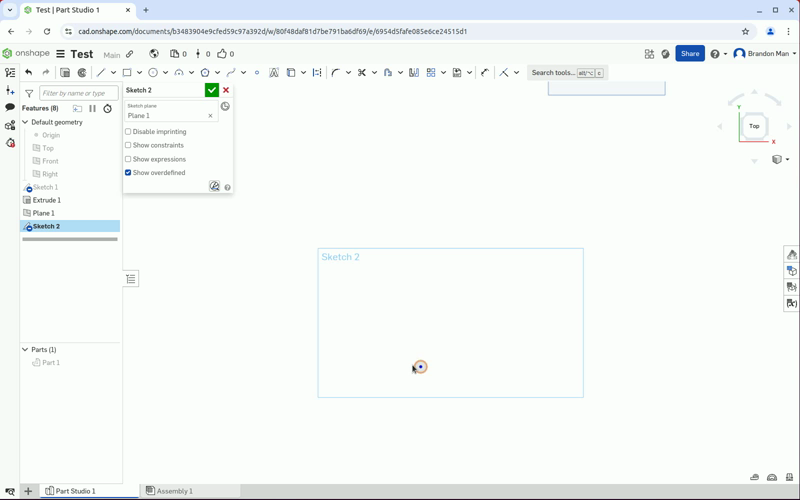
scroll(-6)
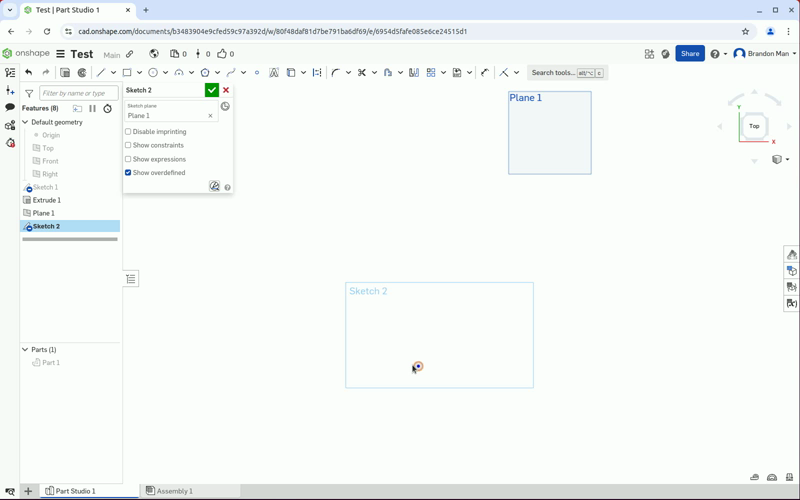
scroll(-6)
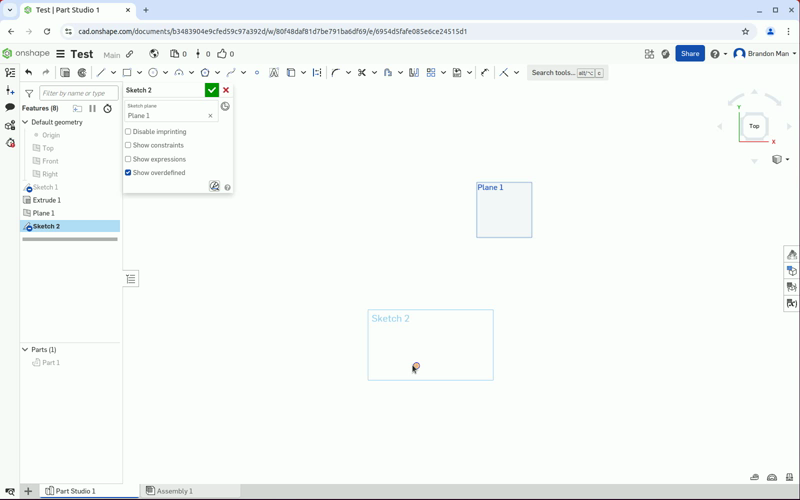
scroll(-6)
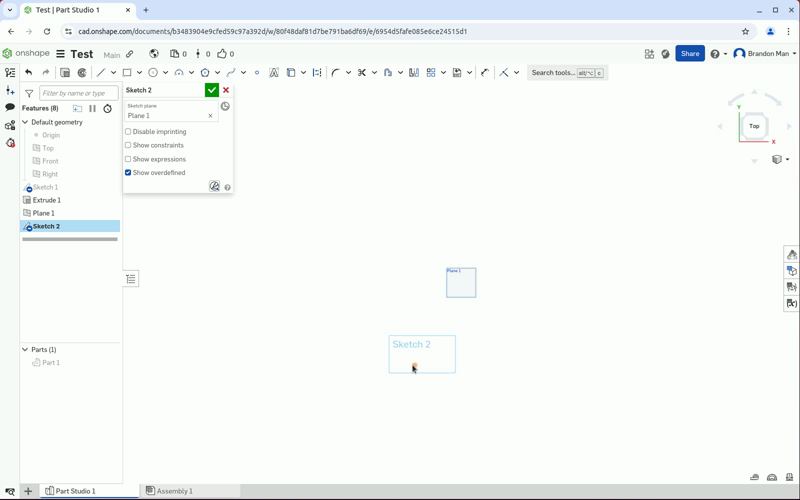
mouse_move(73, 352)
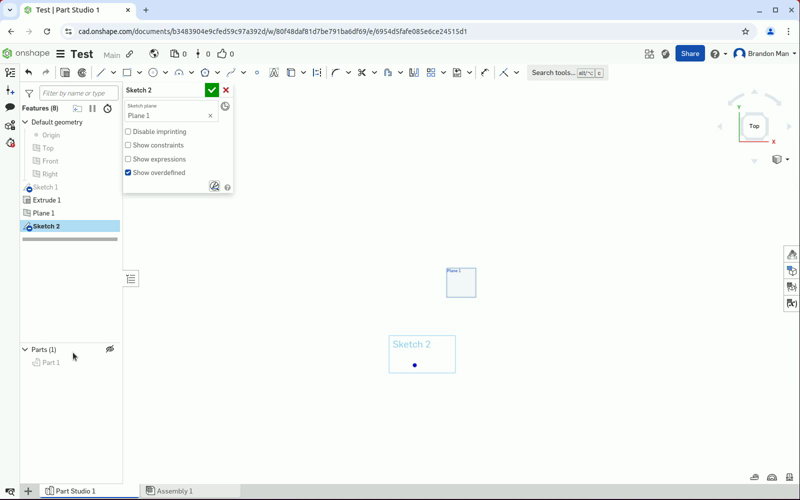
key(shift+y)
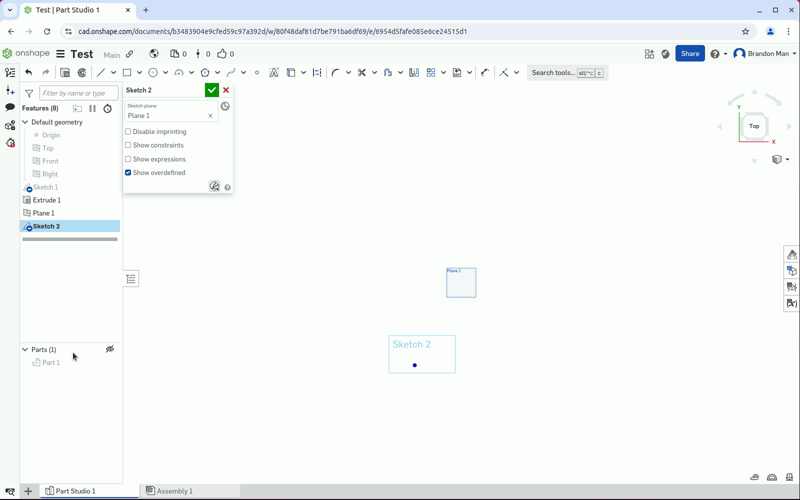
key(shift+e)
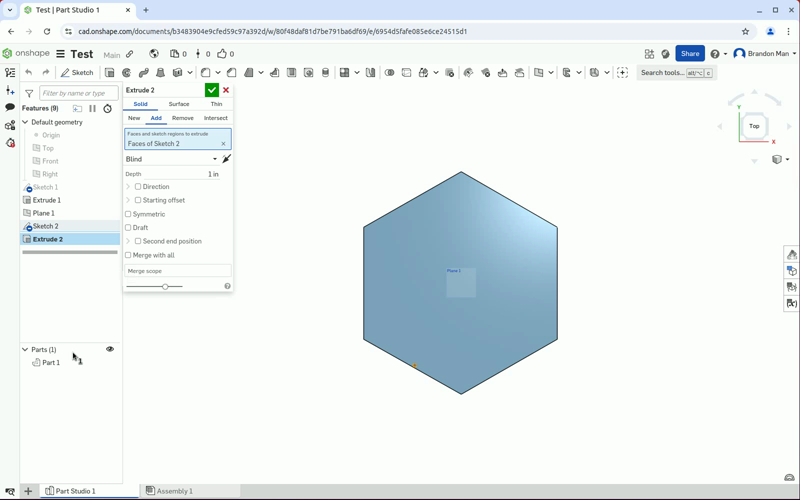
mouse_move(143, 106)
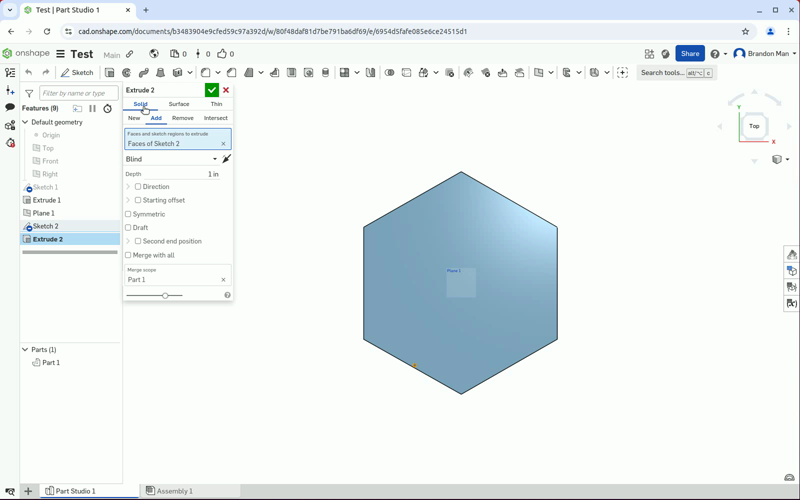
click(143, 106)
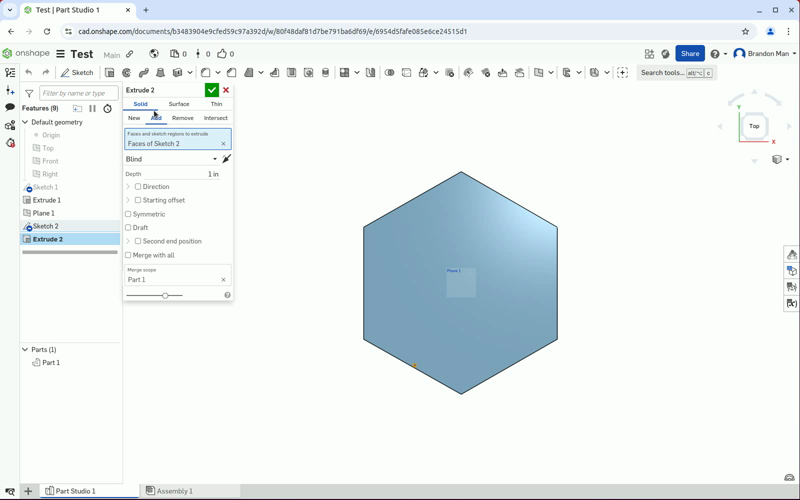
mouse_move(186, 120)
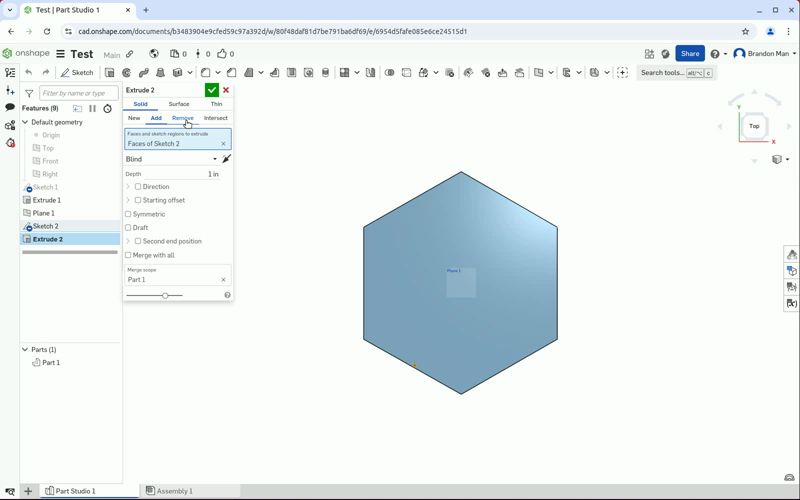
click(186, 120)
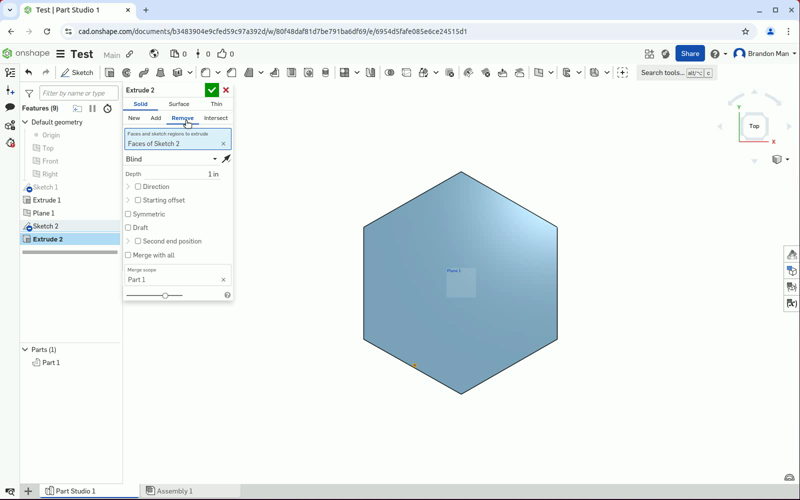
key(tab, 4)
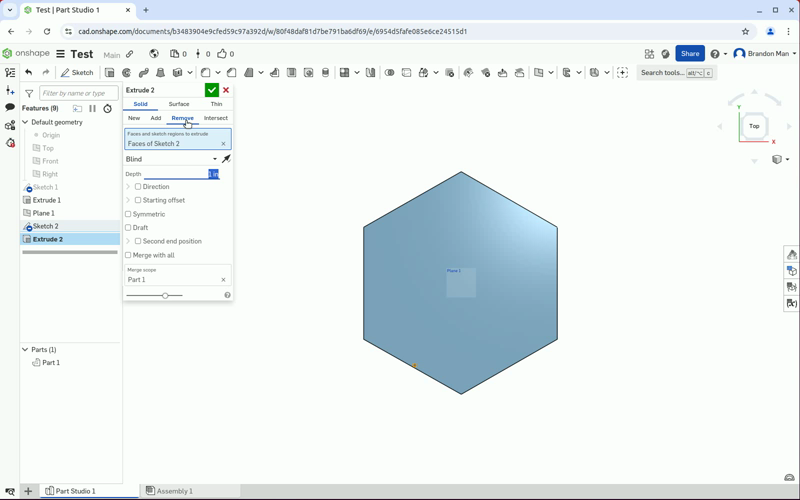
text(5.055)
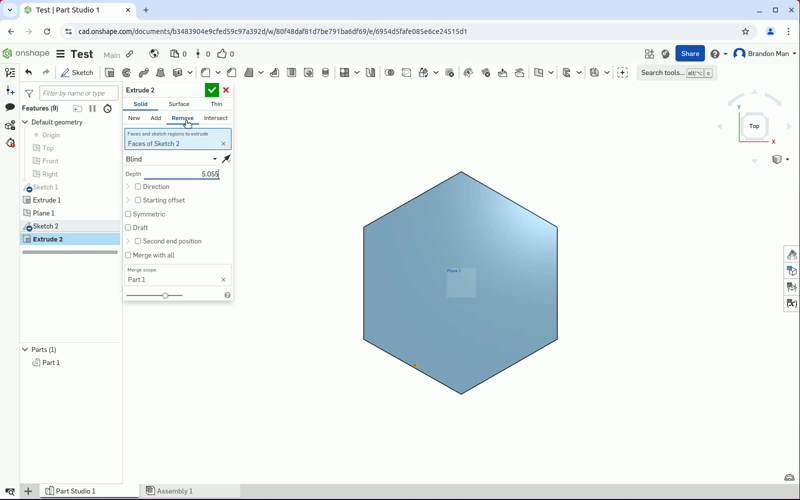
key(tab, 6)
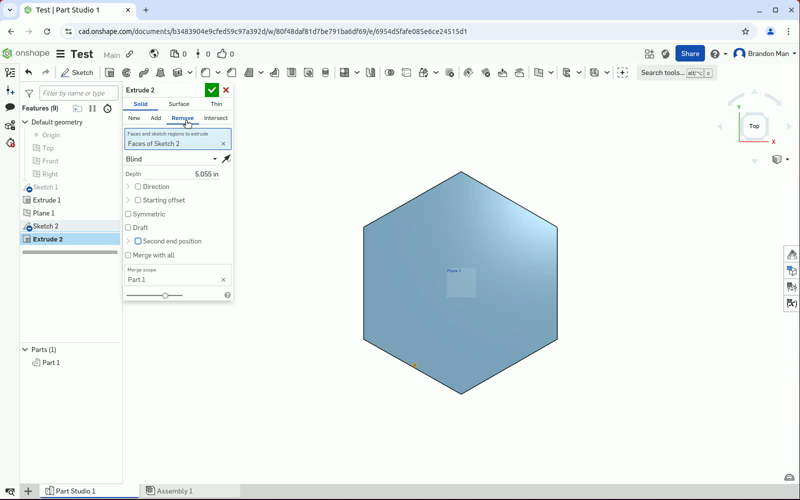
key(space)
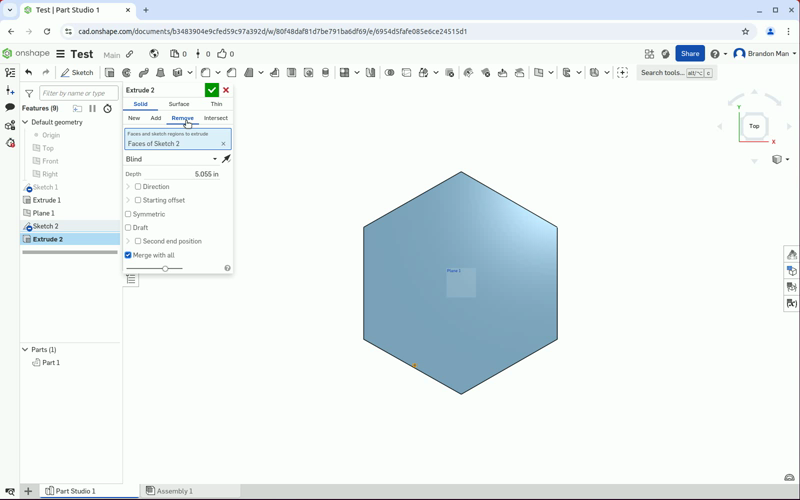
key(enter)
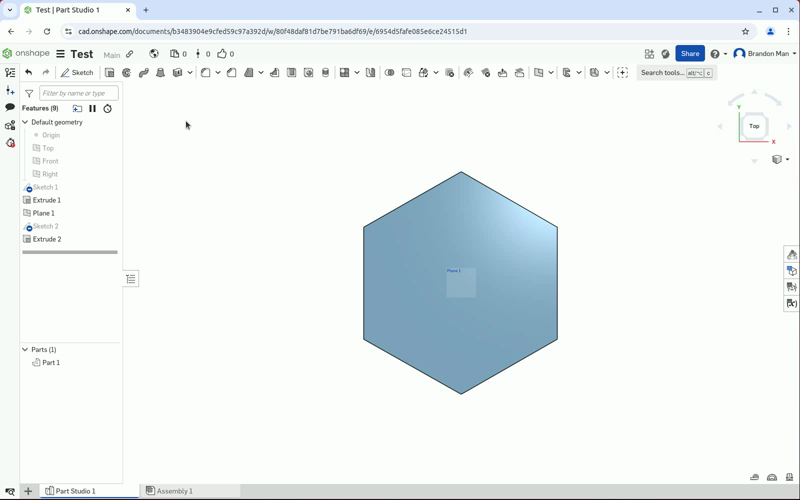
key(shift+h)
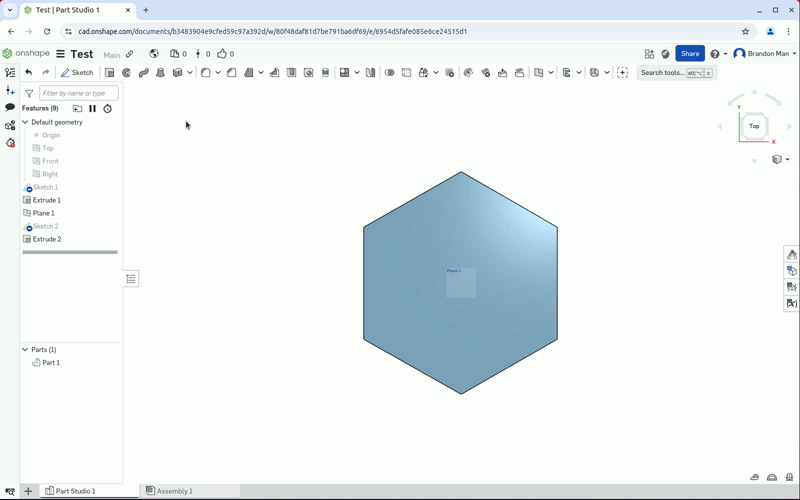
key(shift+h)
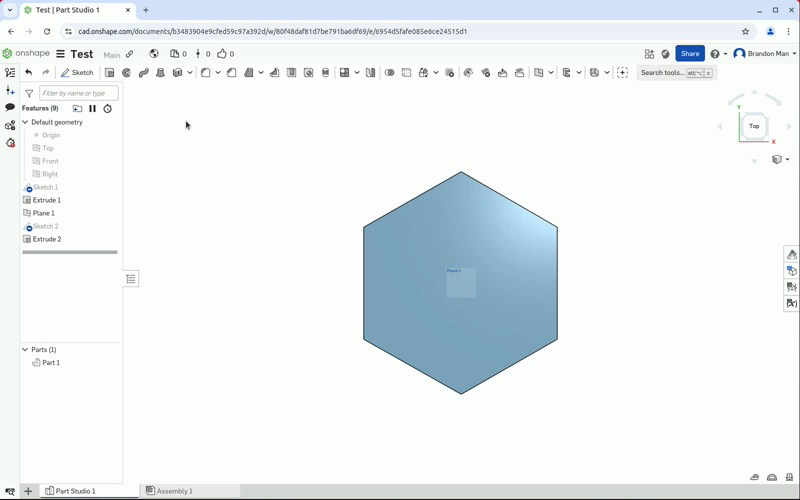
mouse_move(73, 189)
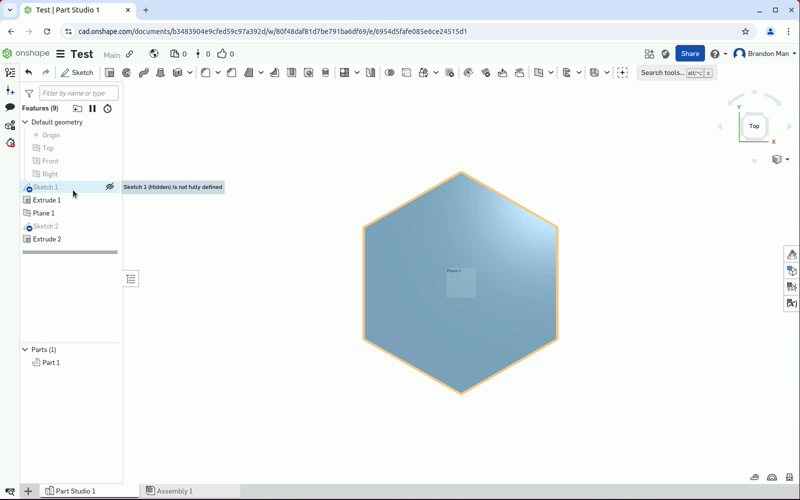
click(73, 189)
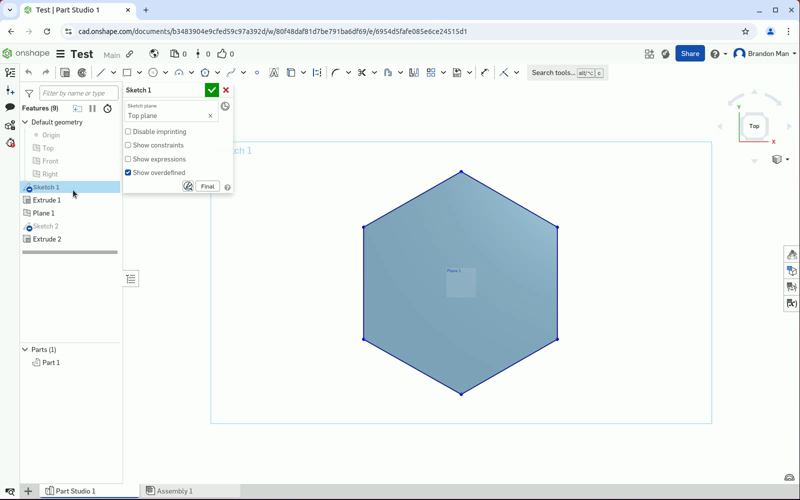
mouse_move(229, 92)
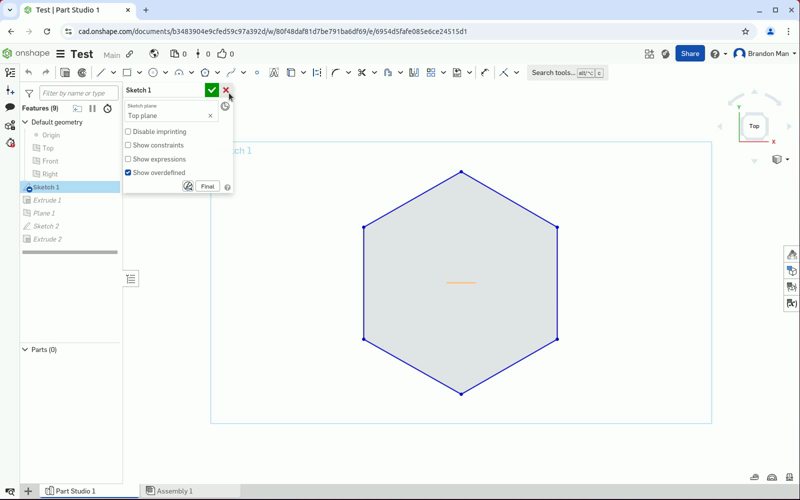
click(229, 92)
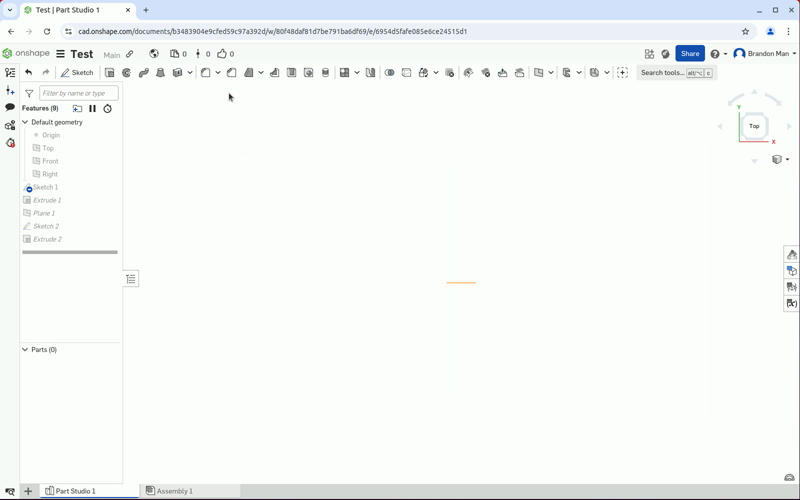
key(shift+s)
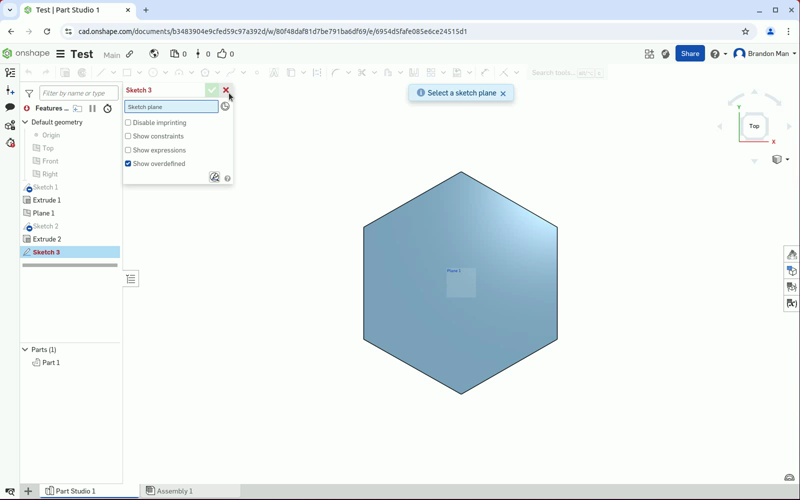
mouse_move(73, 215)
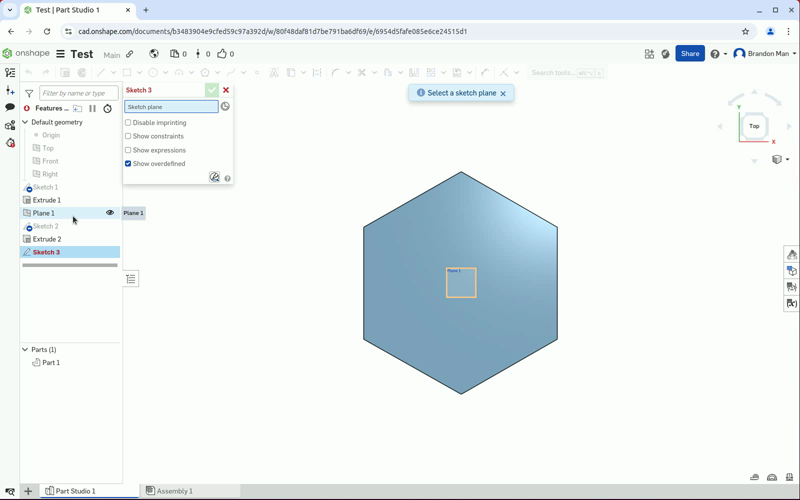
click(73, 215)
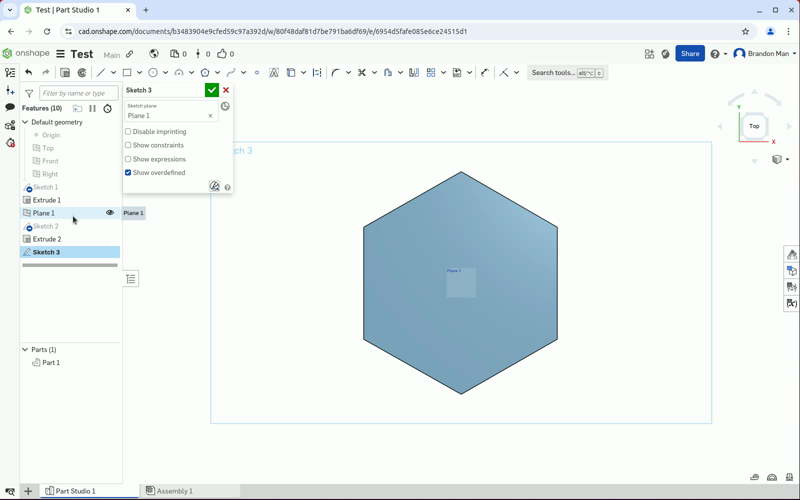
mouse_move(73, 352)
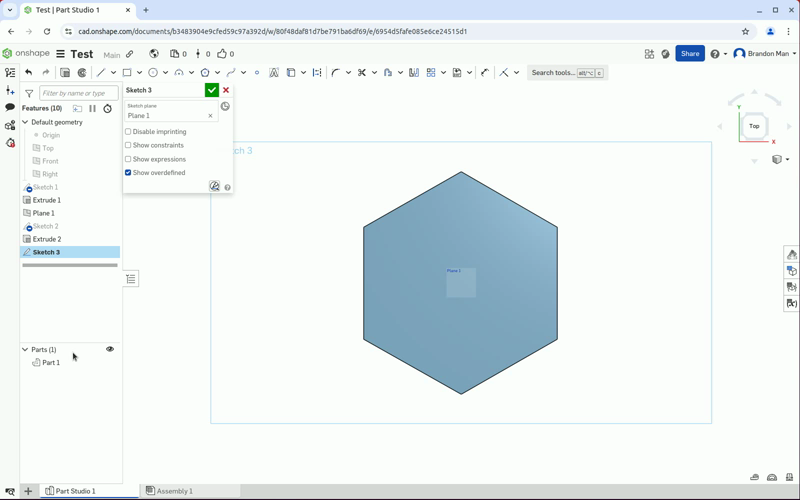
key(y)
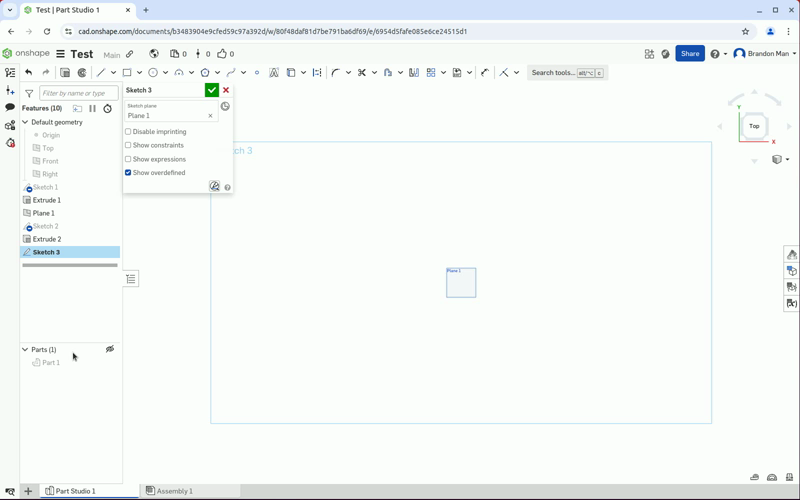
key(c)
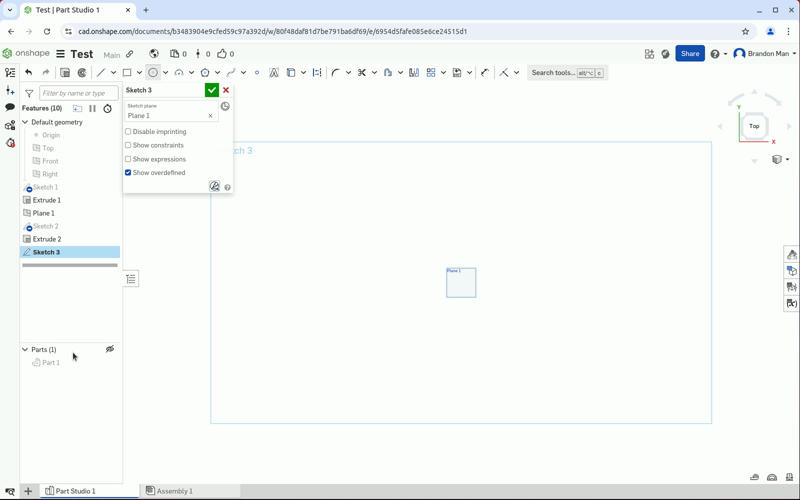
key_down(shift)
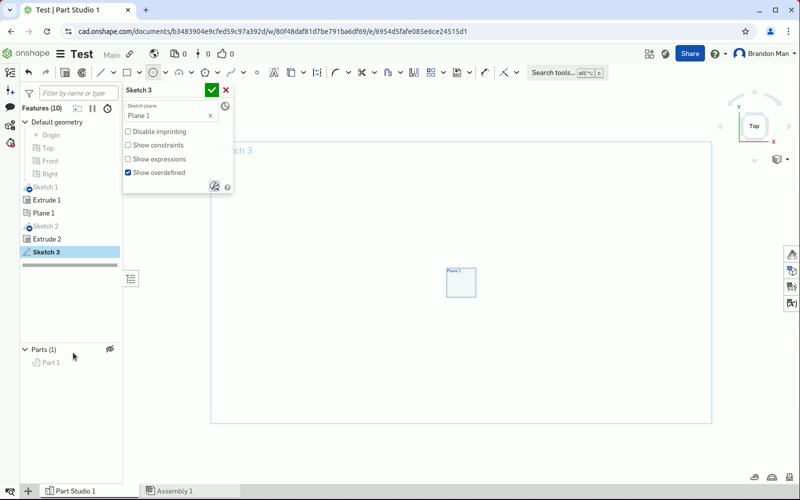
mouse_move(414, 200)
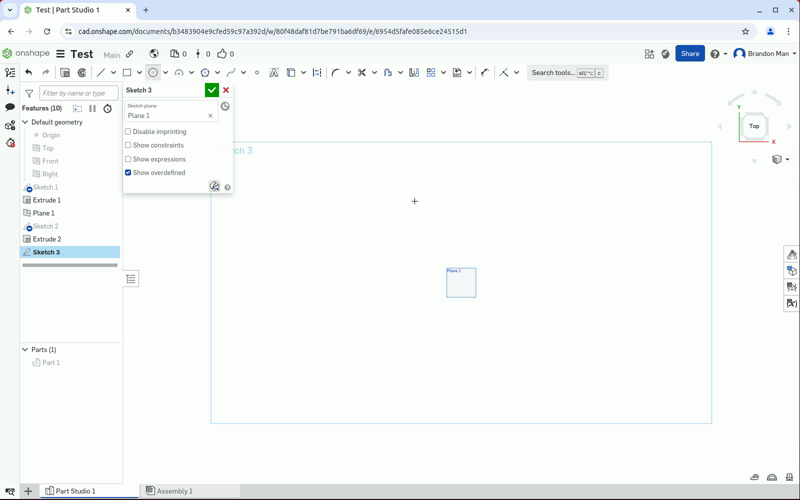
click(414, 200)
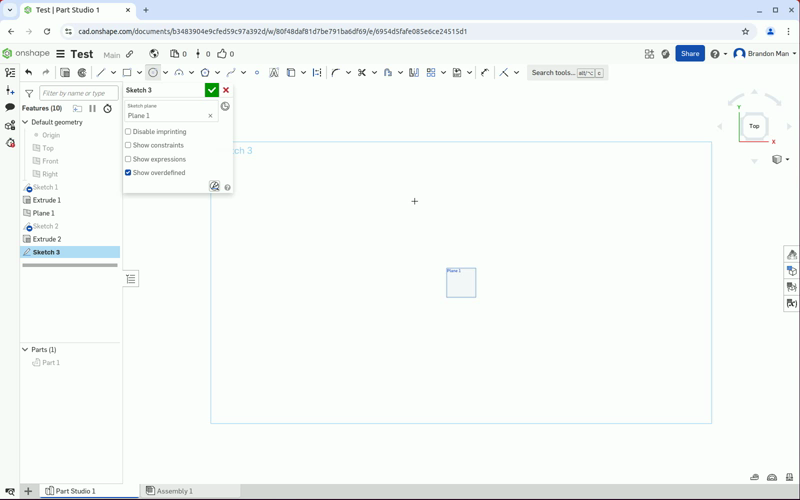
key_up(shift)
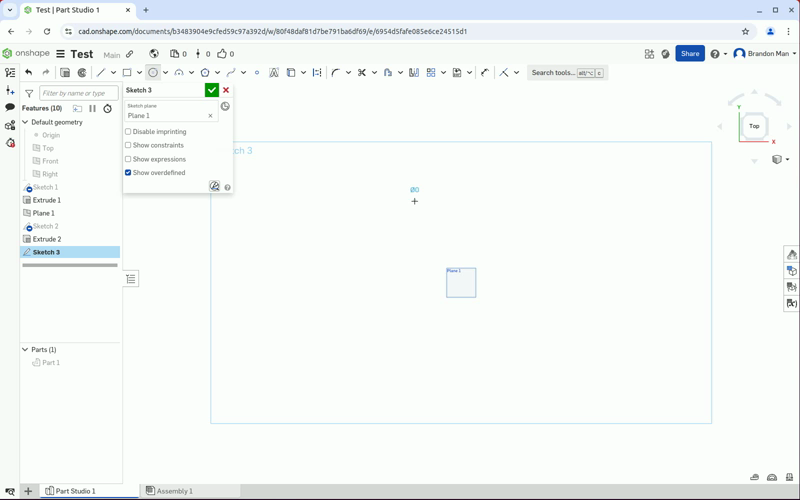
mouse_move(416, 200)
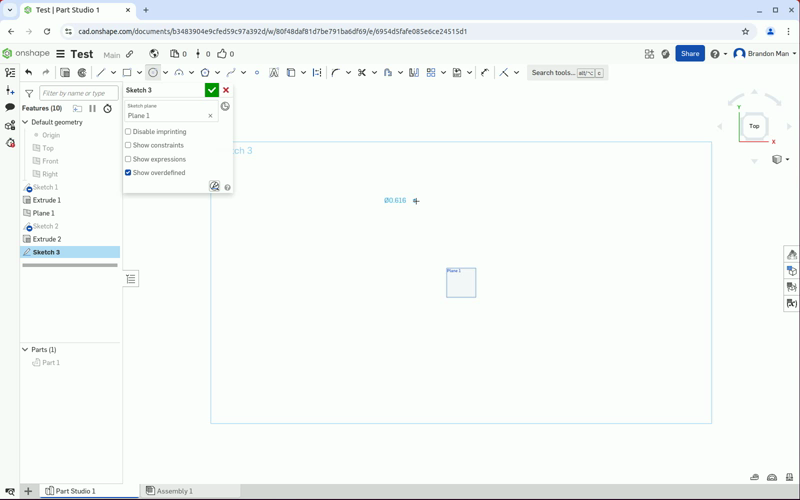
scroll(6)
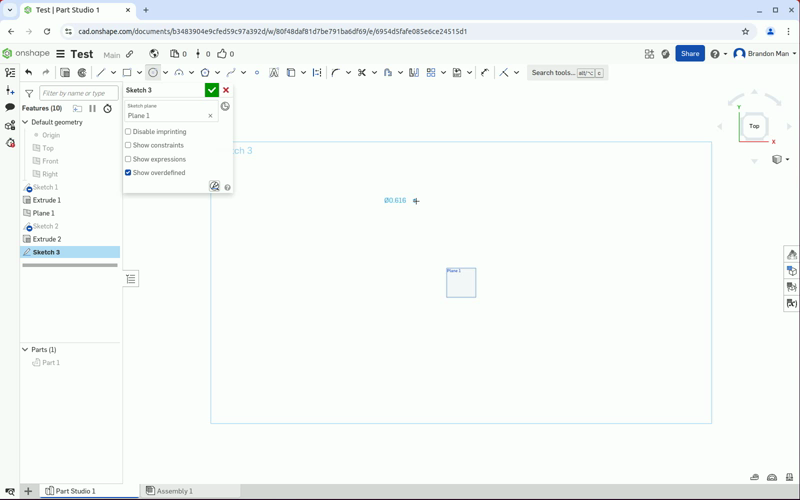
scroll(6)
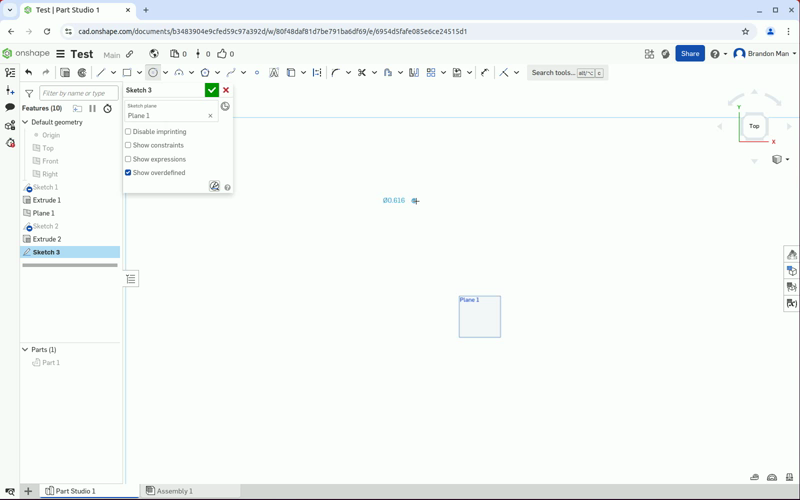
scroll(6)
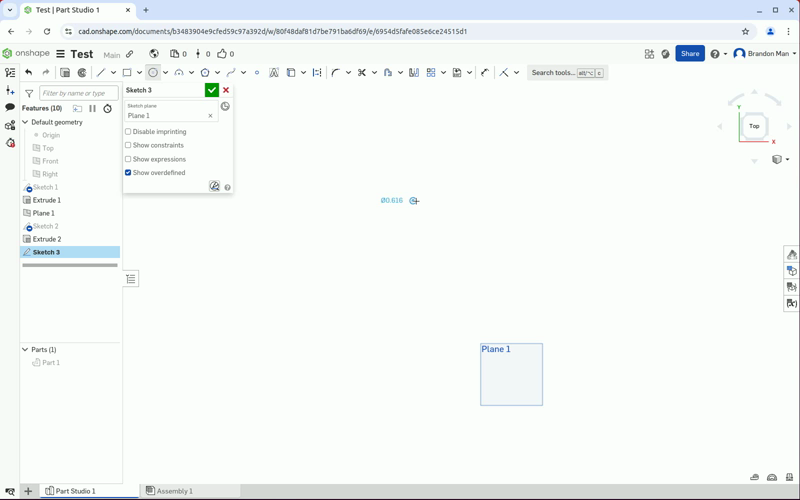
scroll(6)
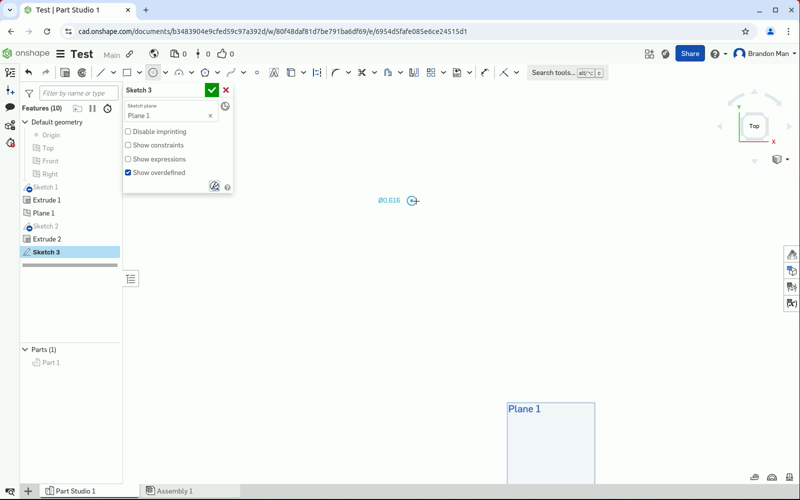
scroll(6)
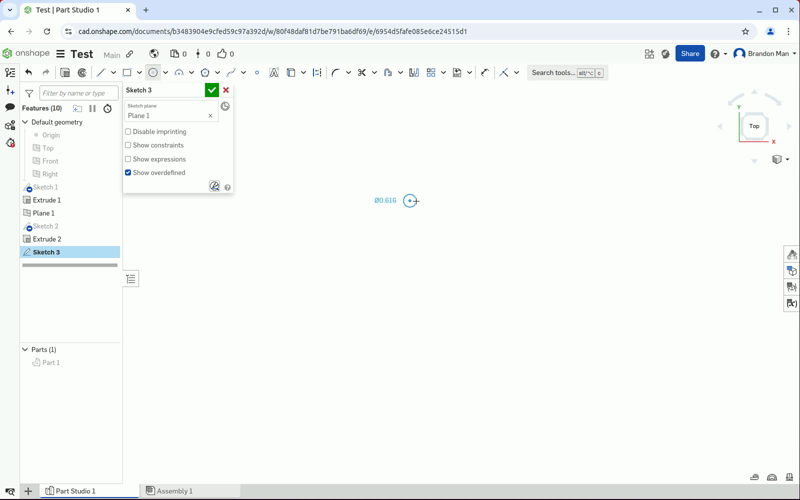
scroll(6)
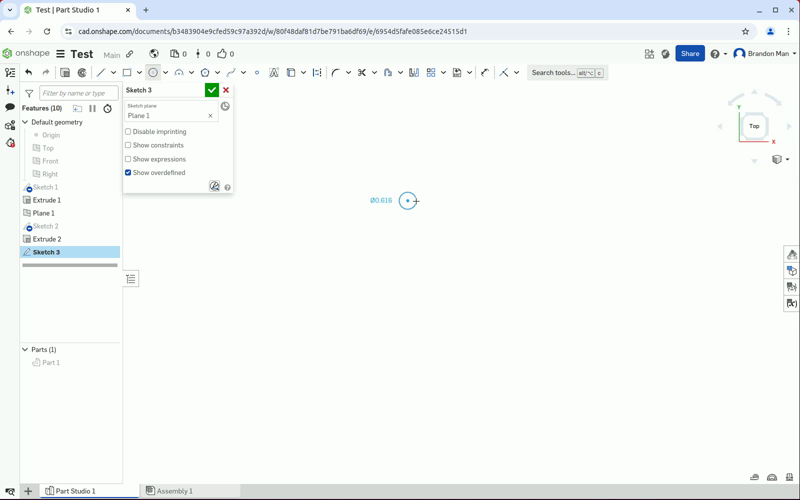
scroll(6)
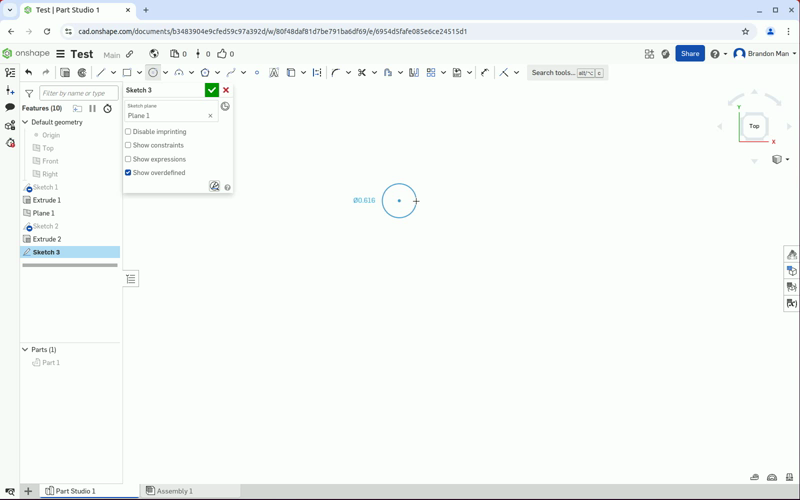
click(416, 200)
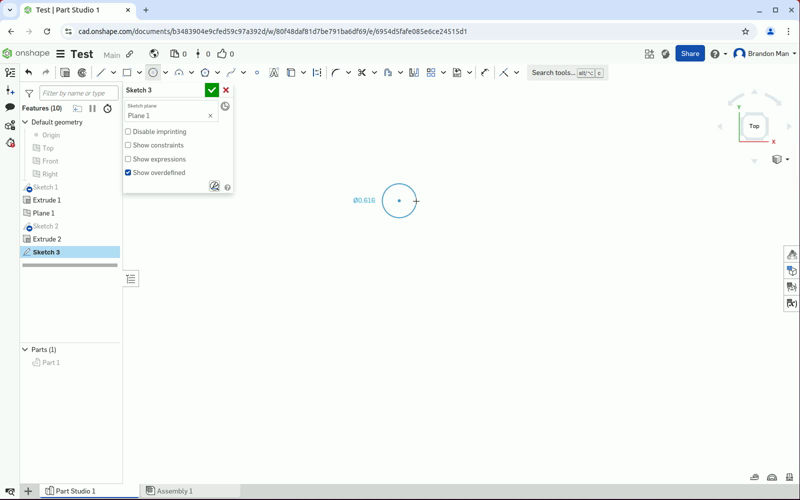
scroll(-6)
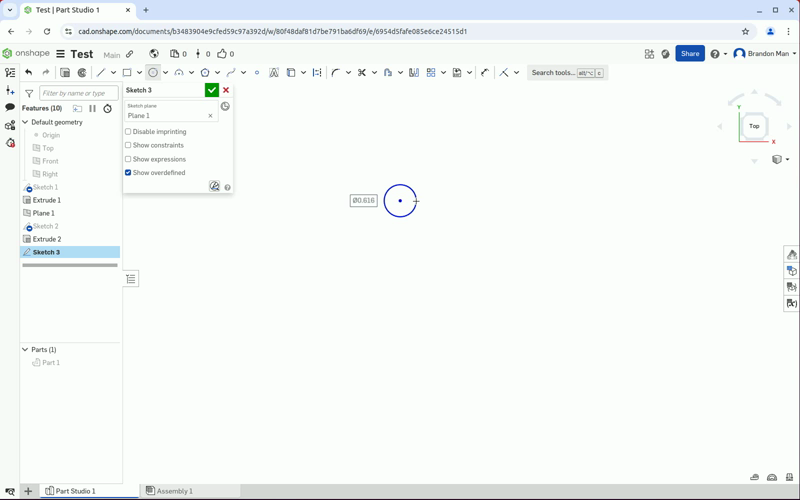
scroll(-6)
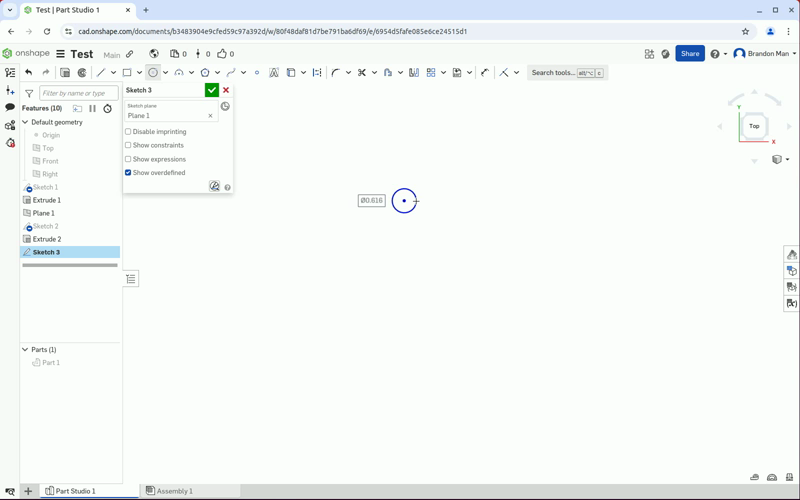
scroll(-6)
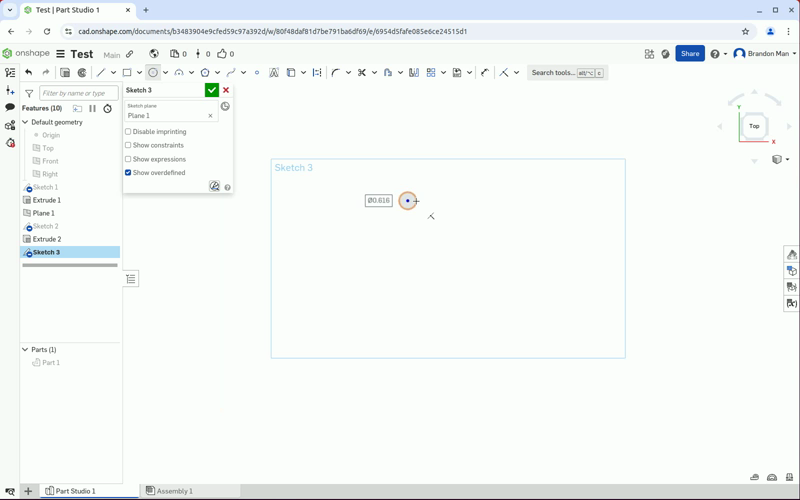
scroll(-6)
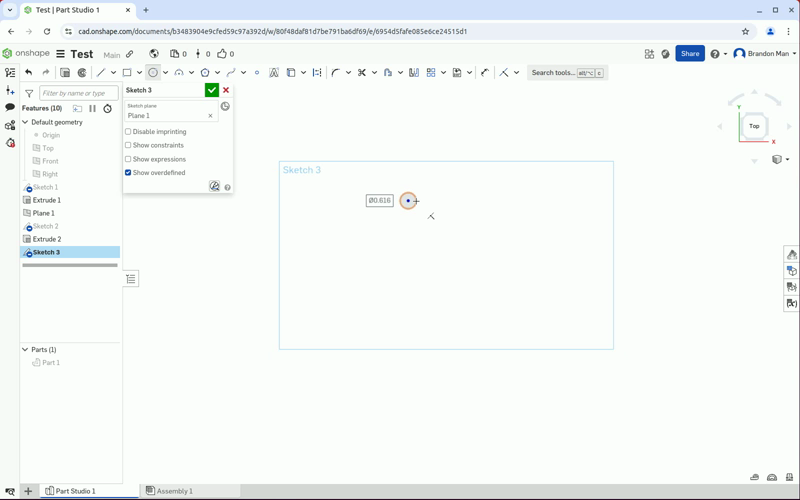
scroll(-6)
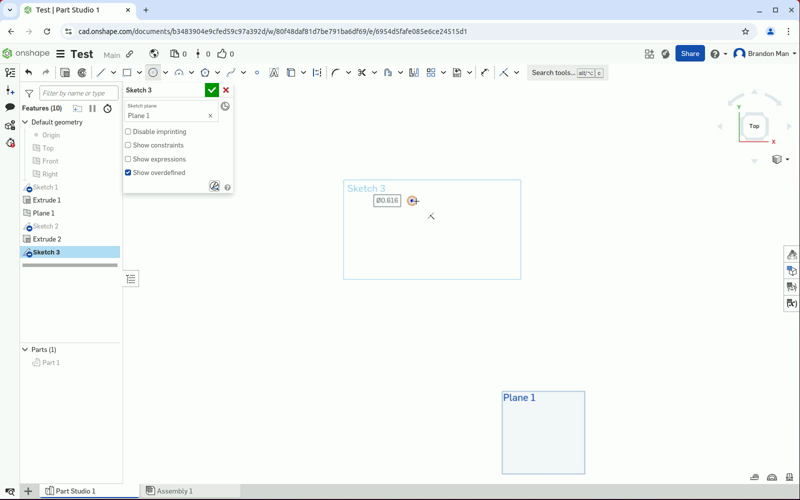
scroll(-6)
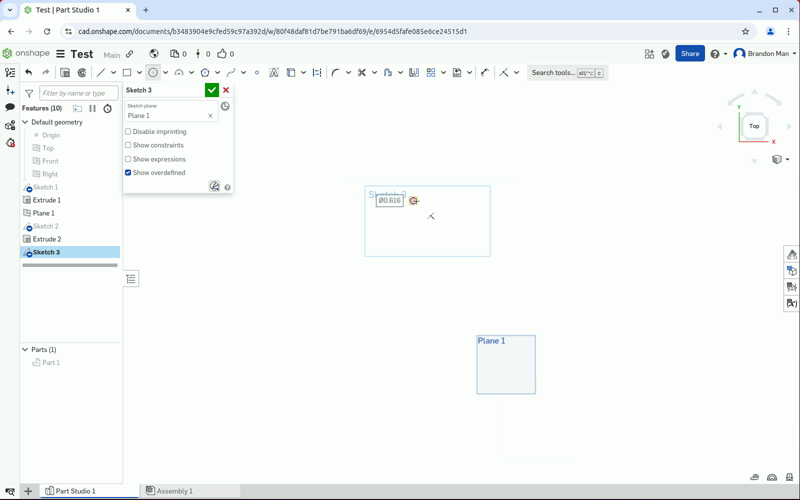
scroll(-6)
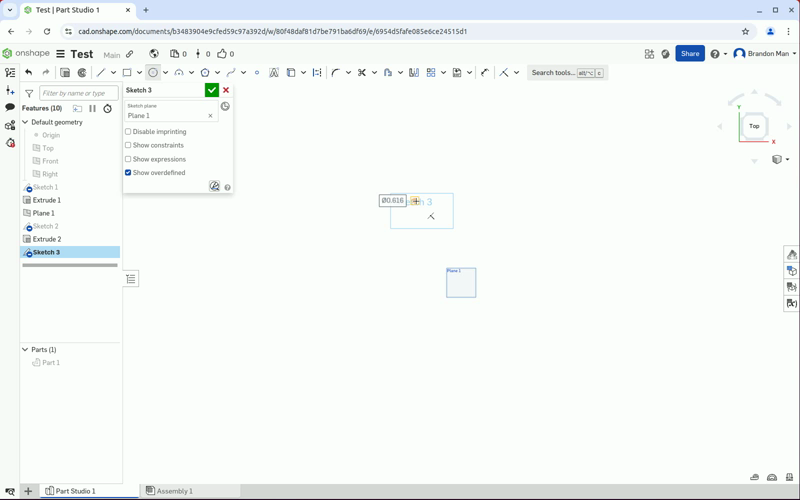
key(esc)
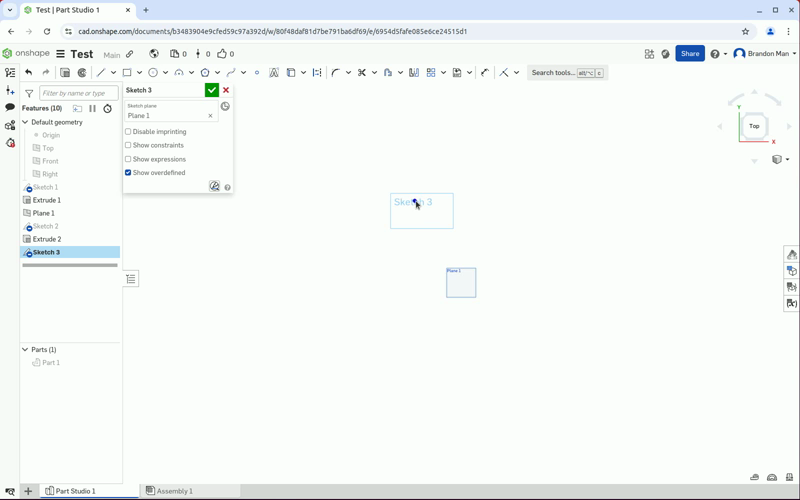
mouse_move(413, 200)
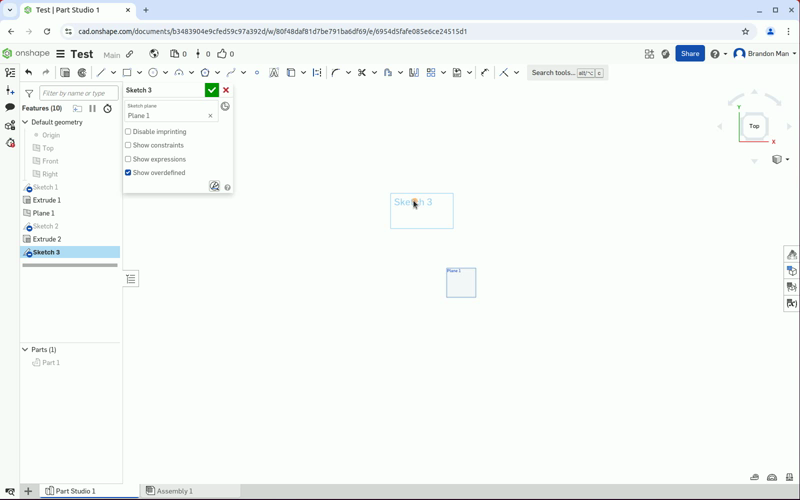
scroll(6)
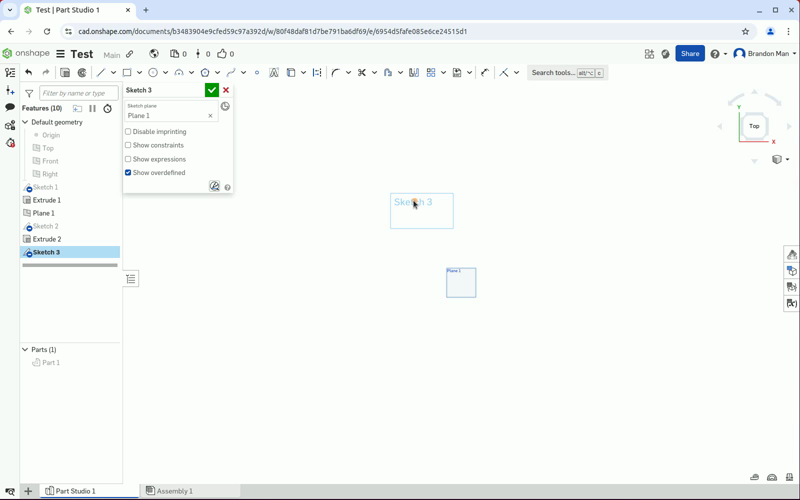
scroll(6)
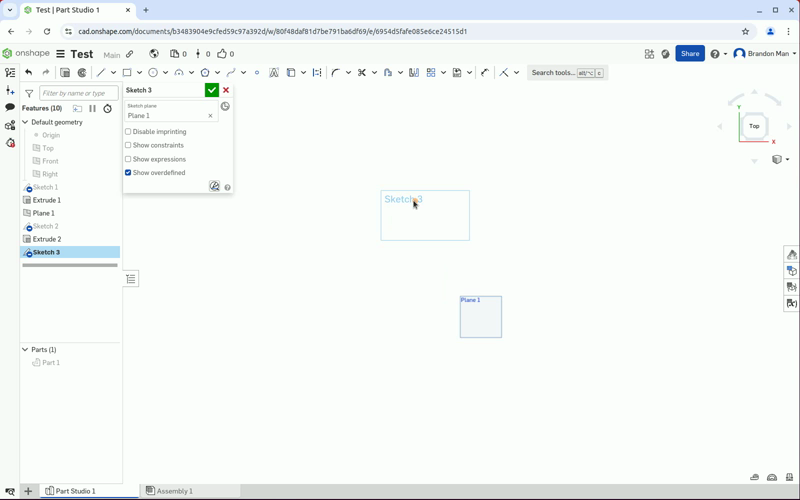
scroll(6)
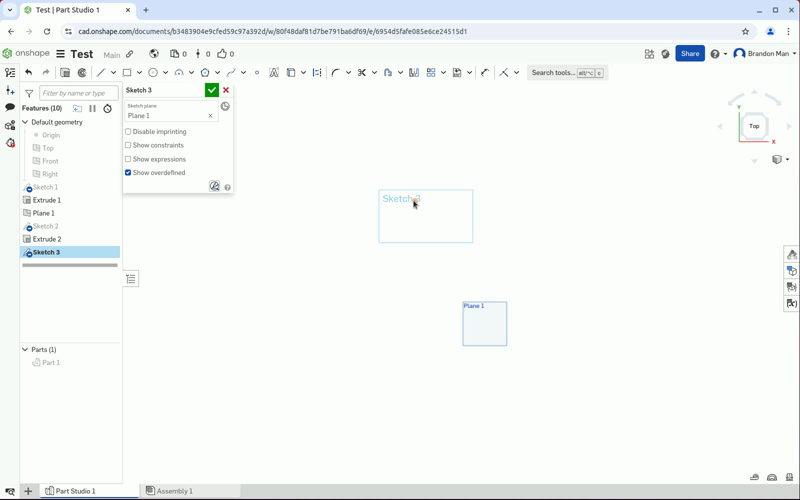
scroll(6)
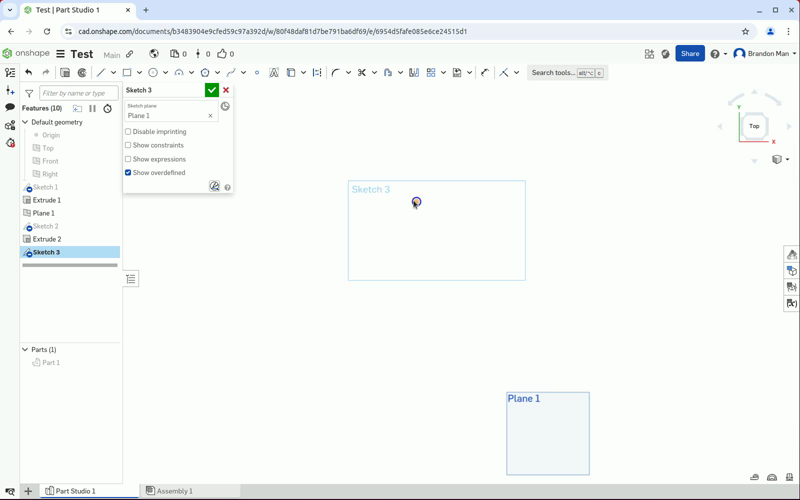
scroll(6)
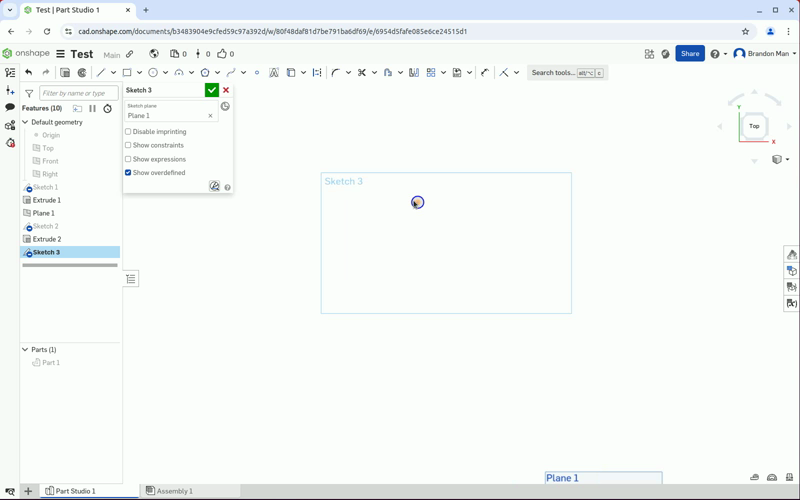
scroll(6)
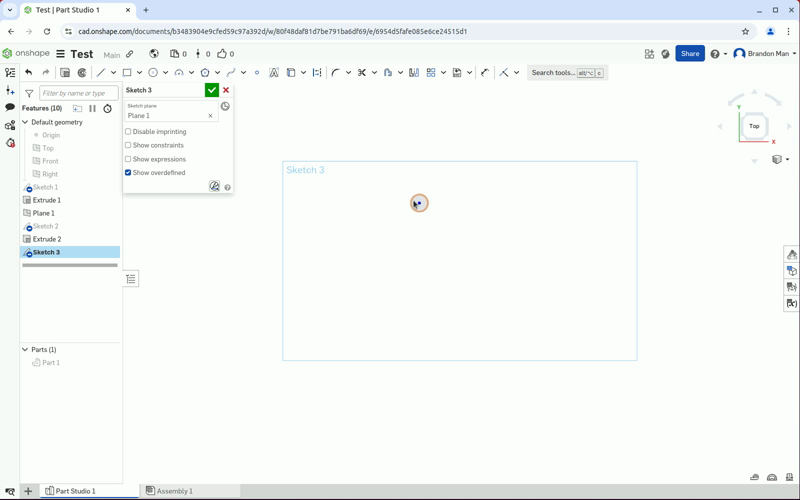
scroll(6)
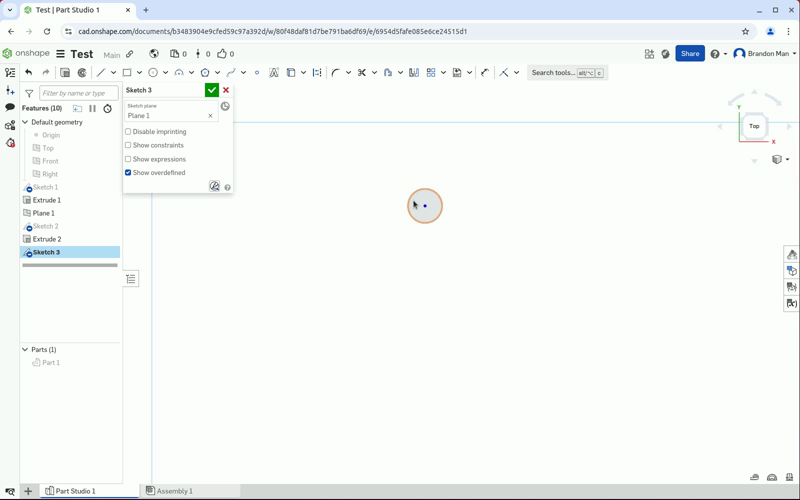
click(413, 200)
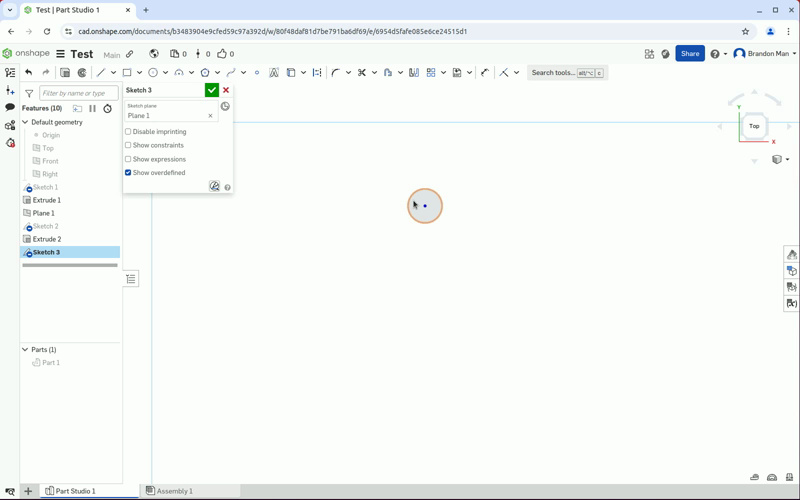
scroll(-6)
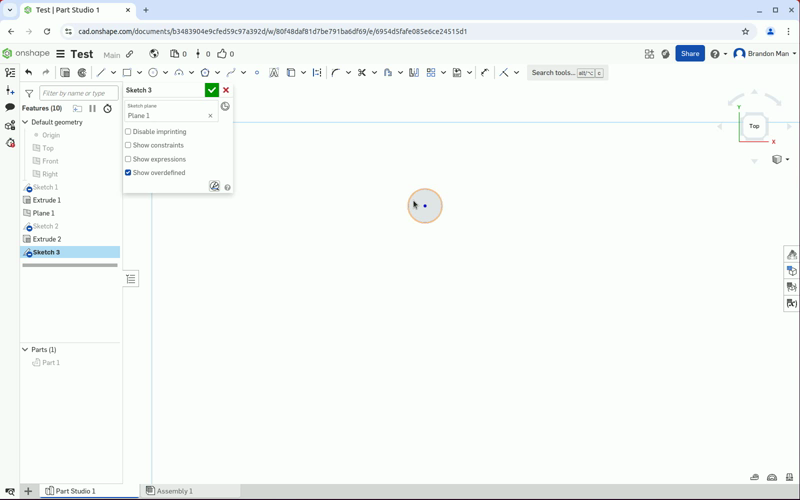
scroll(-6)
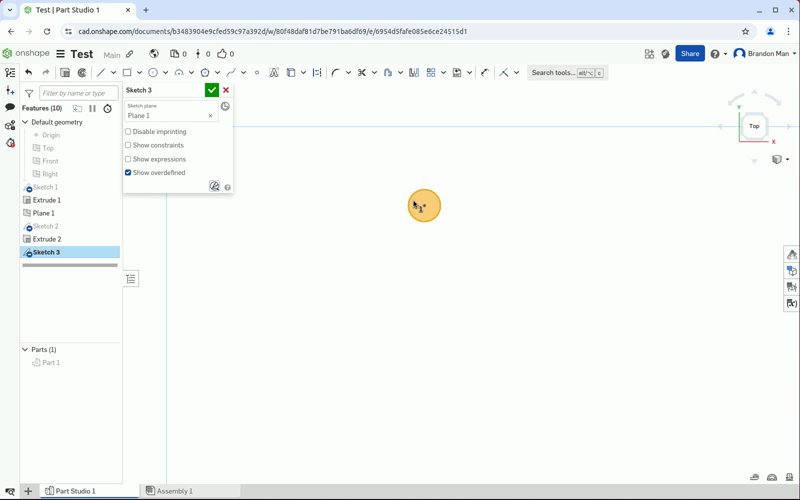
scroll(-6)
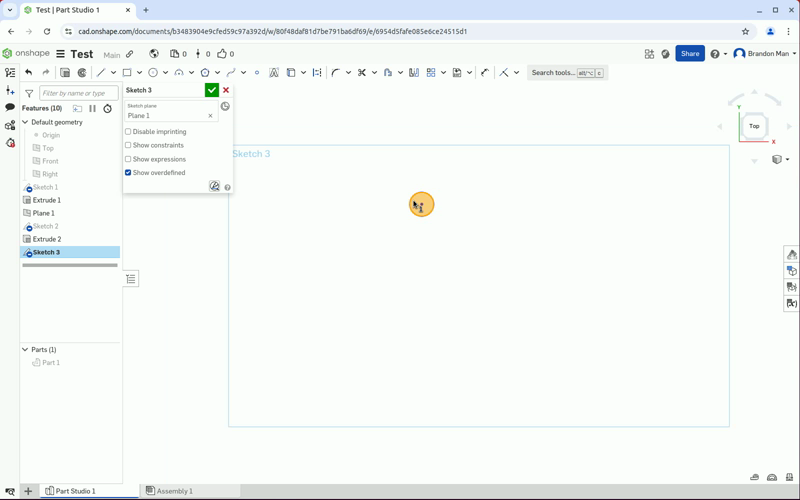
scroll(-6)
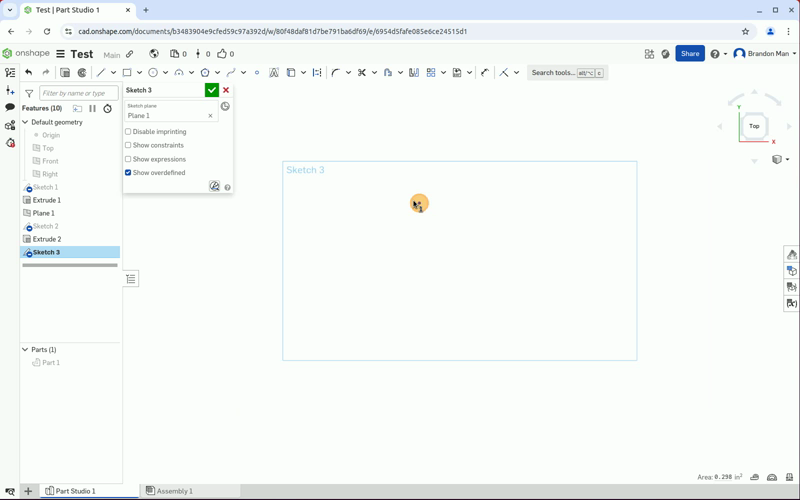
scroll(-6)
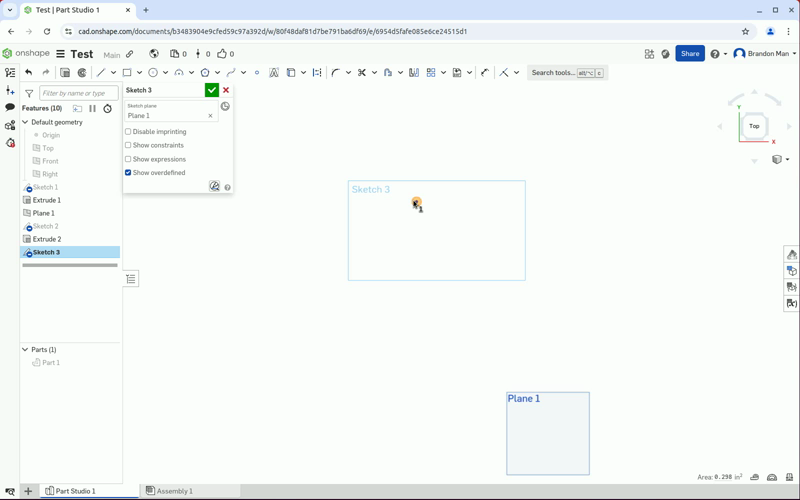
scroll(-6)
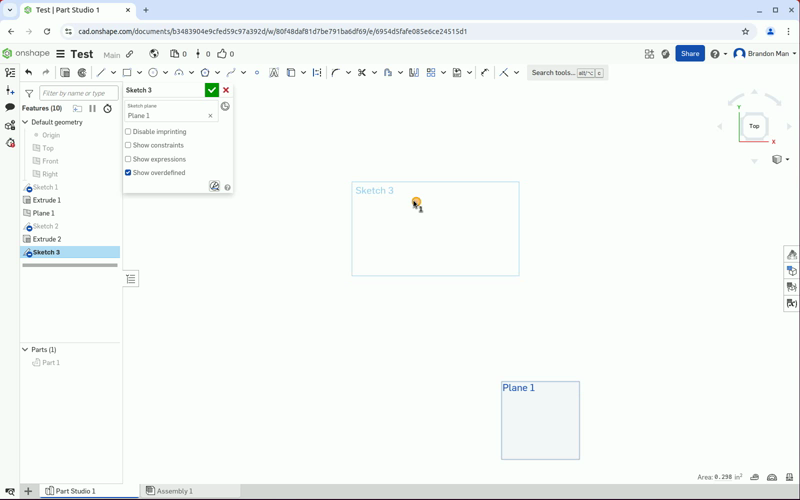
scroll(-6)
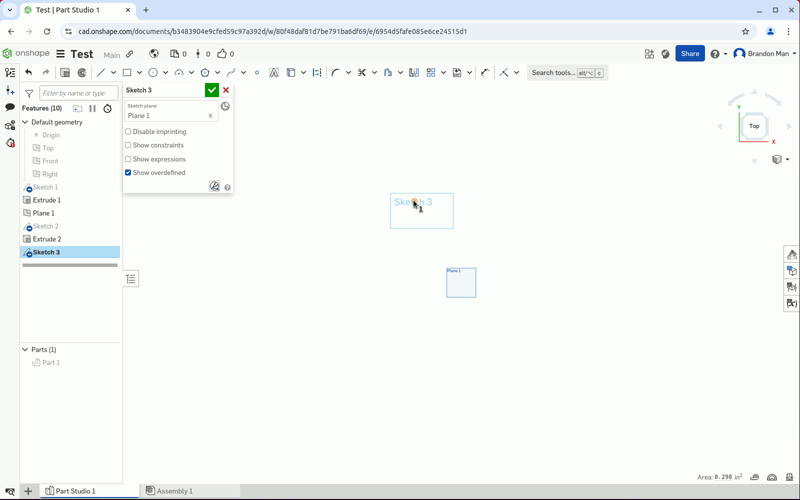
mouse_move(73, 352)
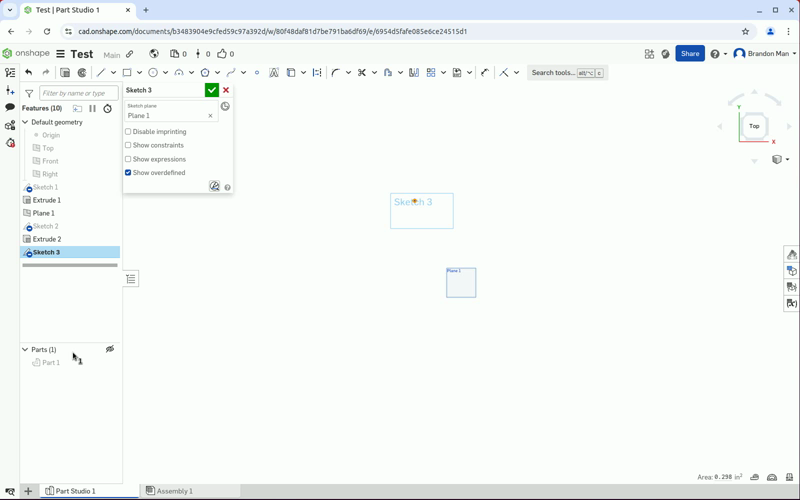
key(shift+y)
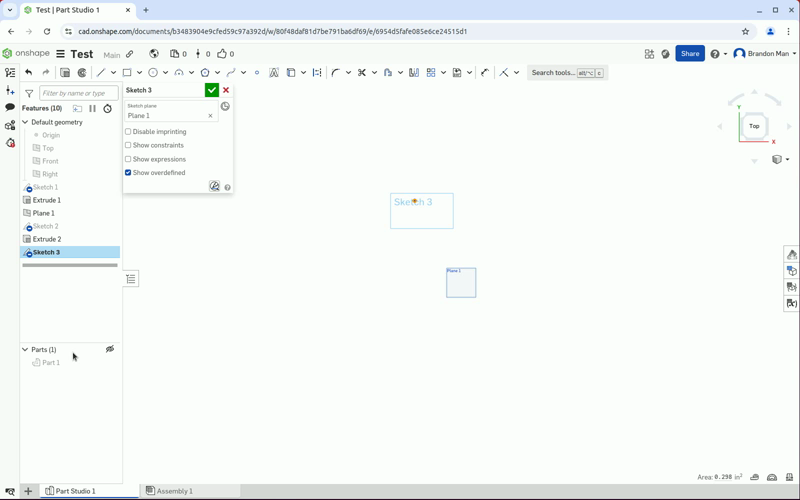
key(shift+e)
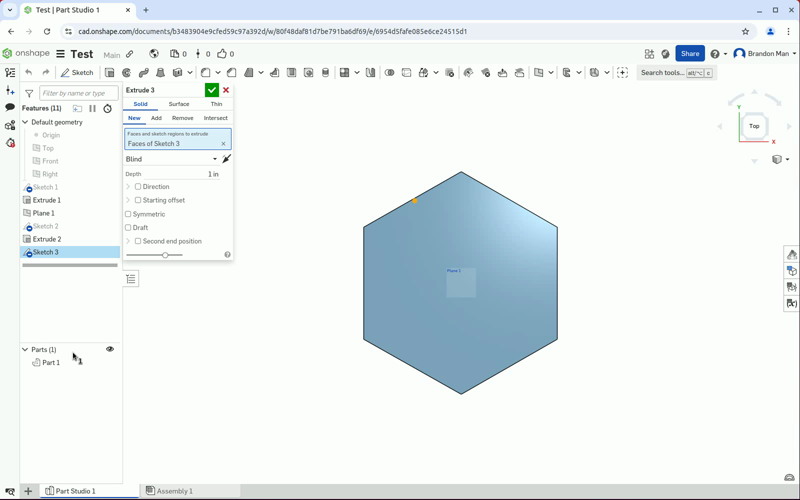
mouse_move(143, 106)
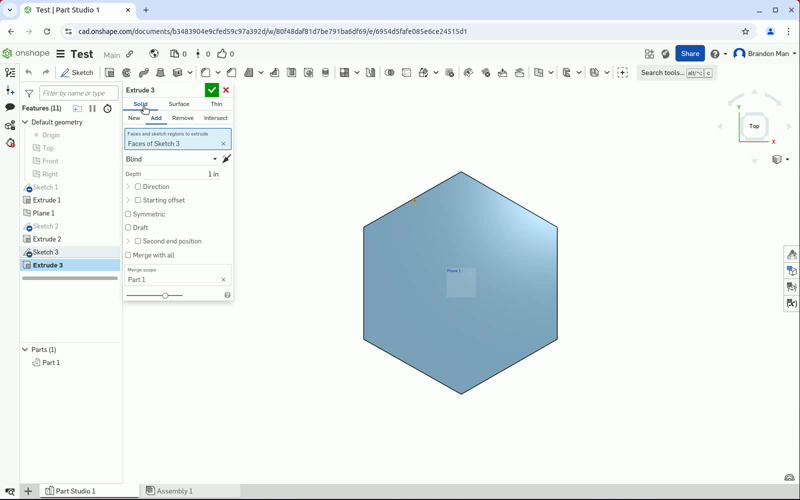
click(143, 106)
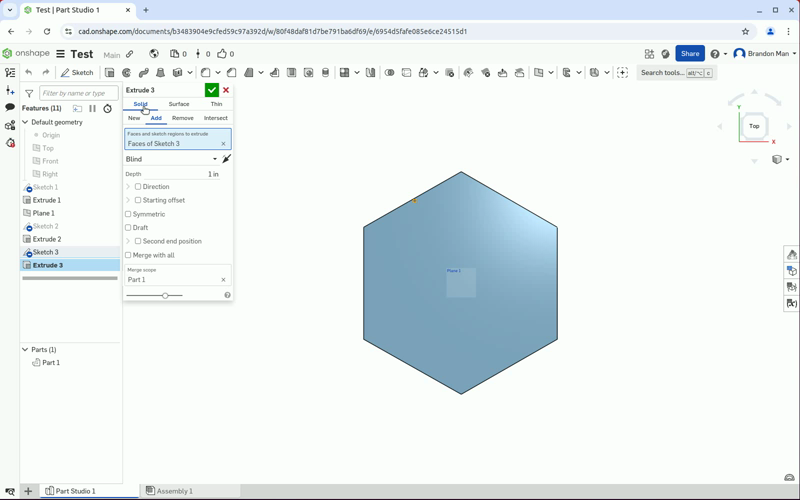
mouse_move(186, 120)
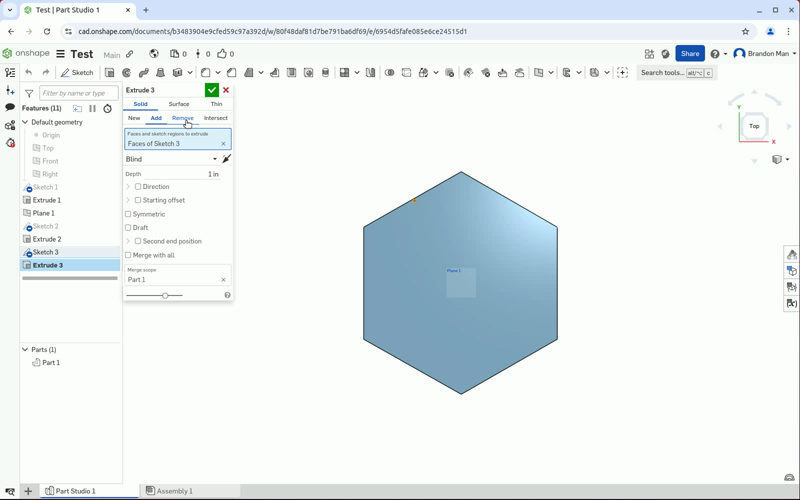
click(186, 120)
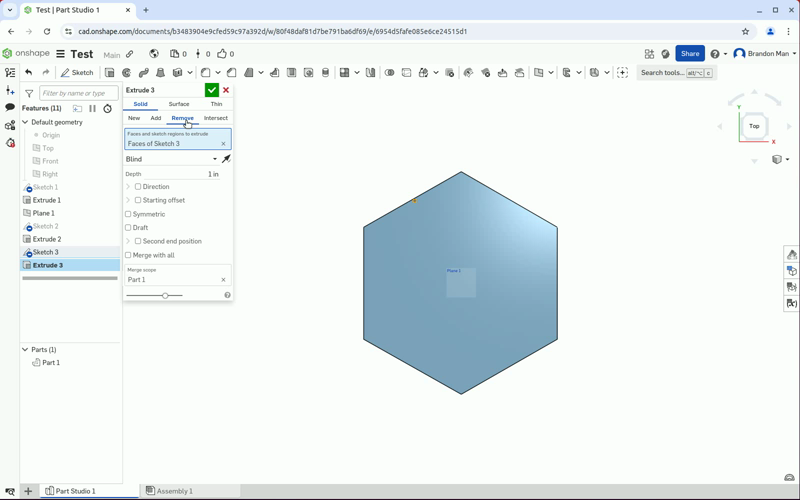
key(tab, 4)
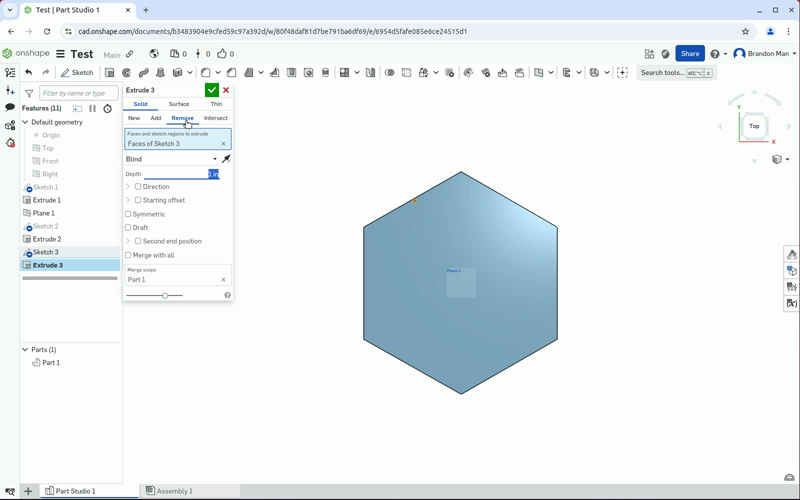
text(5.055)
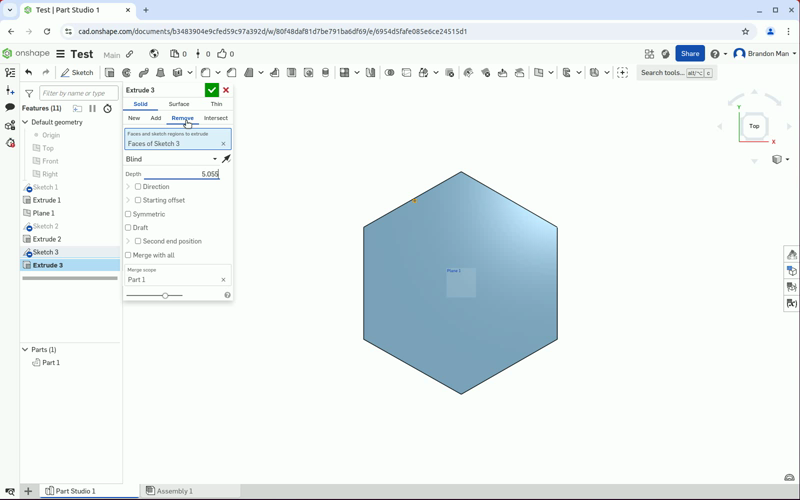
key(tab, 6)
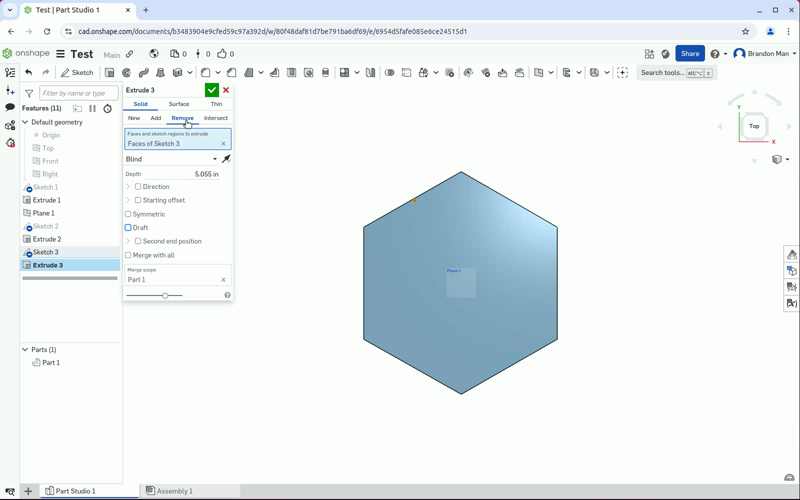
key(space)
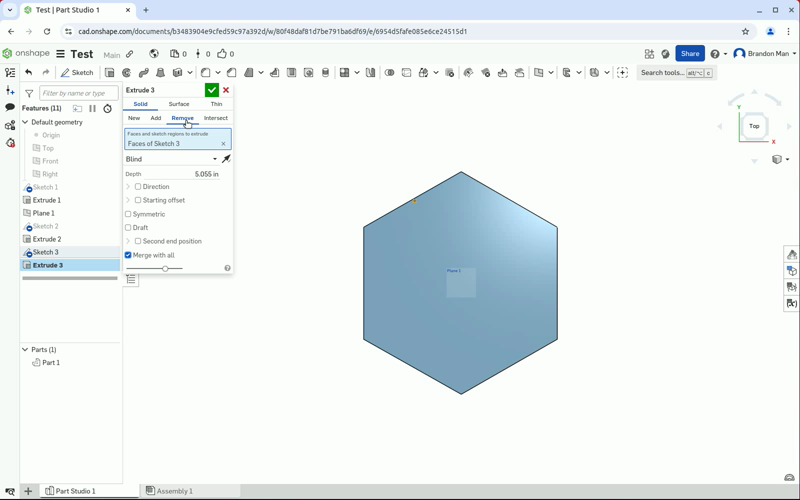
key(enter)
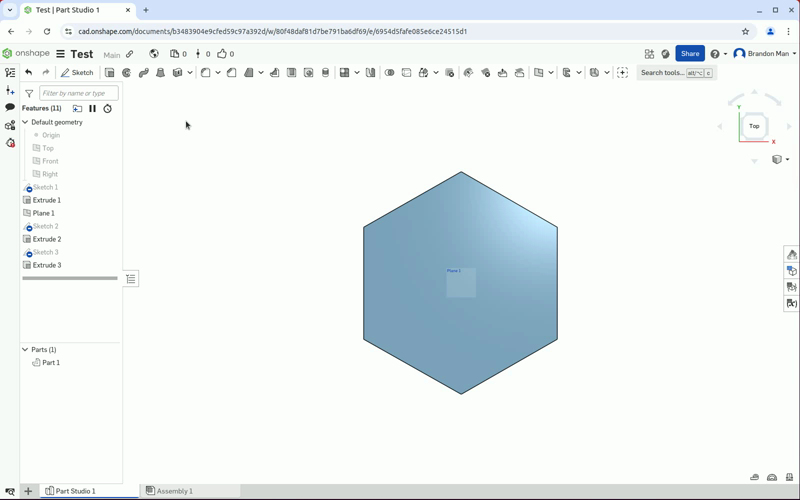
key(shift+h)
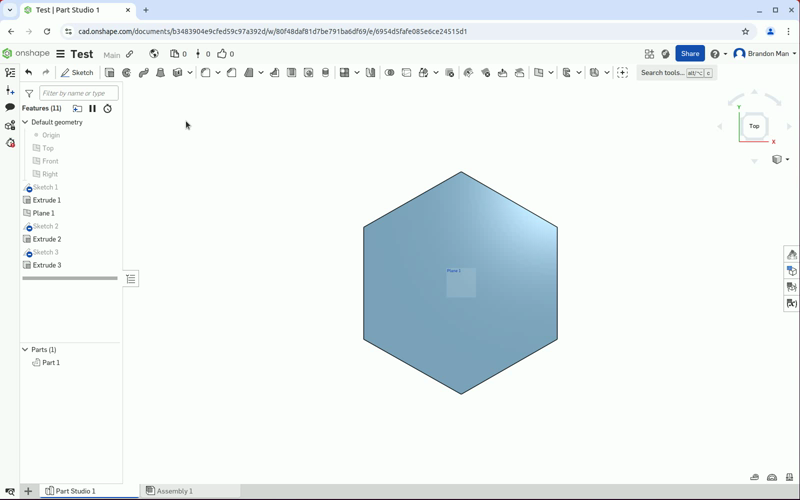
key(shift+h)
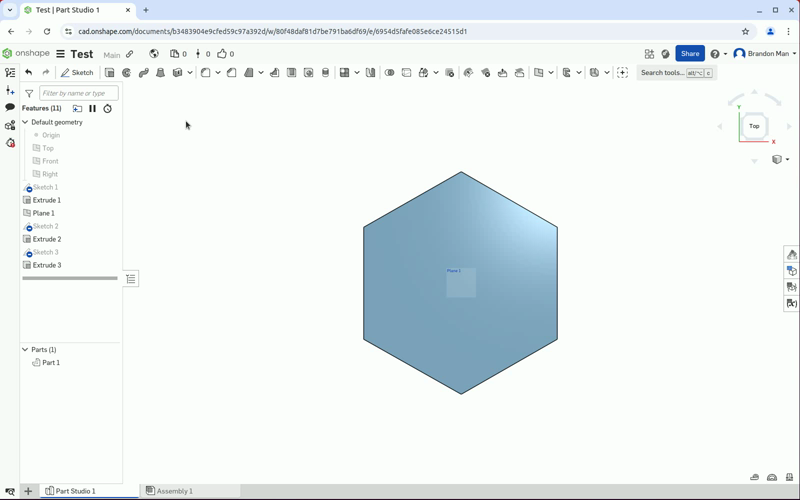
mouse_move(73, 189)
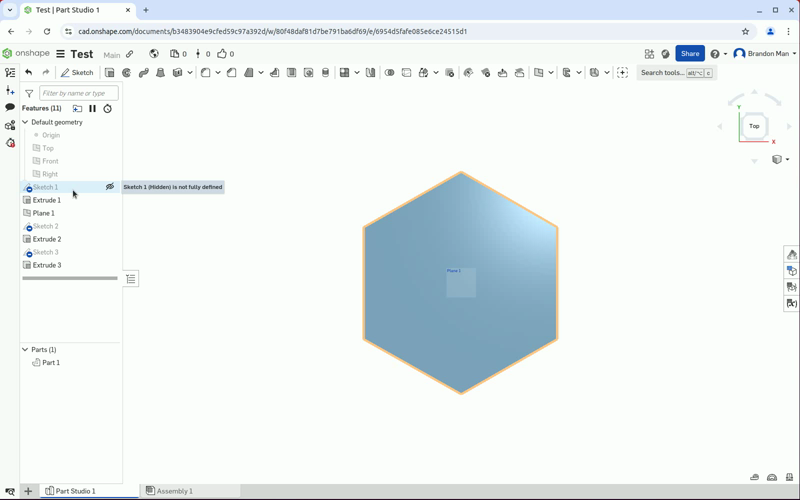
click(73, 189)
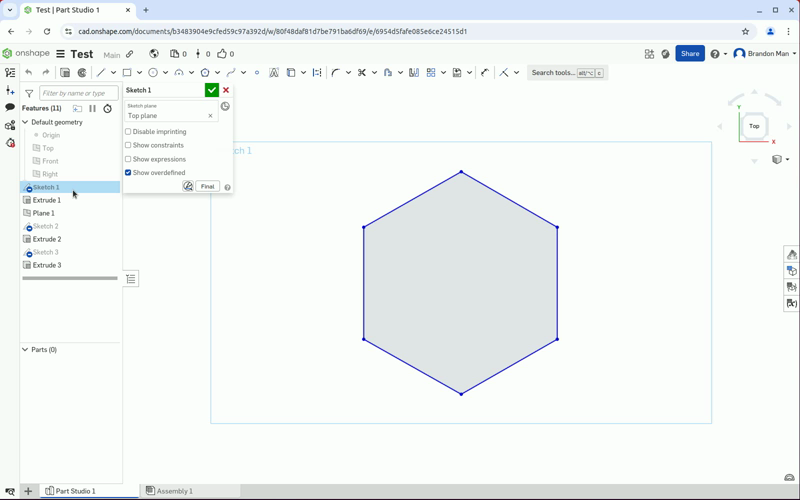
mouse_move(229, 92)
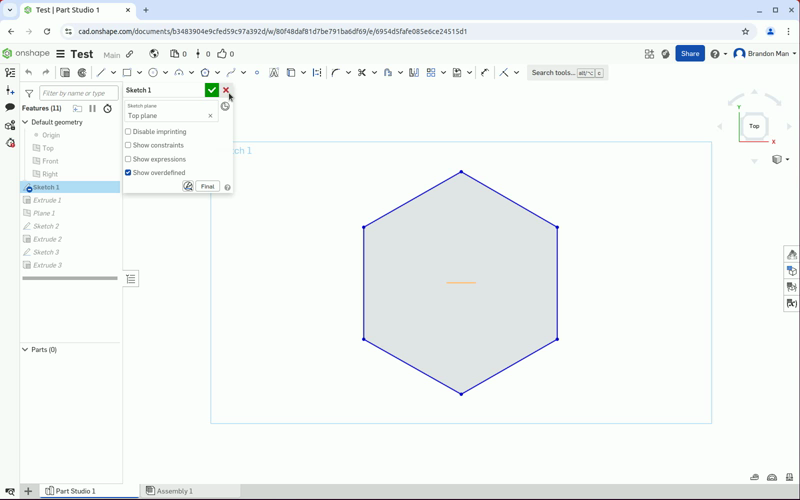
click(229, 92)
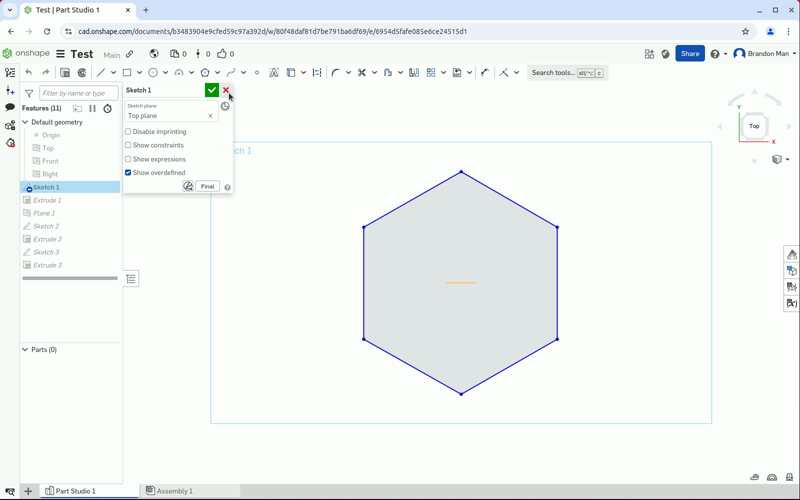
key(shift+s)
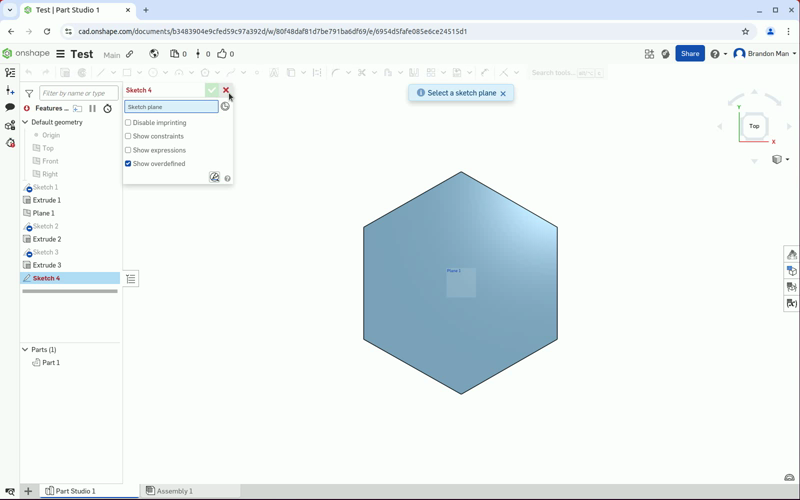
mouse_move(73, 215)
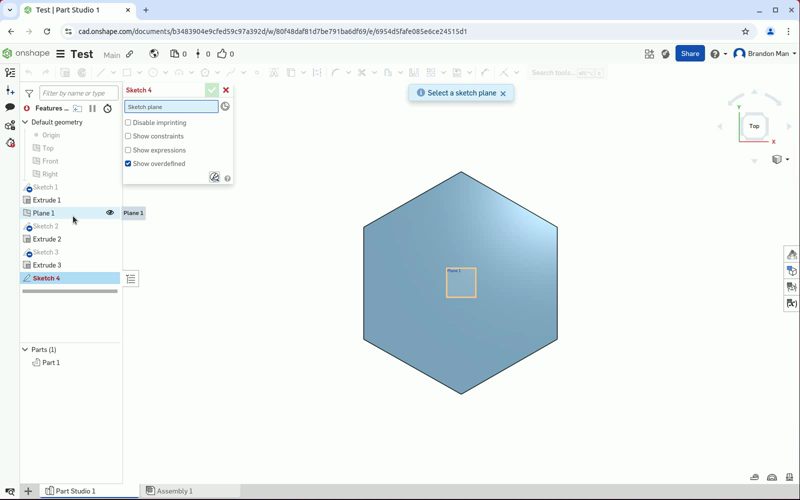
click(73, 215)
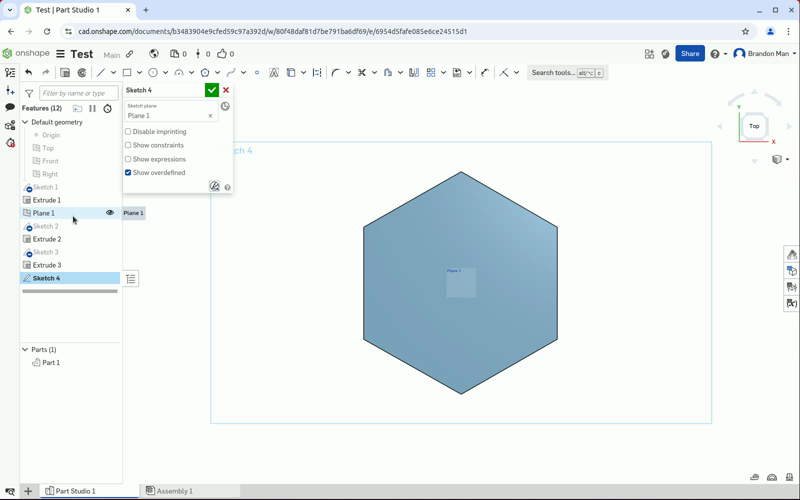
mouse_move(73, 352)
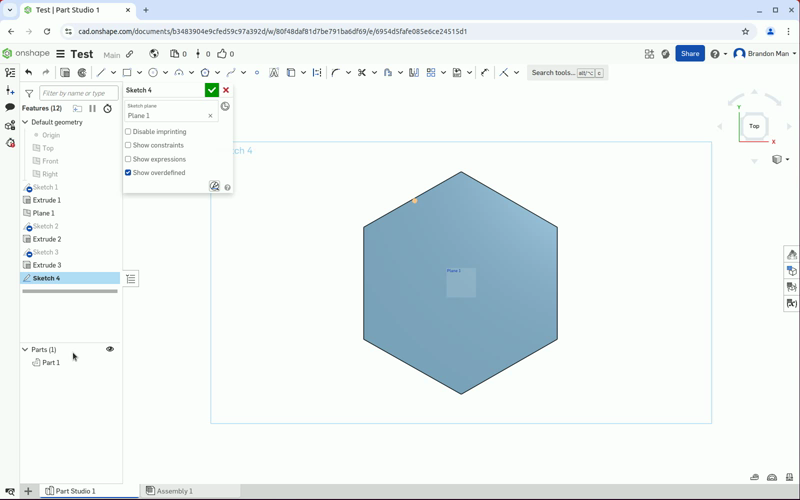
key(y)
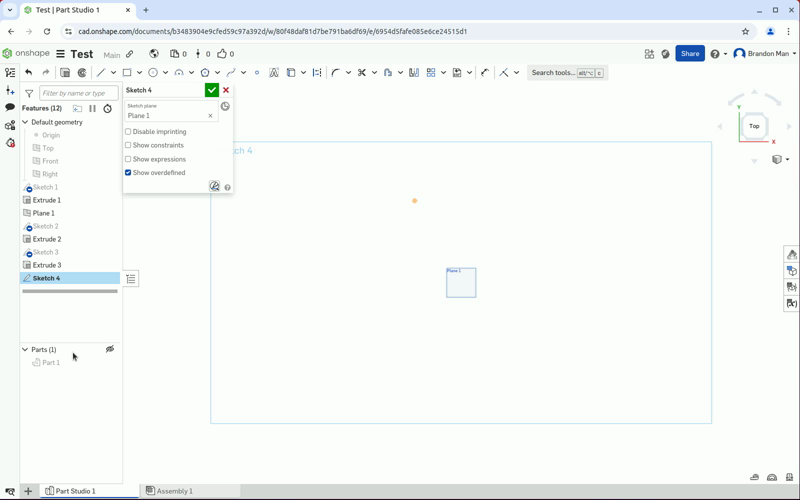
key(c)
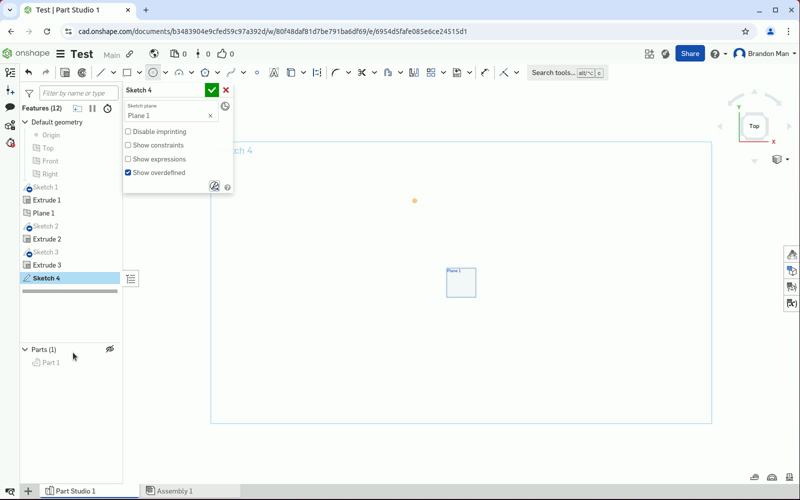
key_down(shift)
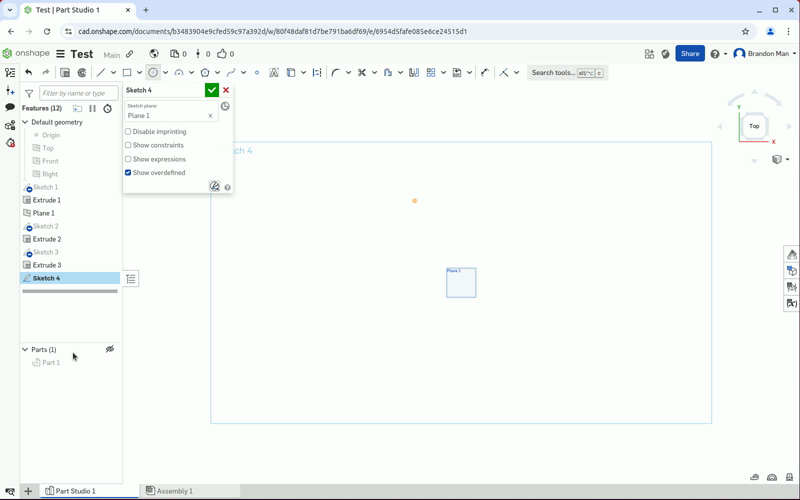
mouse_move(556, 282)
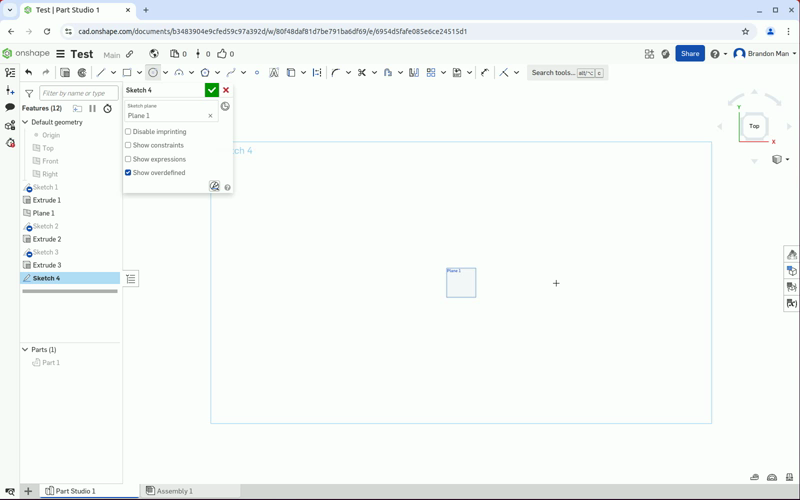
click(556, 282)
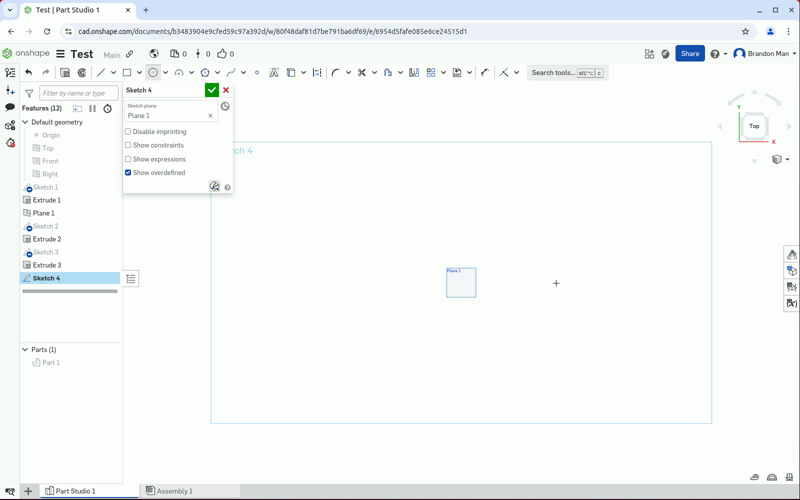
key_up(shift)
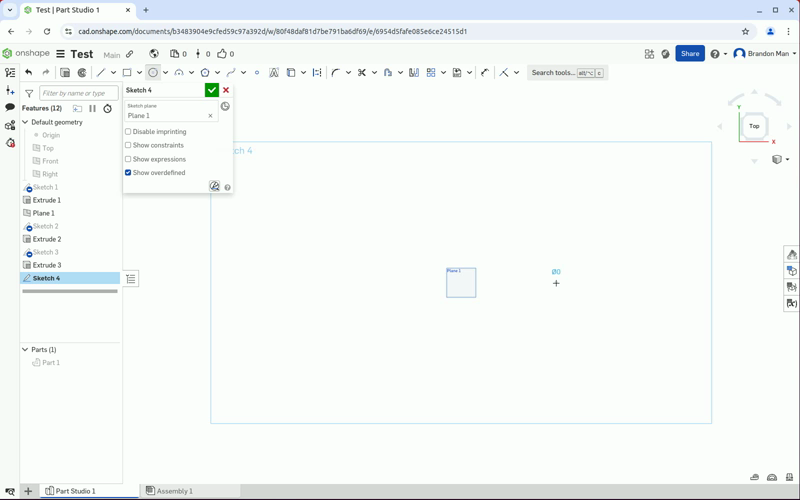
mouse_move(558, 282)
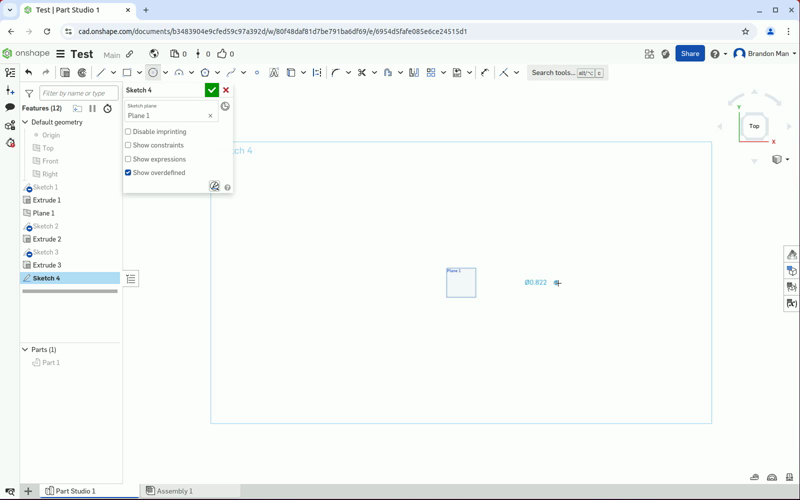
scroll(6)
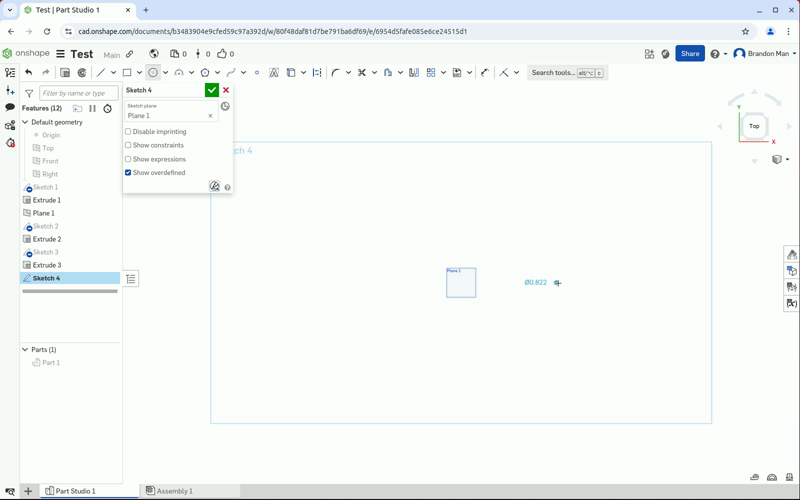
scroll(6)
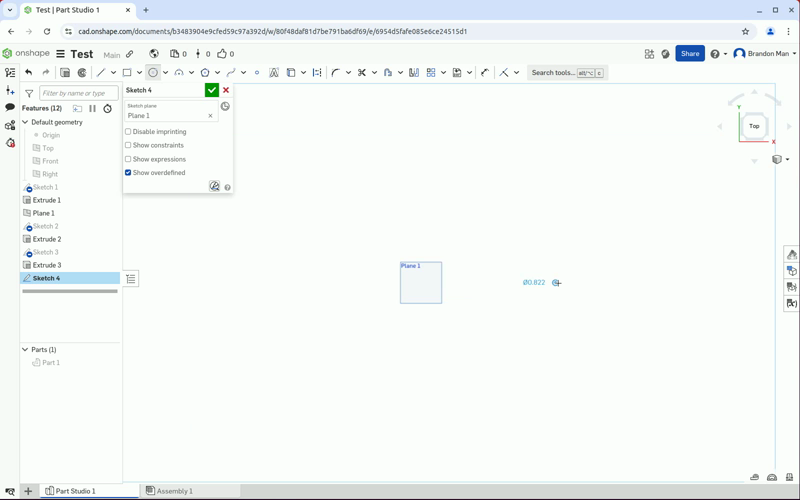
scroll(6)
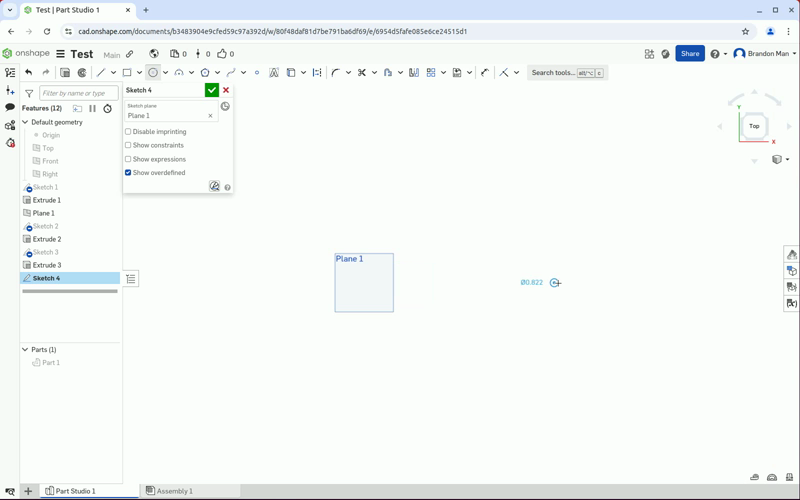
scroll(6)
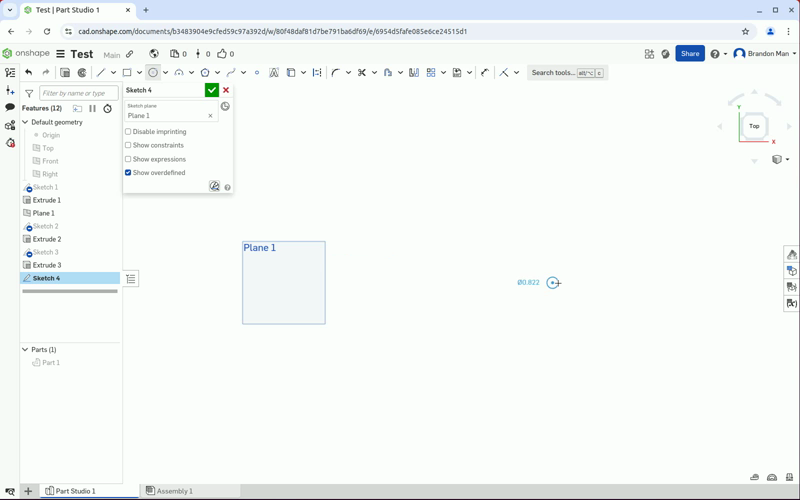
scroll(6)
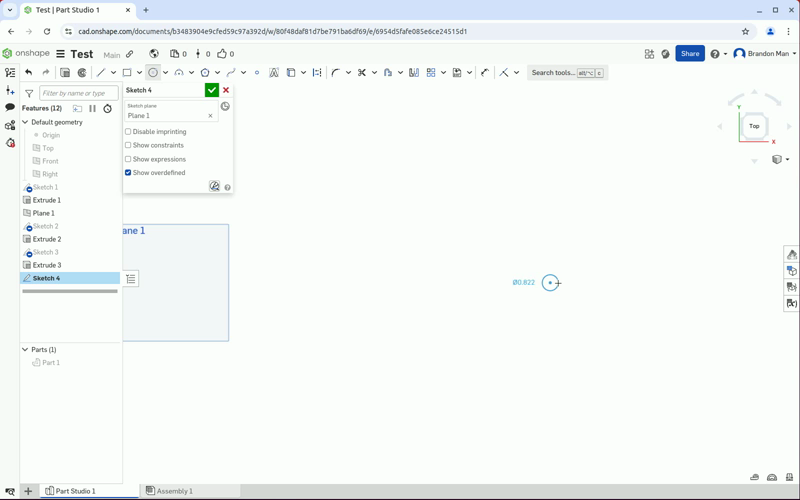
scroll(6)
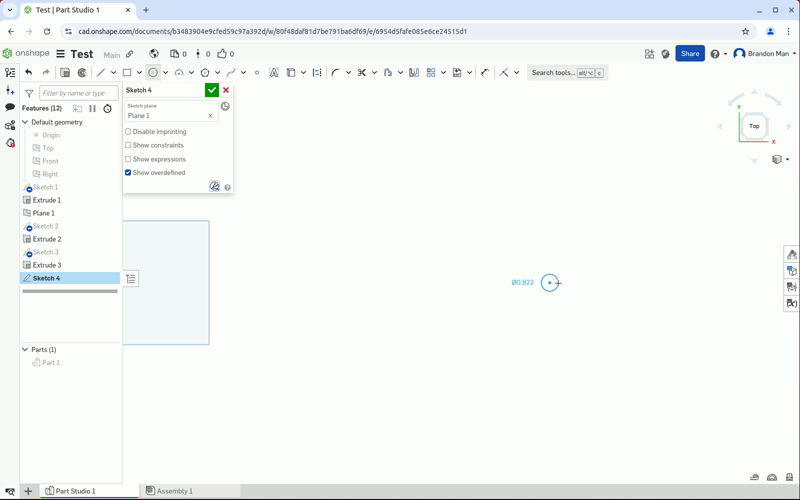
scroll(6)
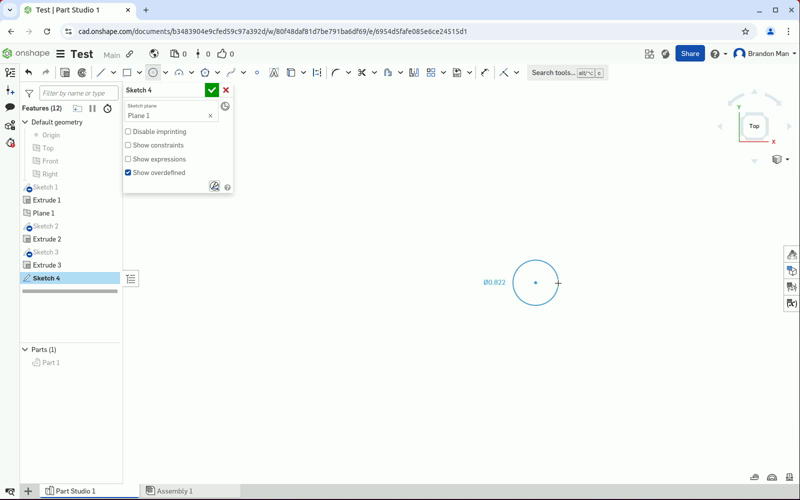
click(558, 282)
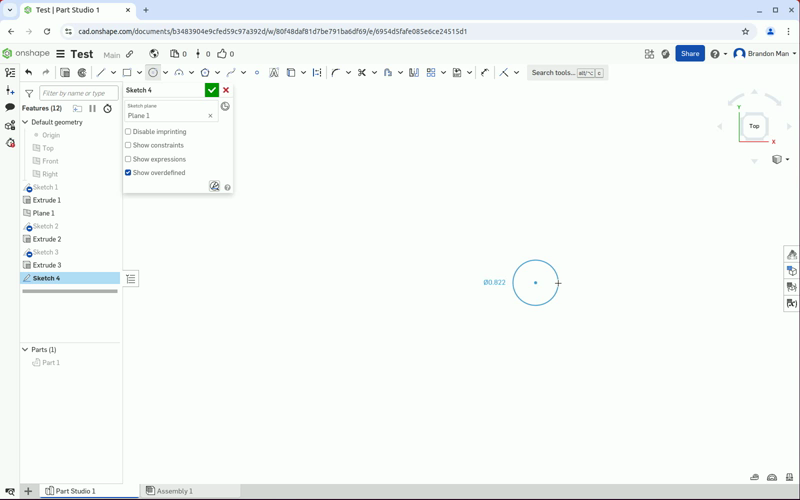
scroll(-6)
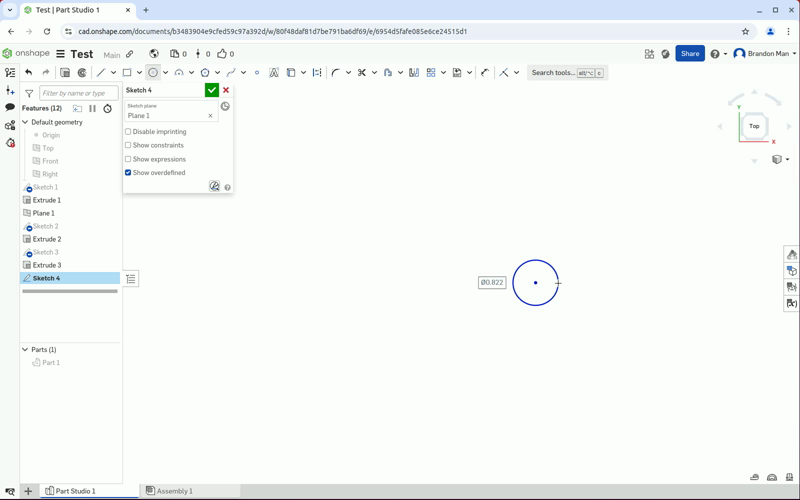
scroll(-6)
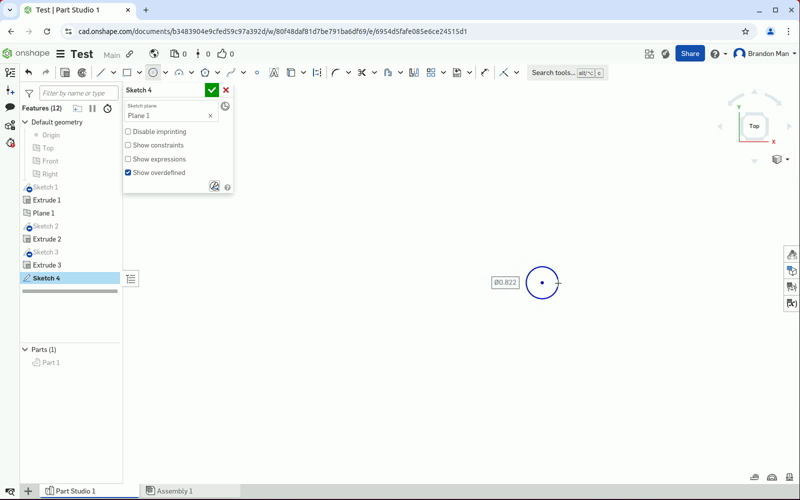
scroll(-6)
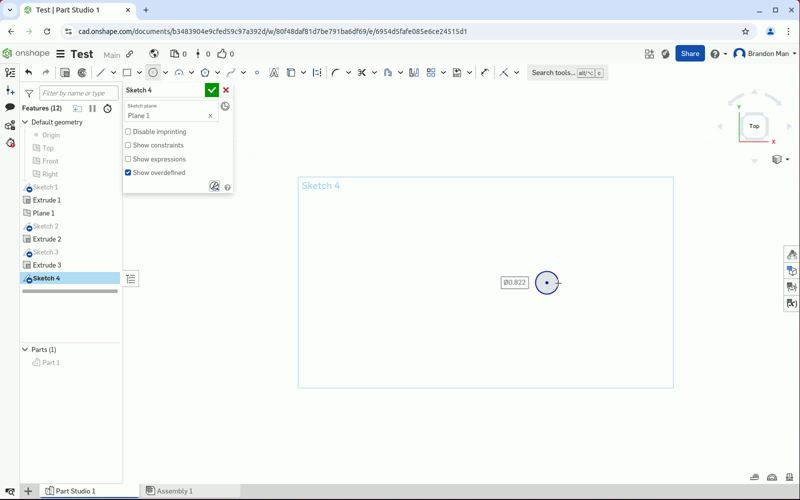
scroll(-6)
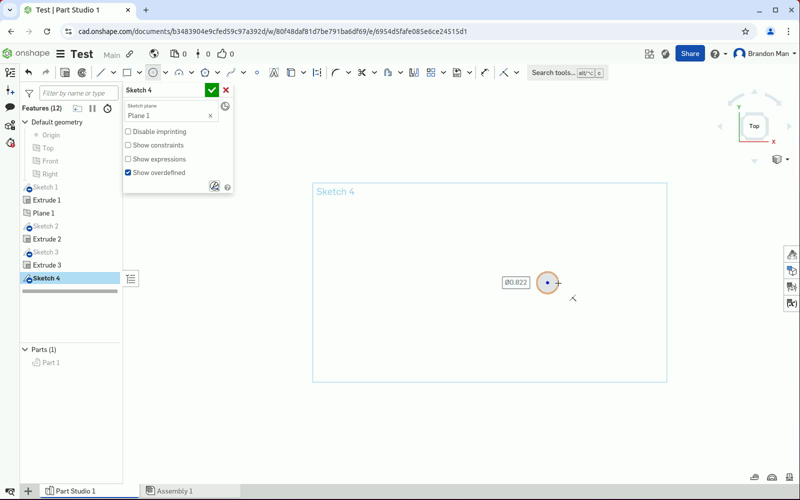
scroll(-6)
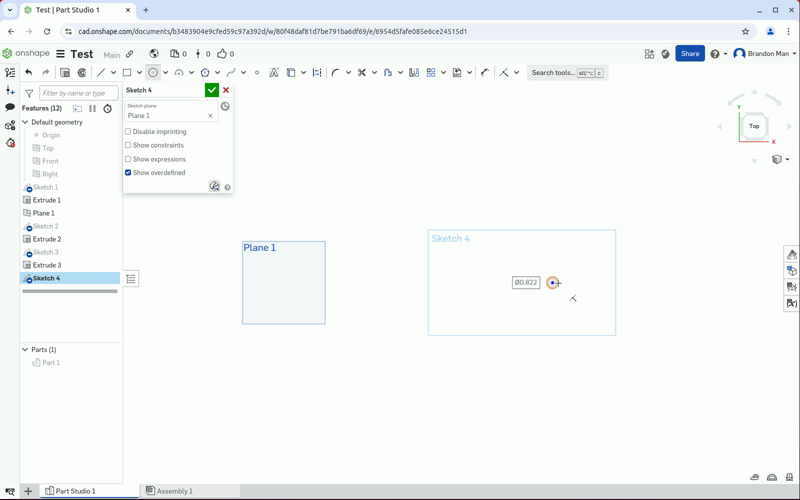
scroll(-6)
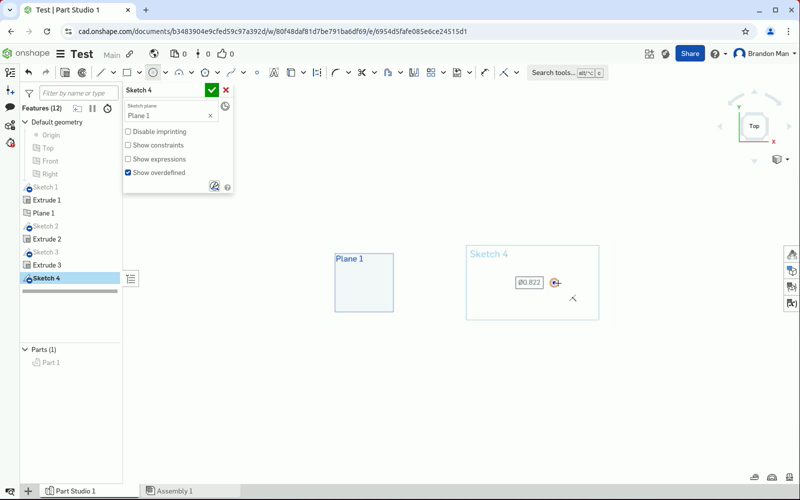
scroll(-6)
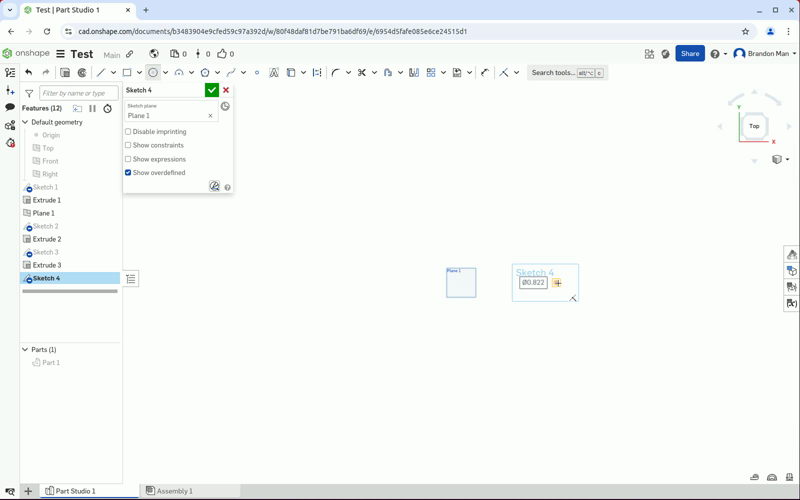
key(esc)
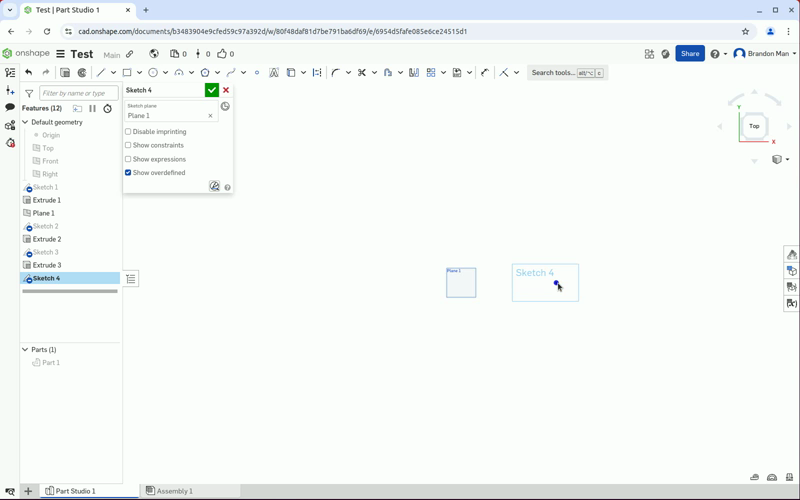
mouse_move(556, 281)
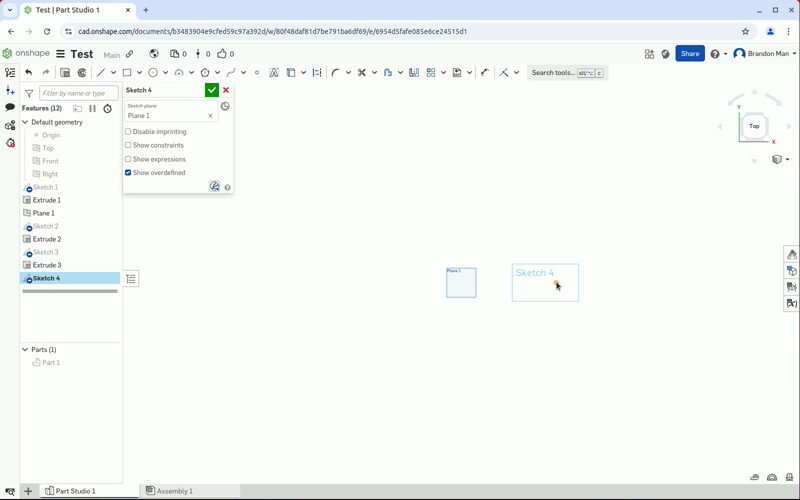
scroll(6)
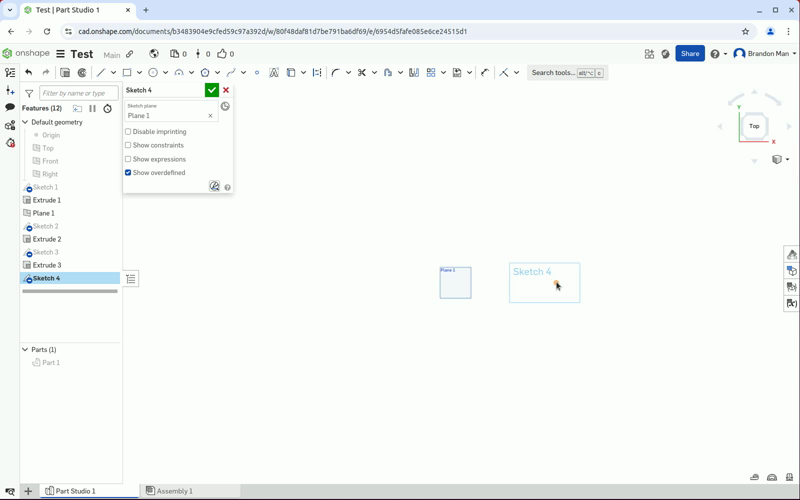
scroll(6)
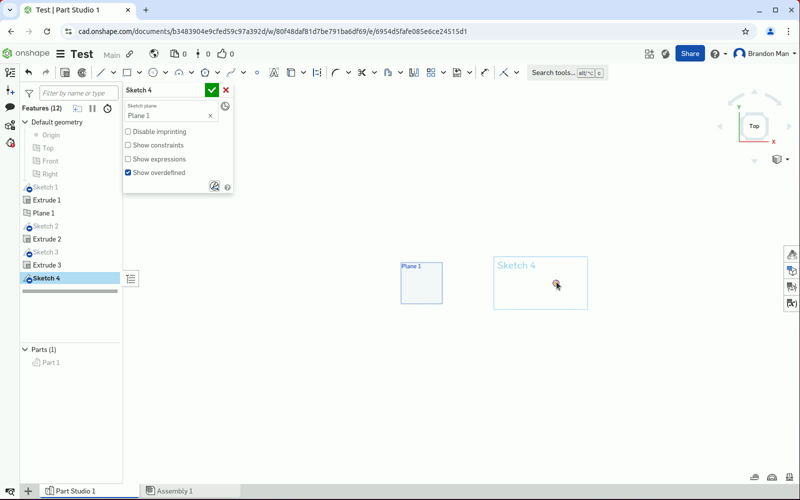
scroll(6)
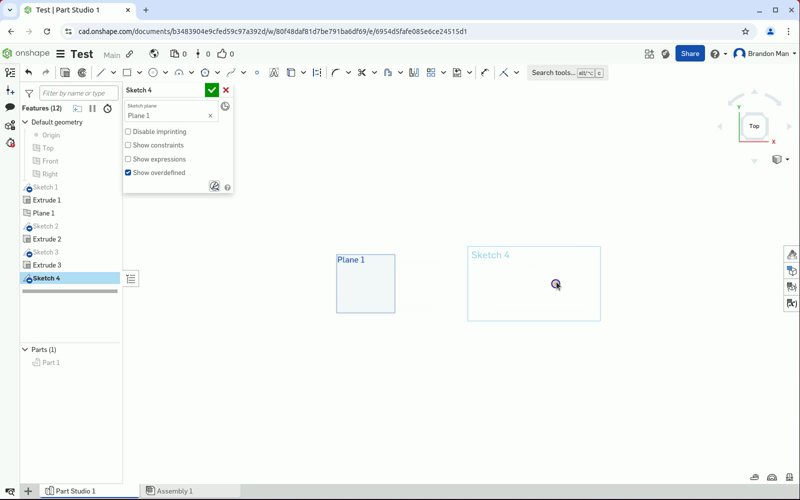
scroll(6)
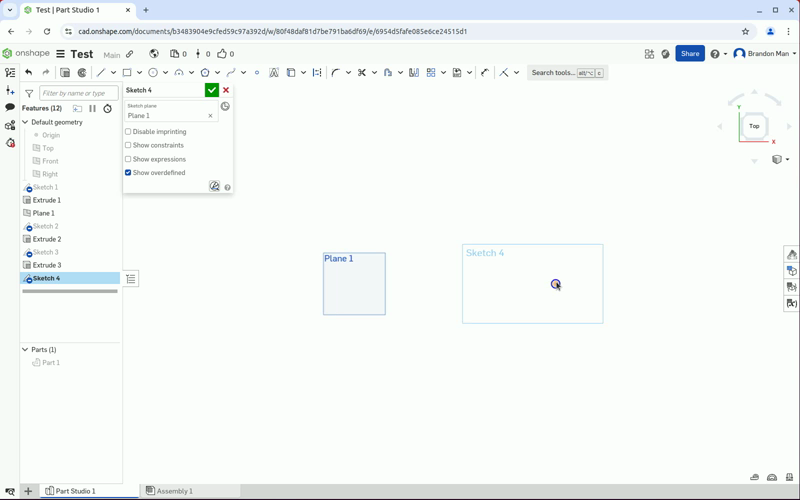
scroll(6)
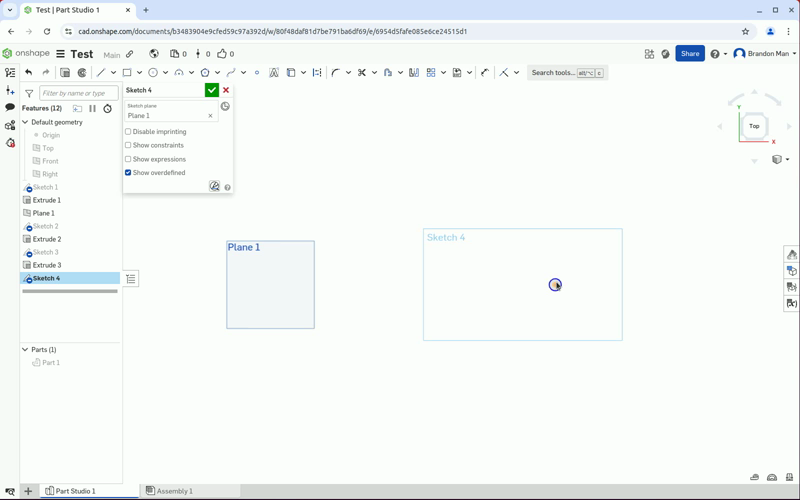
scroll(6)
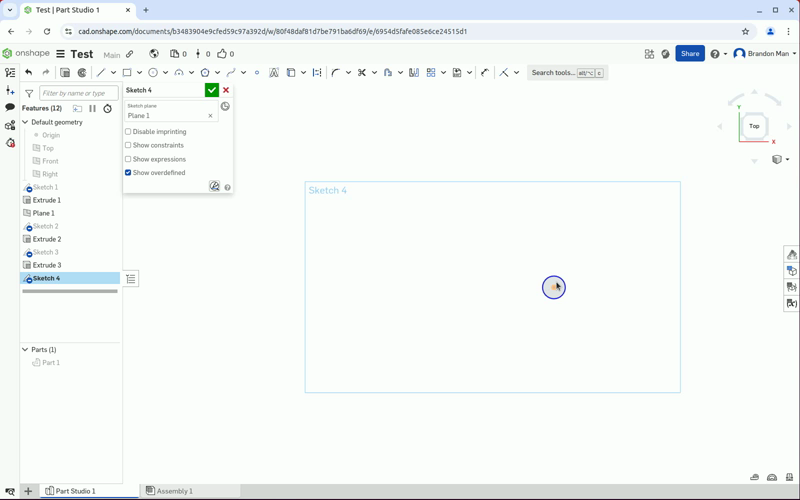
scroll(6)
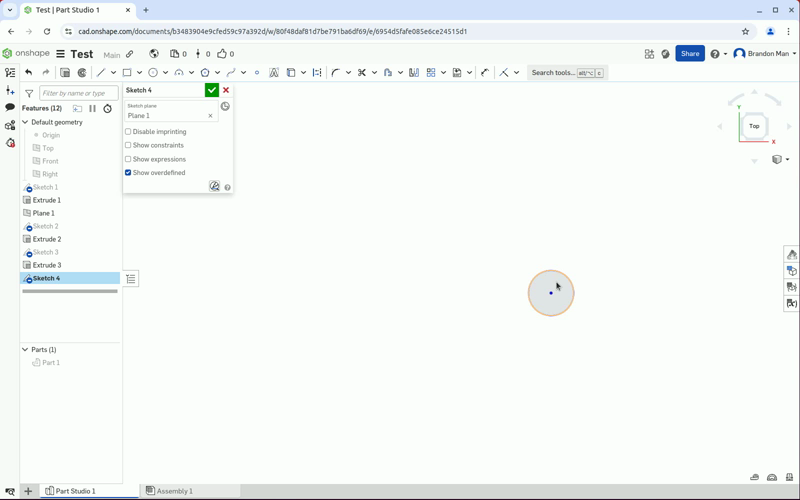
click(556, 281)
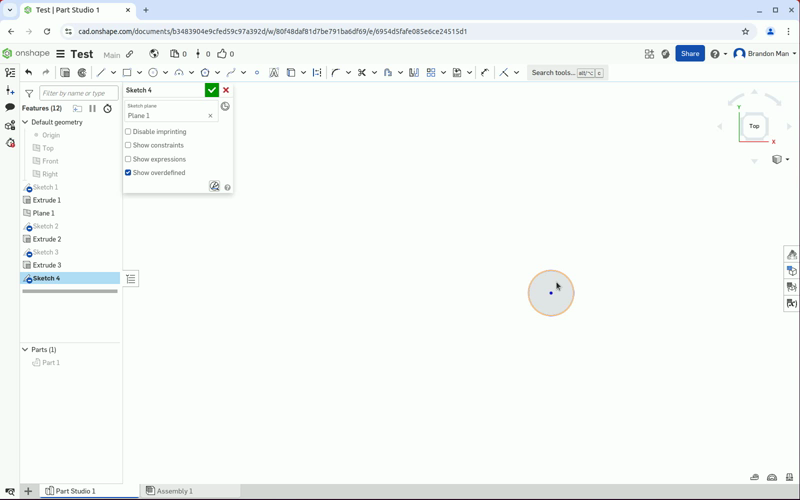
scroll(-6)
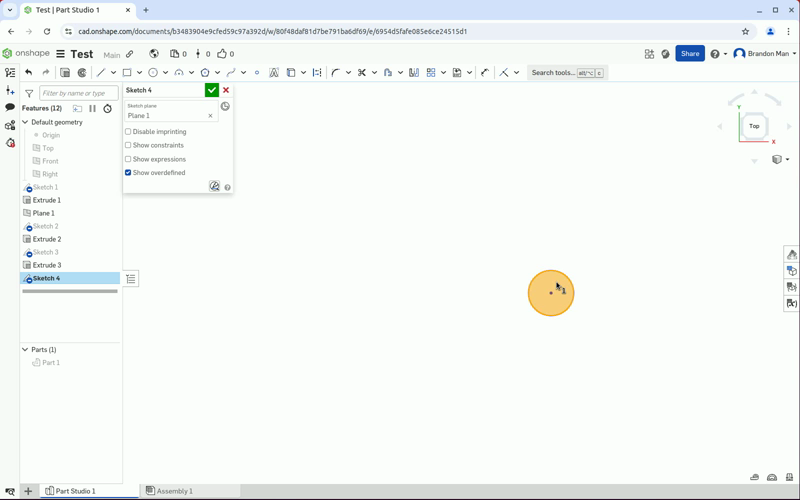
scroll(-6)
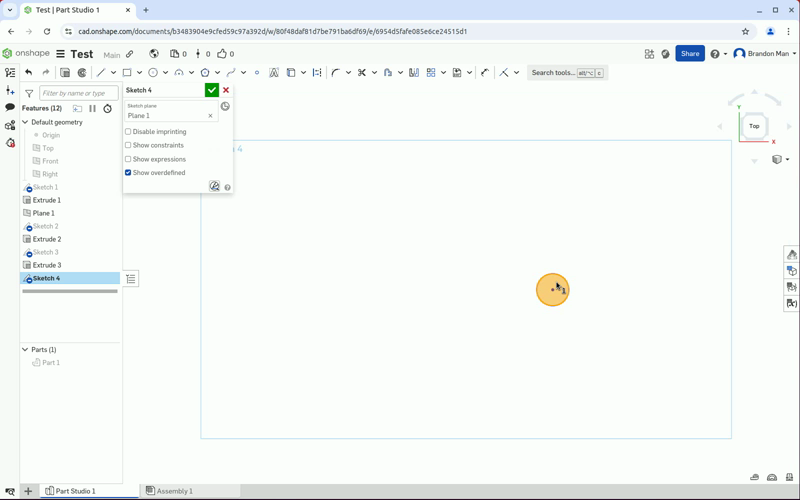
scroll(-6)
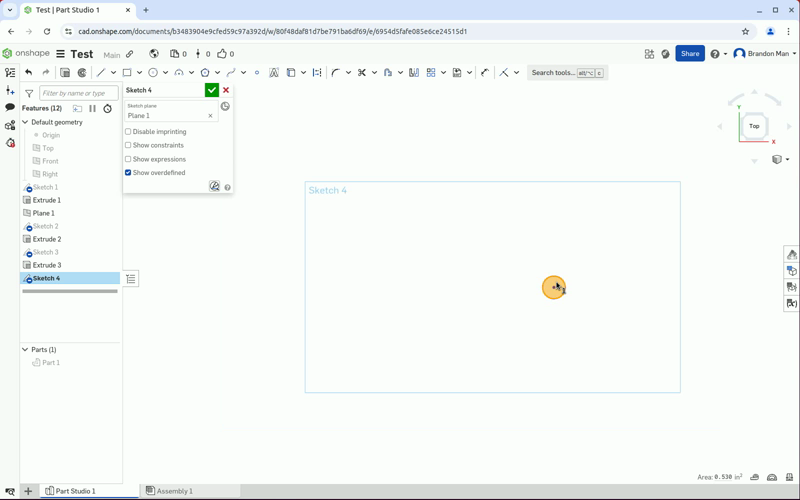
scroll(-6)
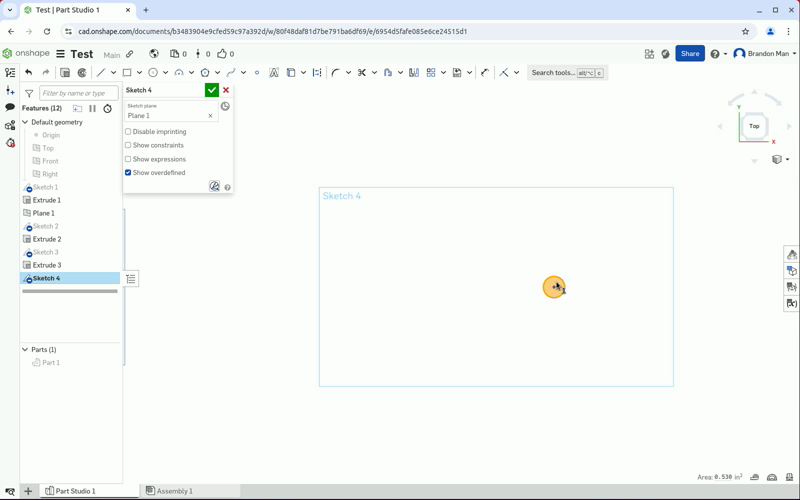
scroll(-6)
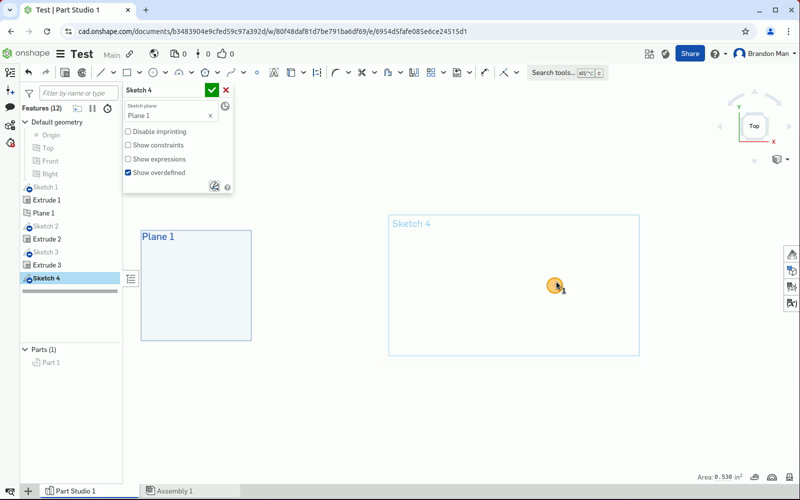
scroll(-6)
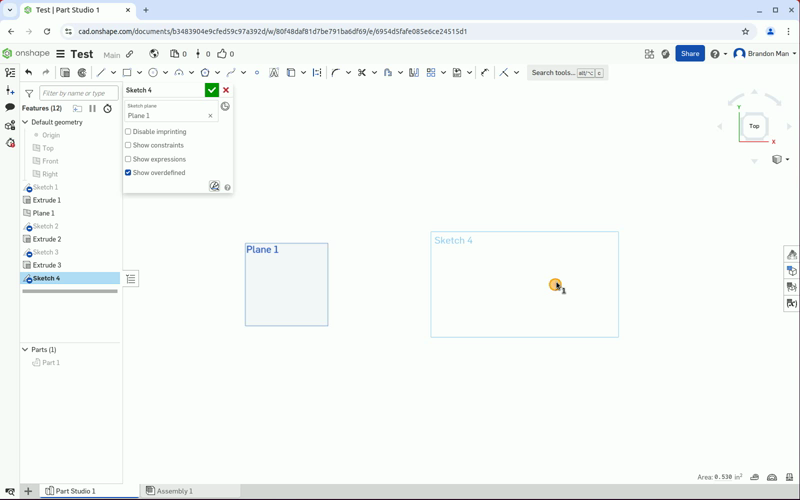
scroll(-6)
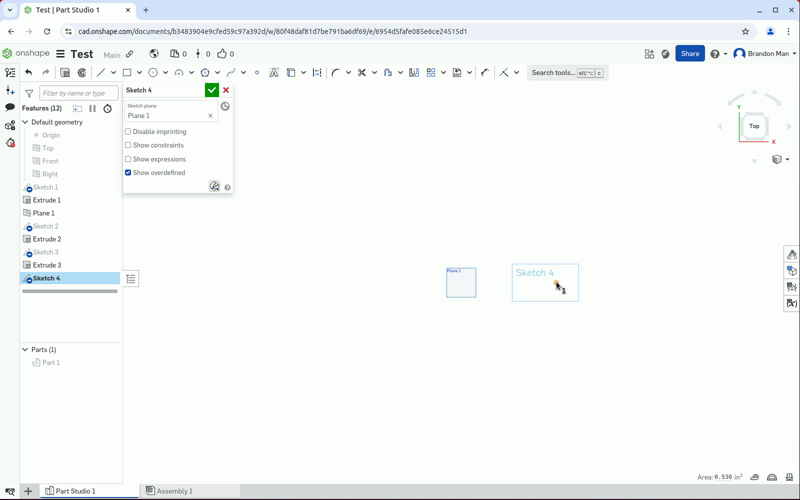
mouse_move(73, 352)
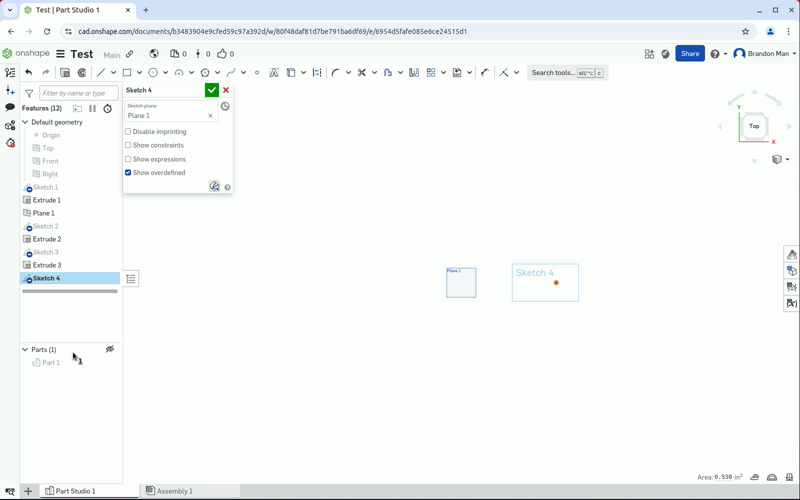
key(shift+y)
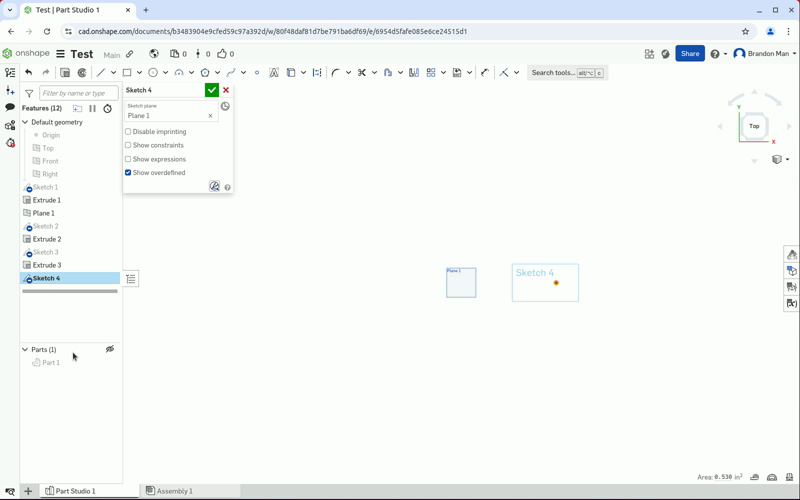
key(shift+e)
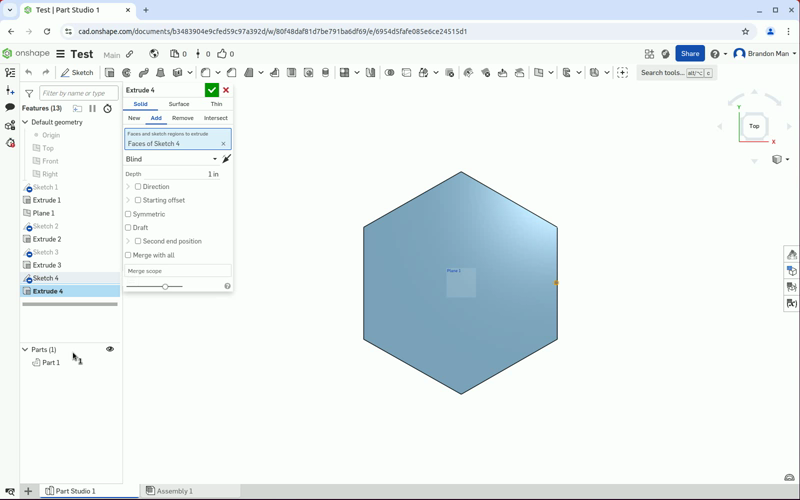
mouse_move(143, 106)
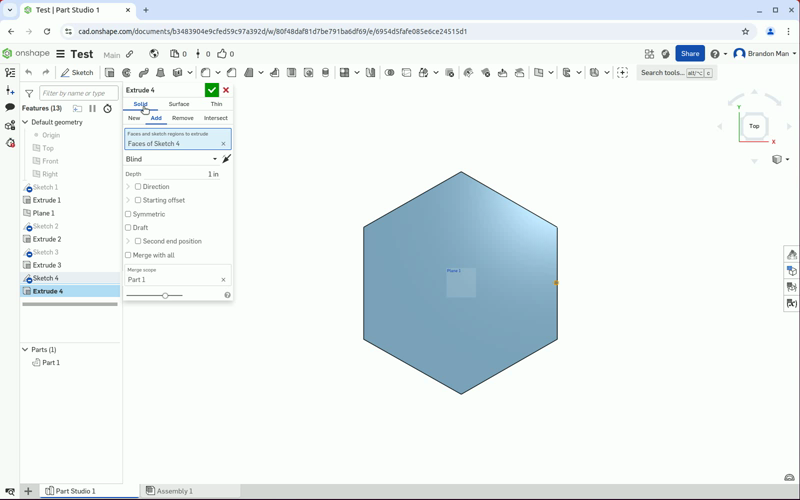
click(143, 106)
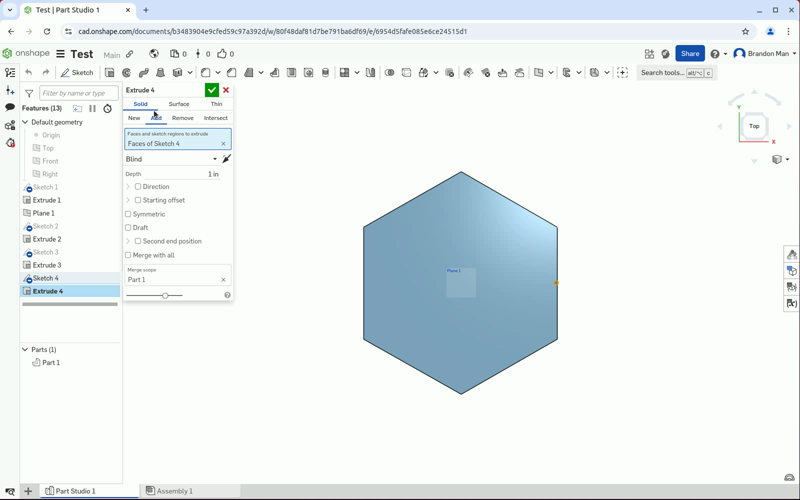
mouse_move(186, 120)
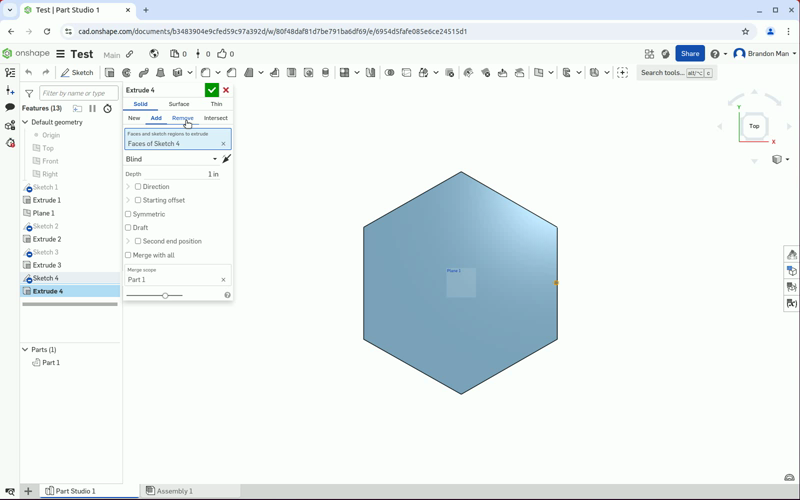
click(186, 120)
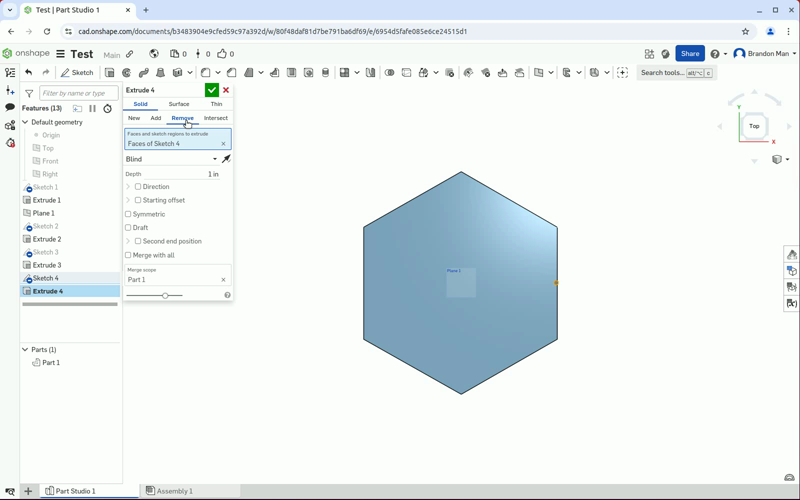
key(tab, 4)
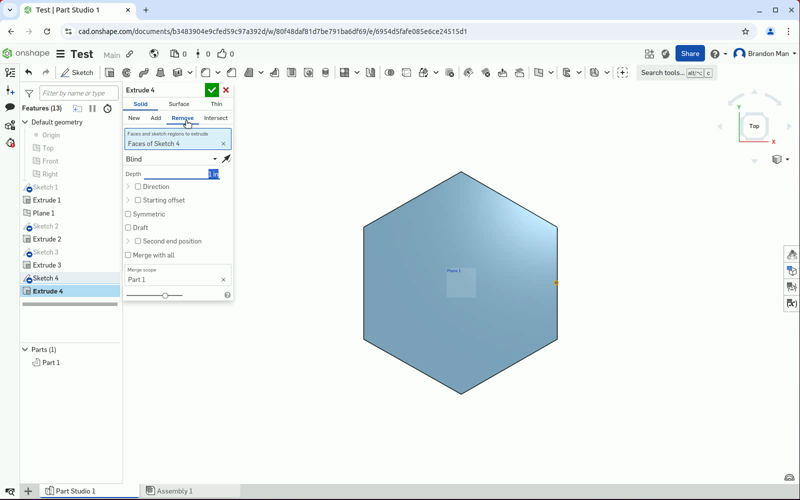
text(5.055)
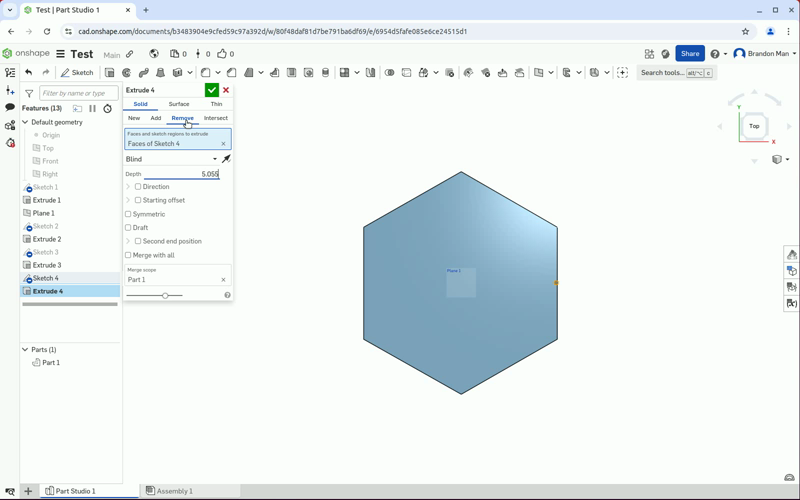
key(tab, 6)
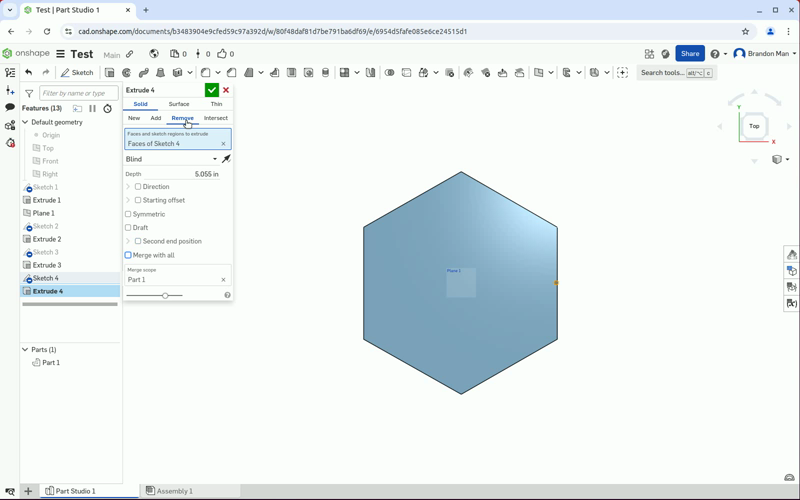
key(space)
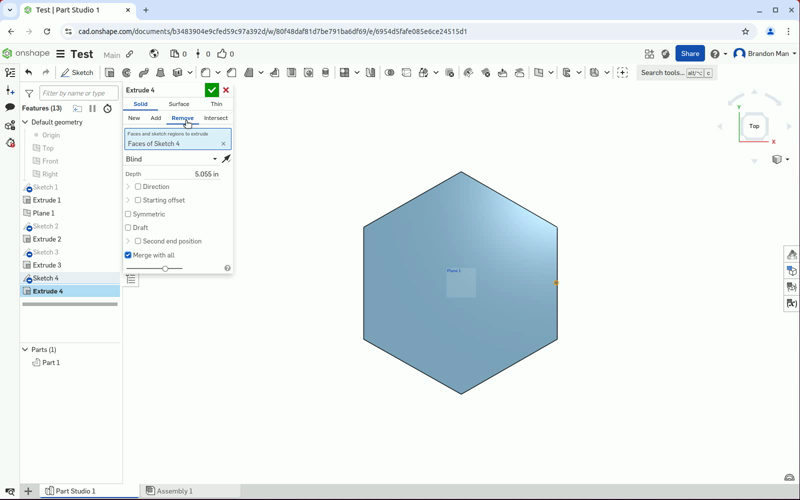
key(enter)
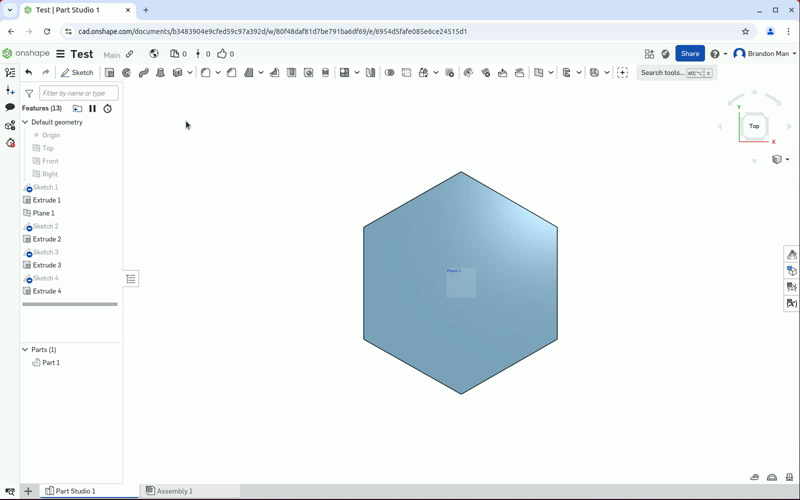
key(shift+h)
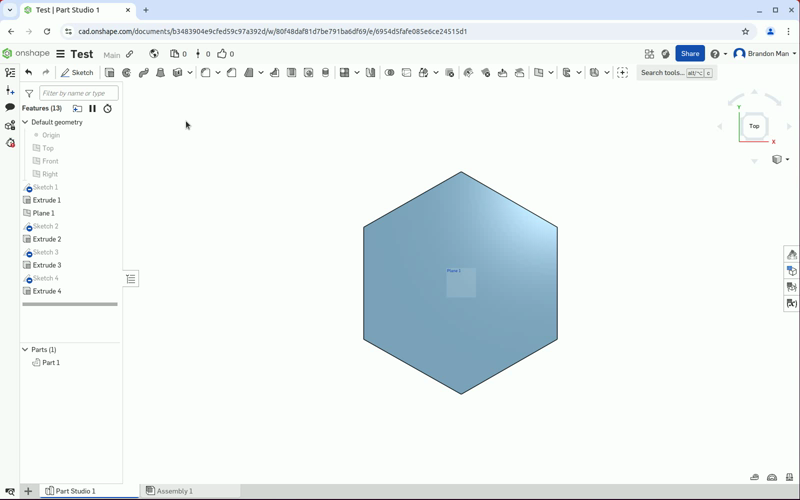
key(shift+h)
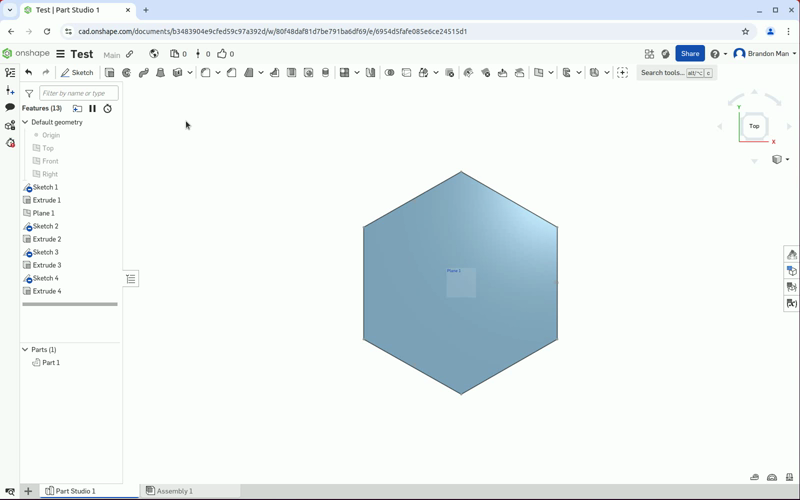
key(shift+7)
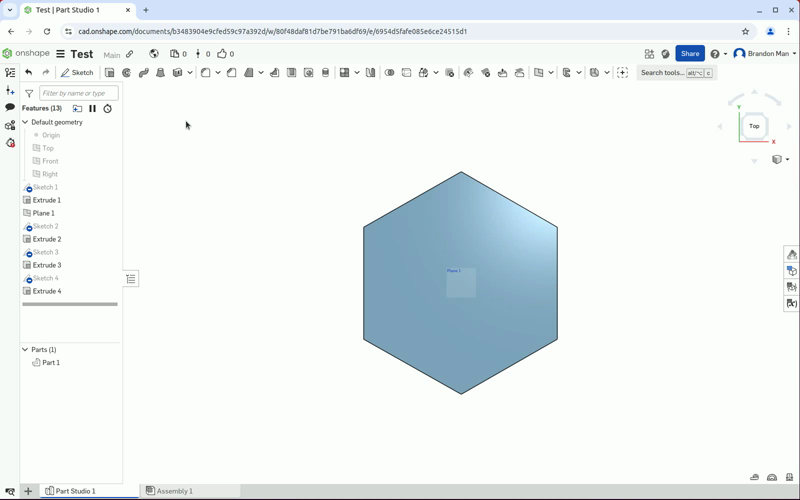
key(up, 3)
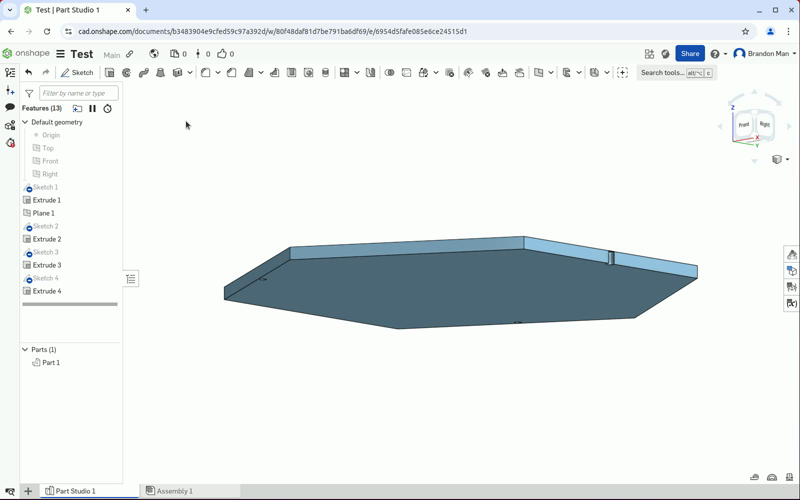
key(left, 3)
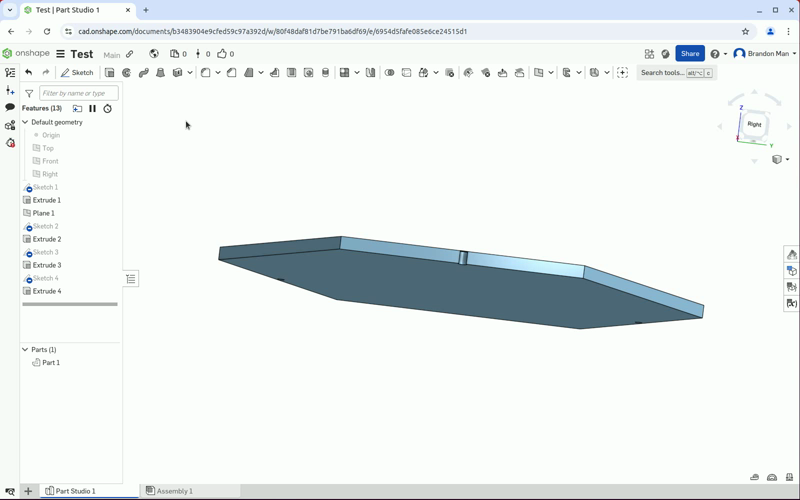
key(right, 3)
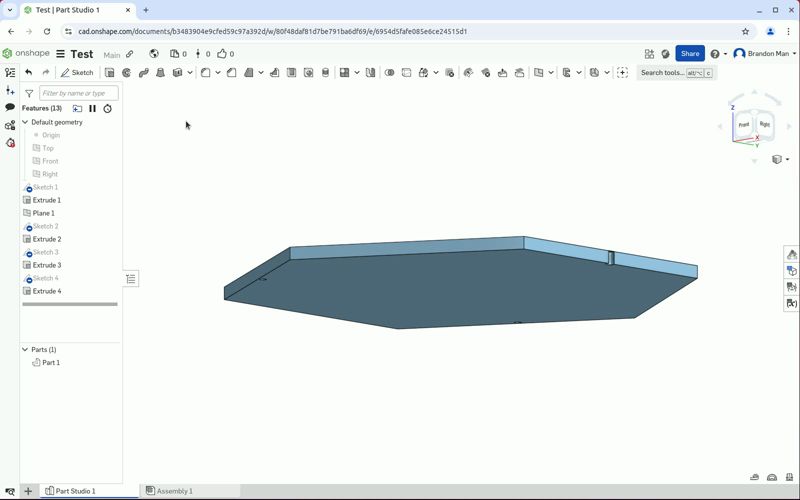
key(down, 3)
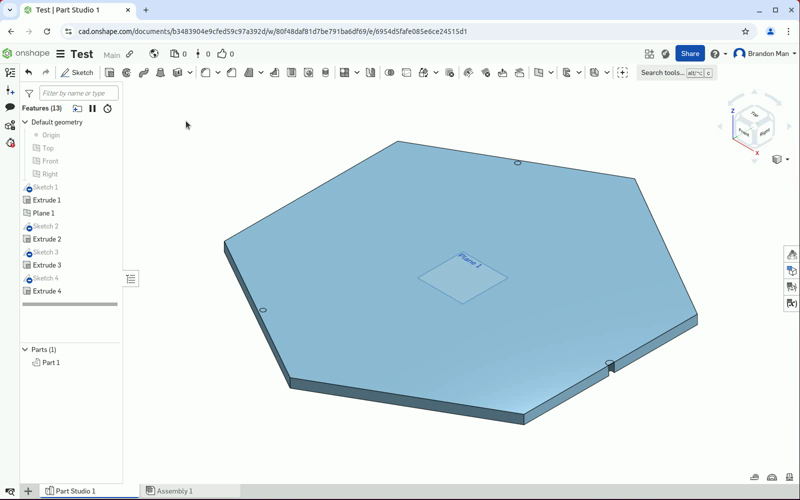
mouse_move(73, 189)
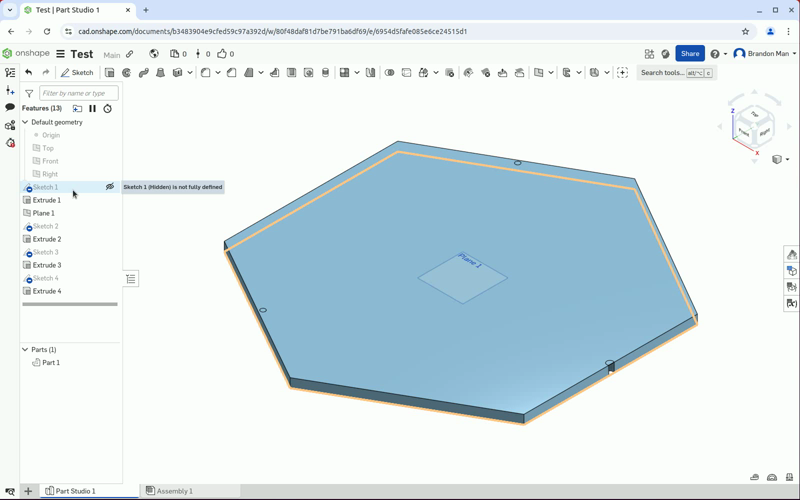
click(73, 189)